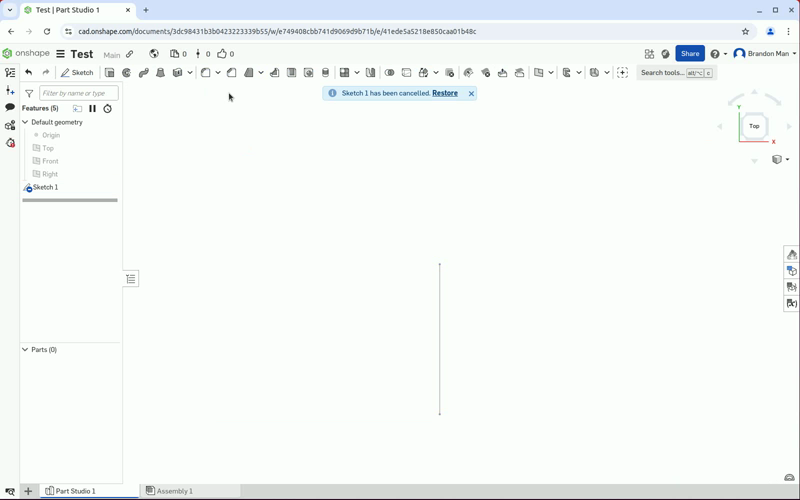
key(shift+h)
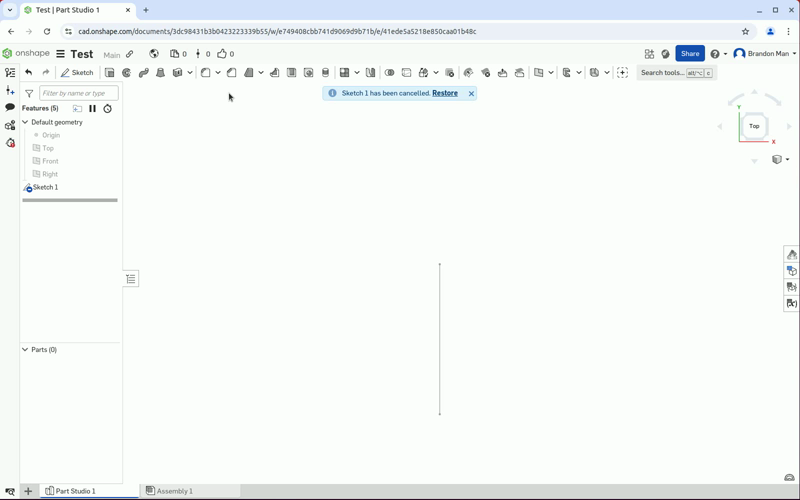
key(shift+s)
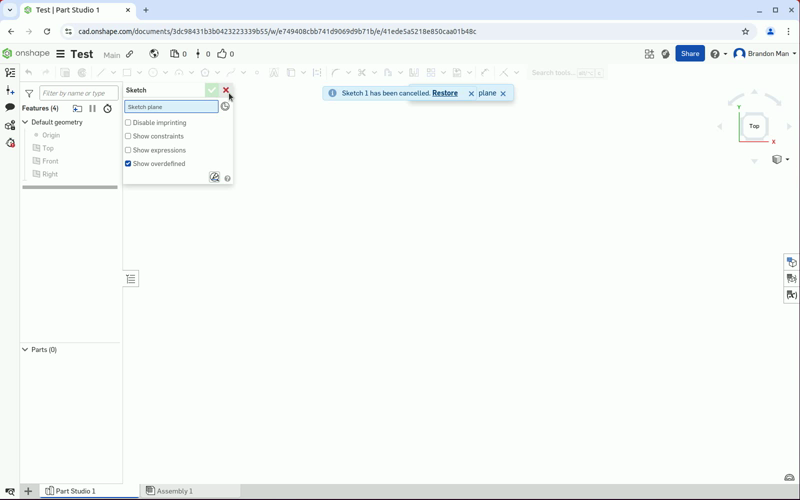
mouse_move(73, 150)
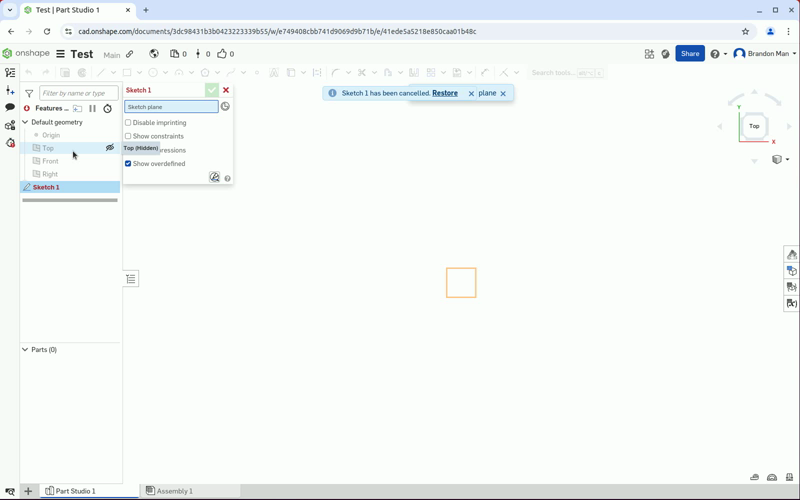
click(73, 150)
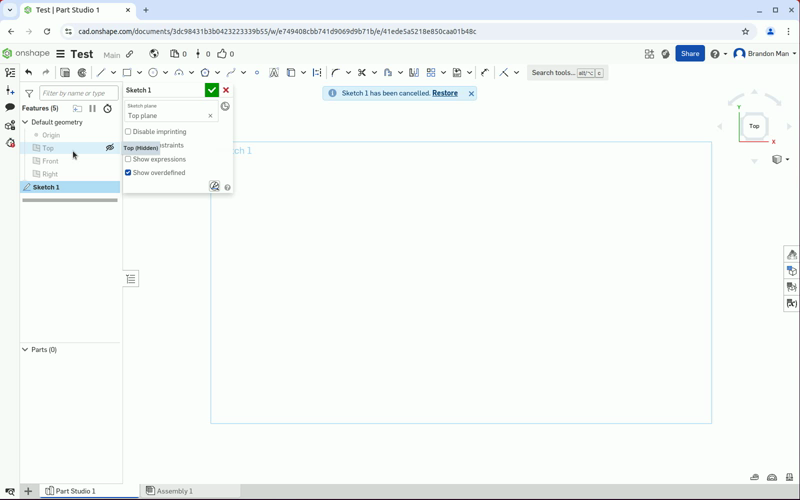
mouse_move(73, 352)
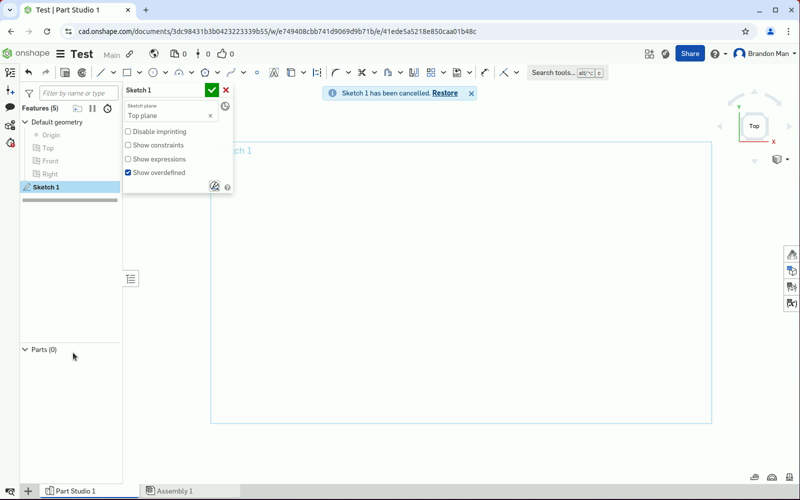
key(y)
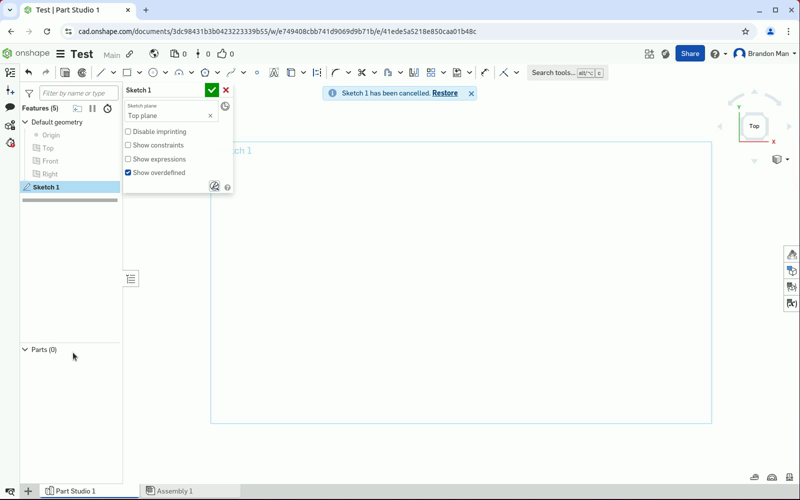
key(l)
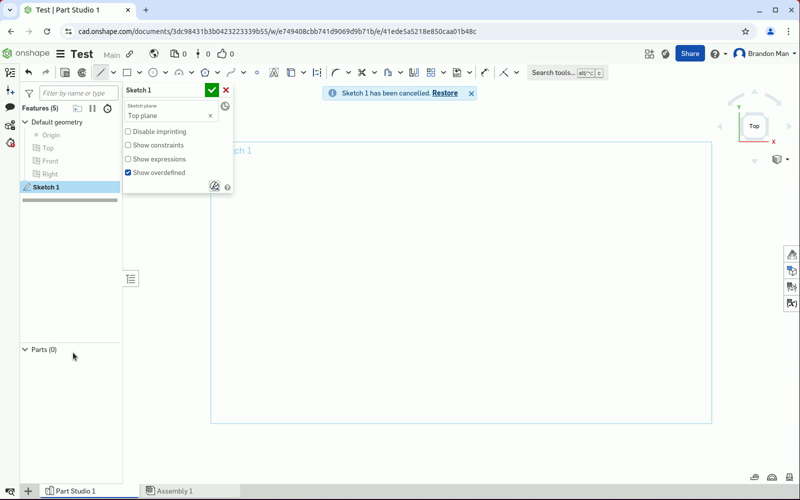
key_down(shift)
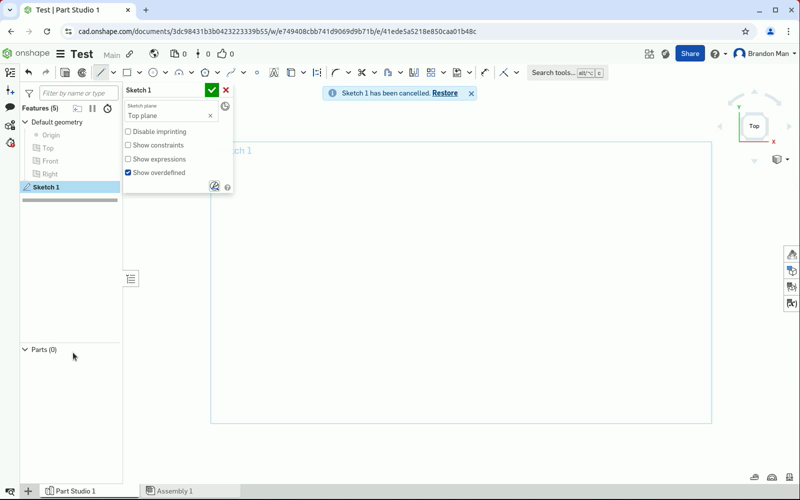
mouse_move(449, 285)
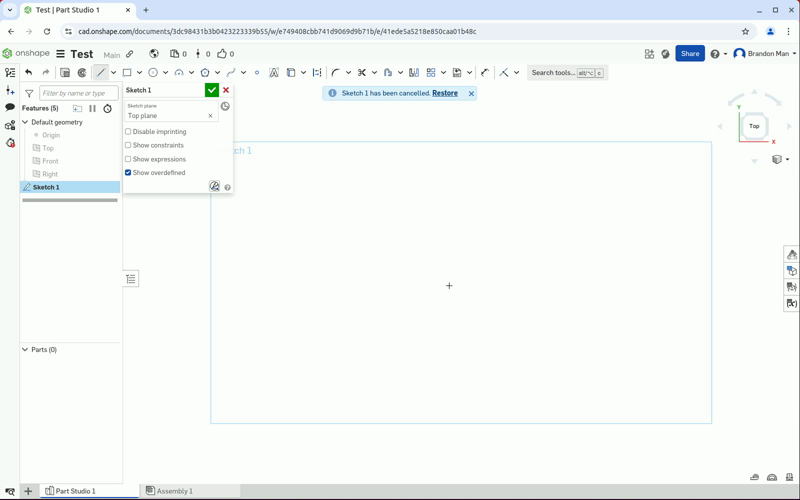
click(449, 285)
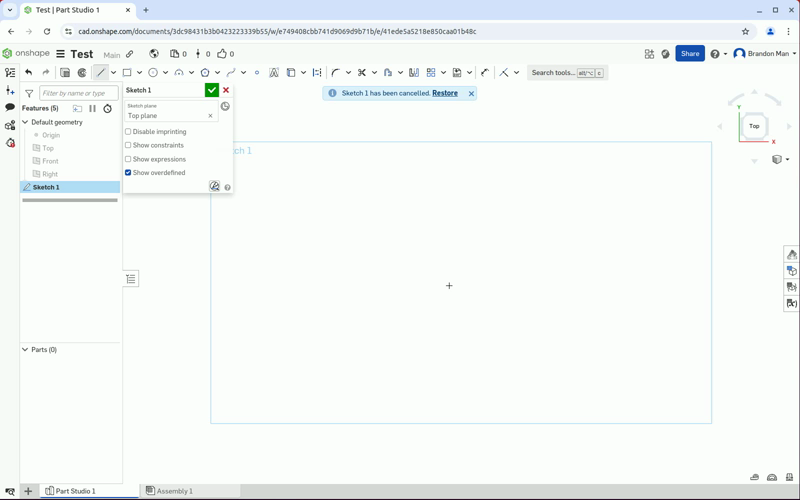
key_up(shift)
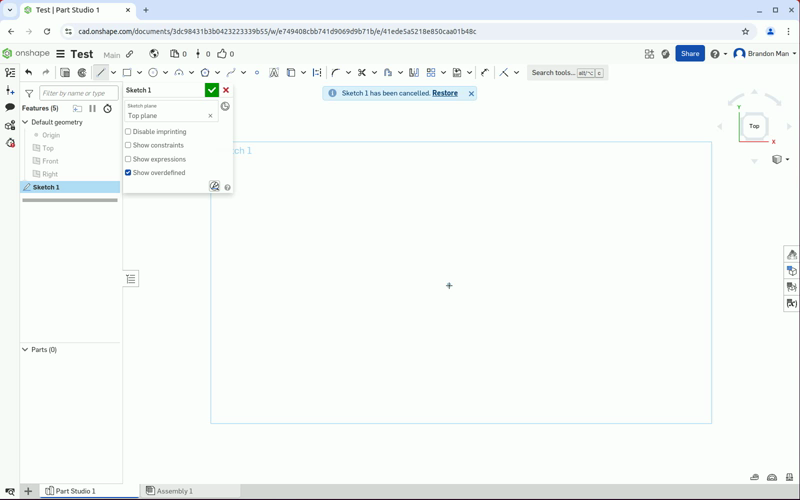
key_down(shift)
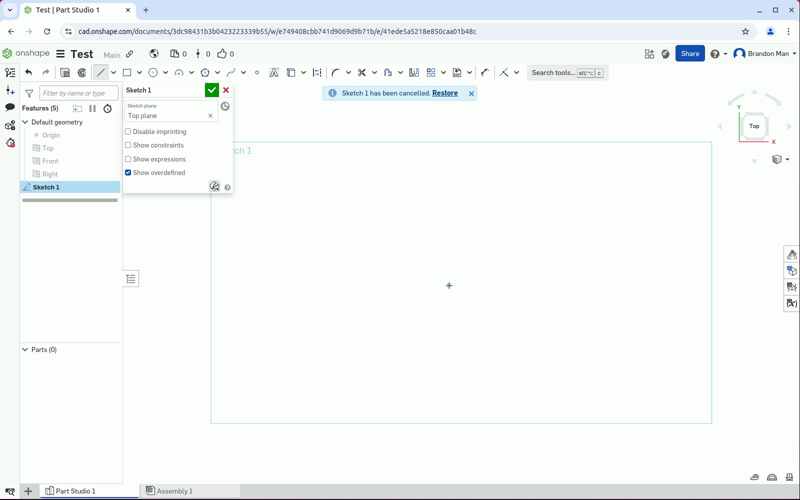
mouse_move(479, 285)
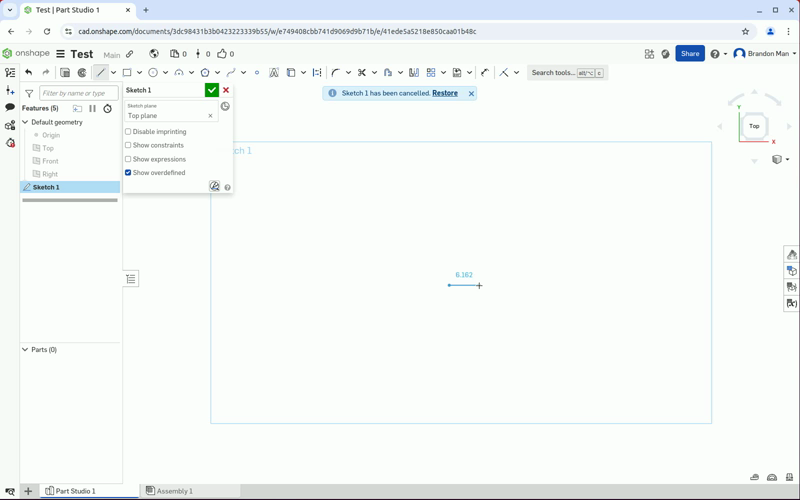
mouse_move(481, 293)
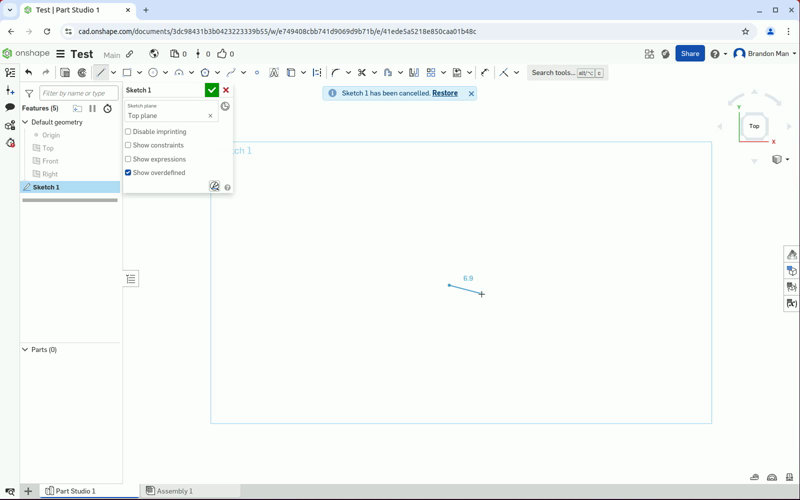
click(481, 293)
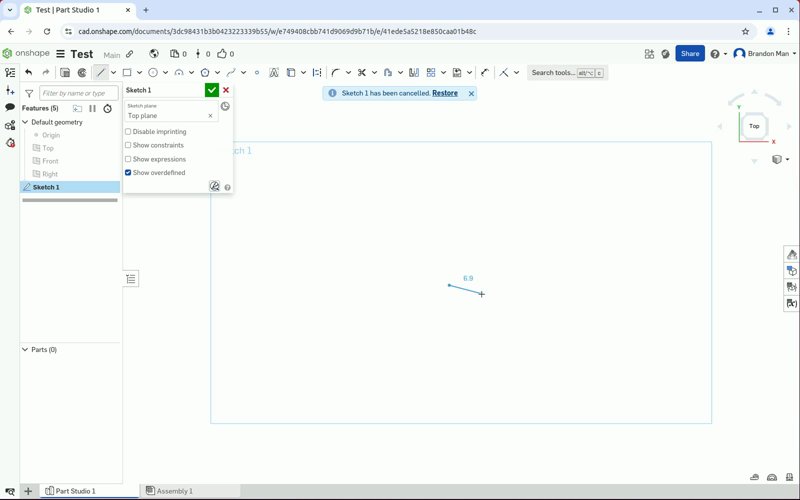
key_up(shift)
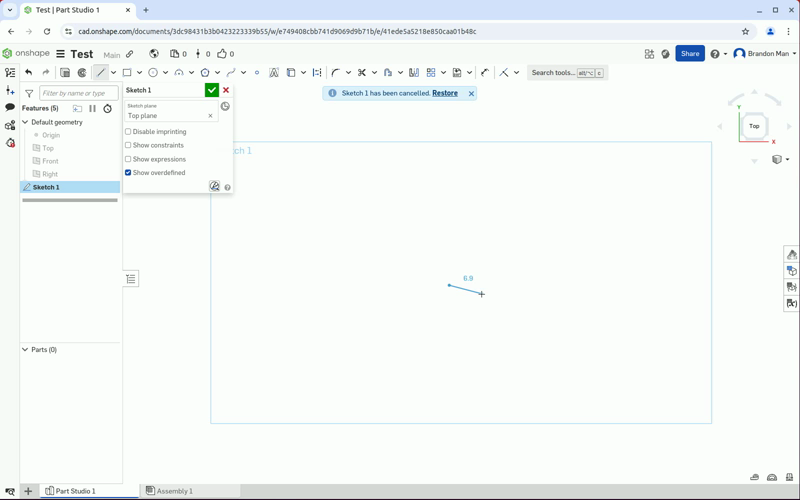
key(esc)
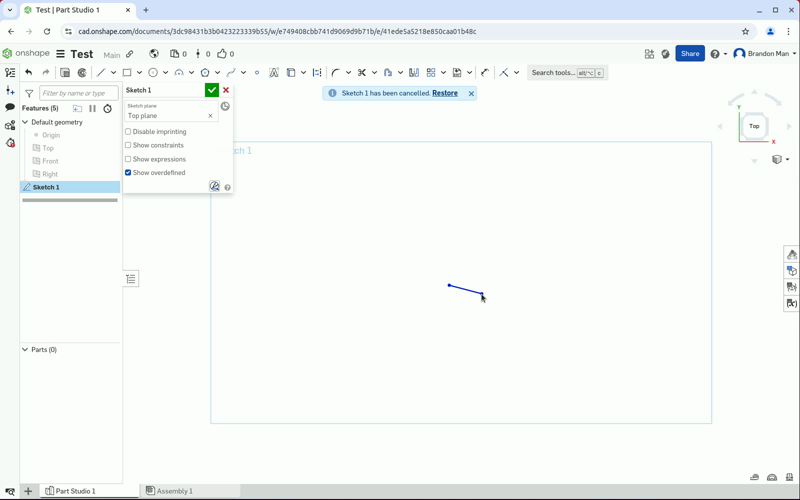
key(a)
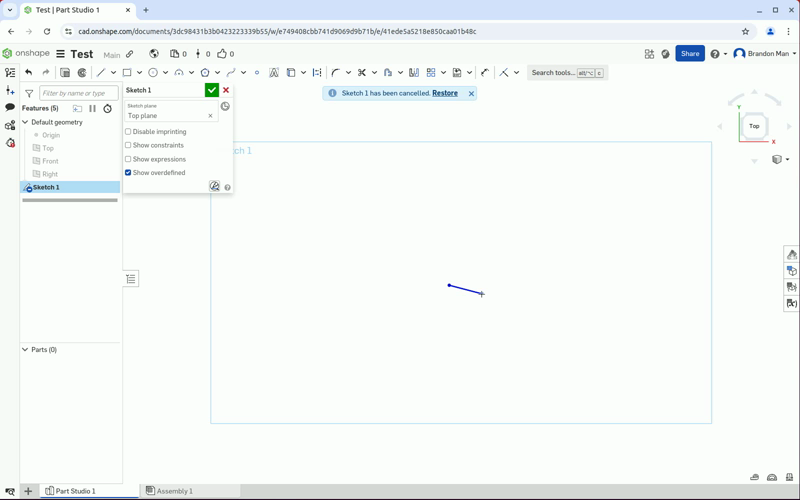
mouse_move(481, 293)
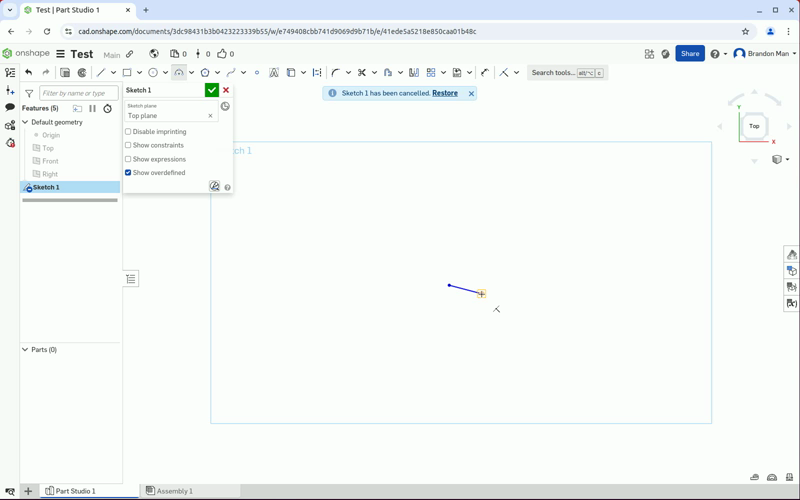
click(481, 293)
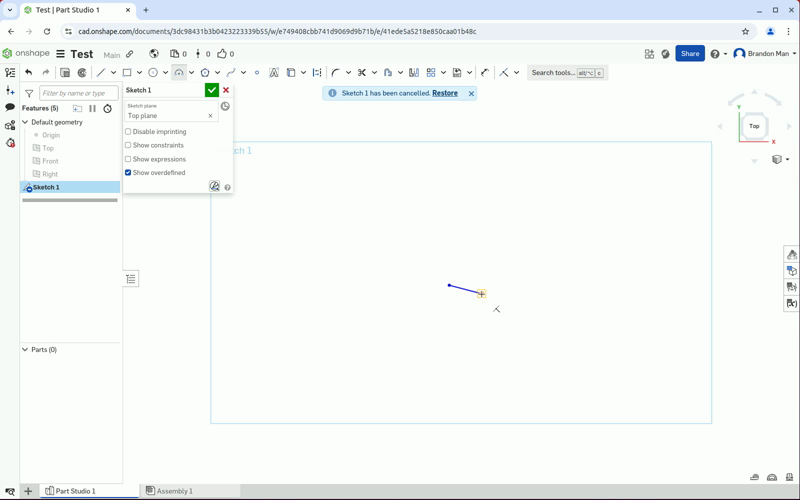
key_down(shift)
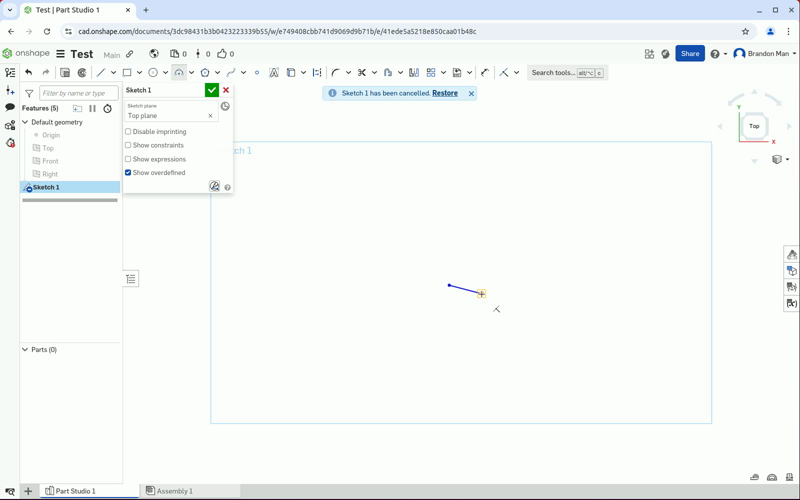
mouse_move(481, 271)
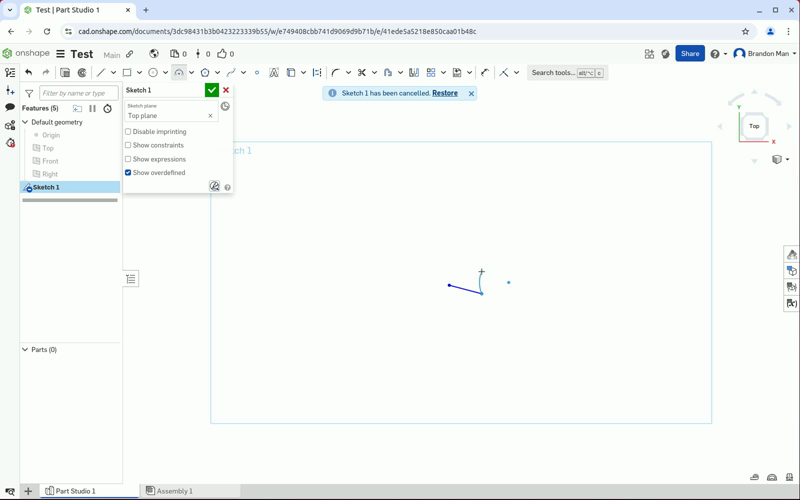
click(481, 271)
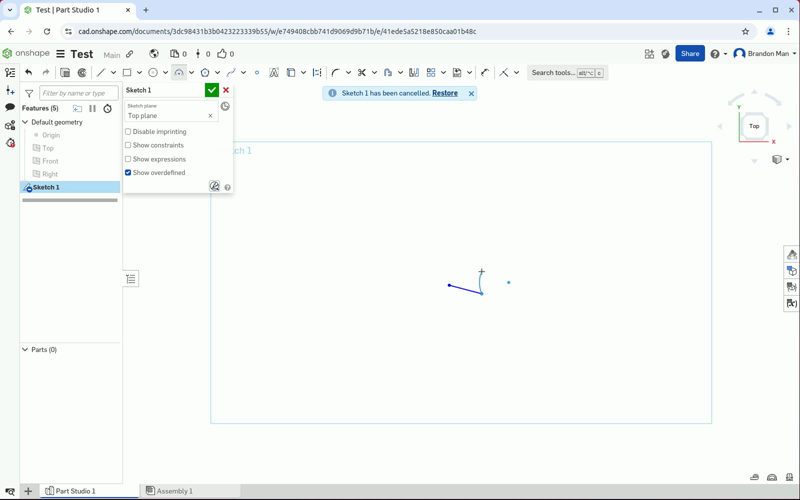
mouse_move(472, 282)
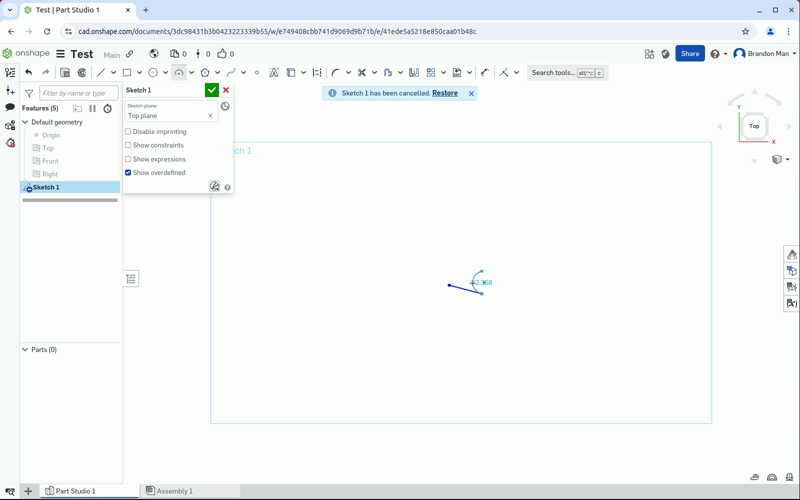
click(472, 282)
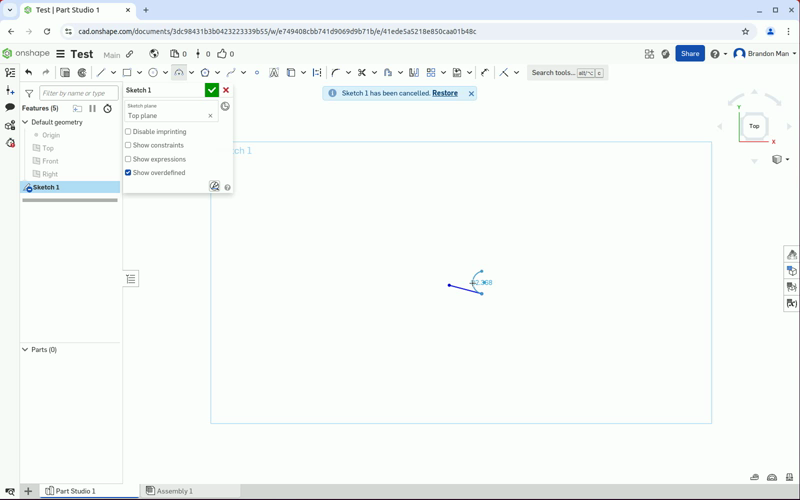
key_up(shift)
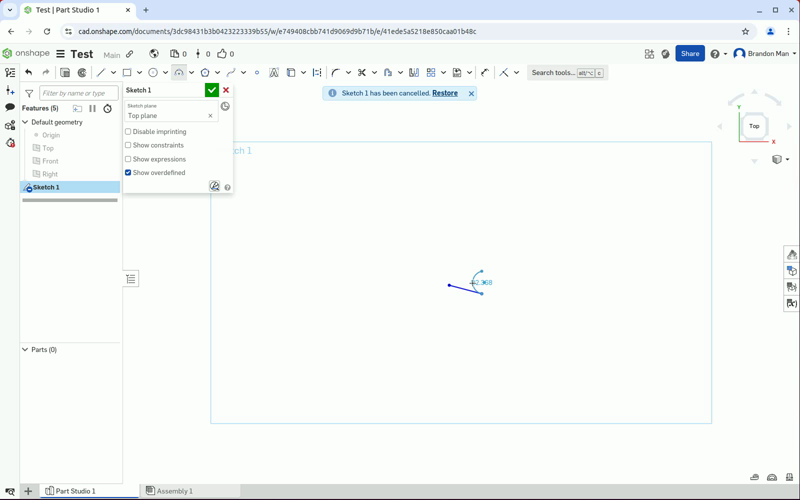
key(esc)
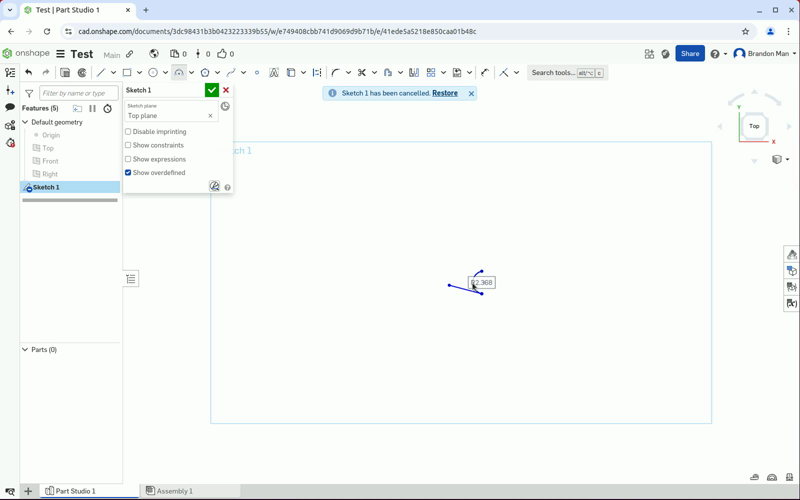
key(l)
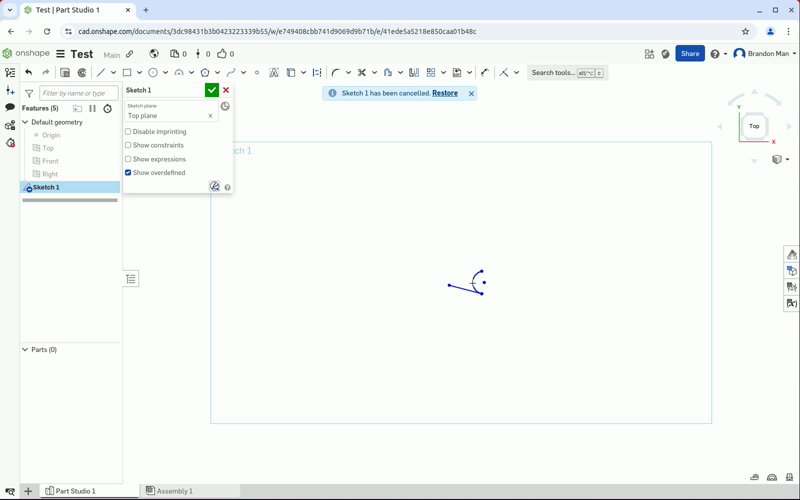
mouse_move(481, 271)
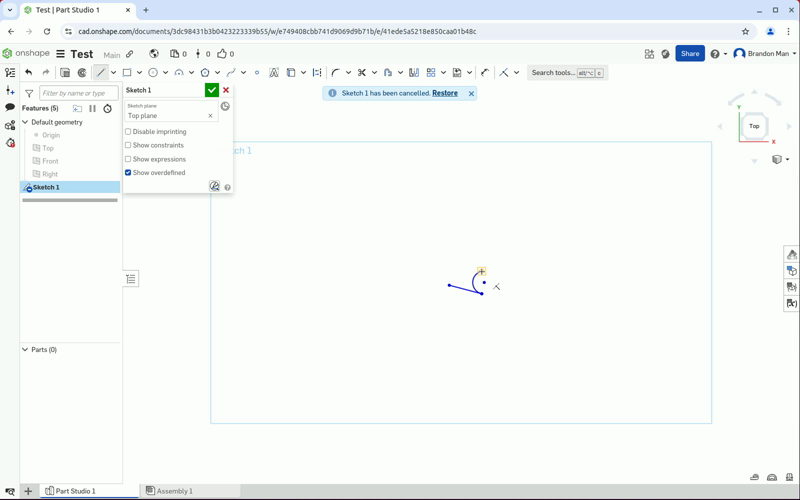
click(481, 271)
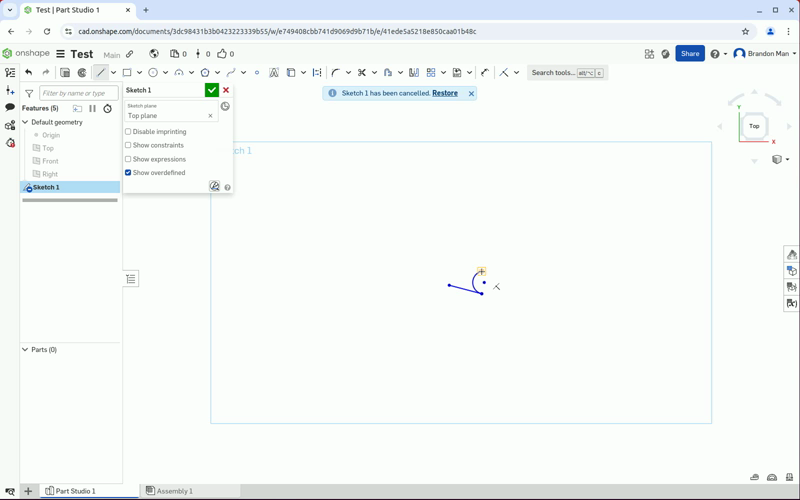
key_down(shift)
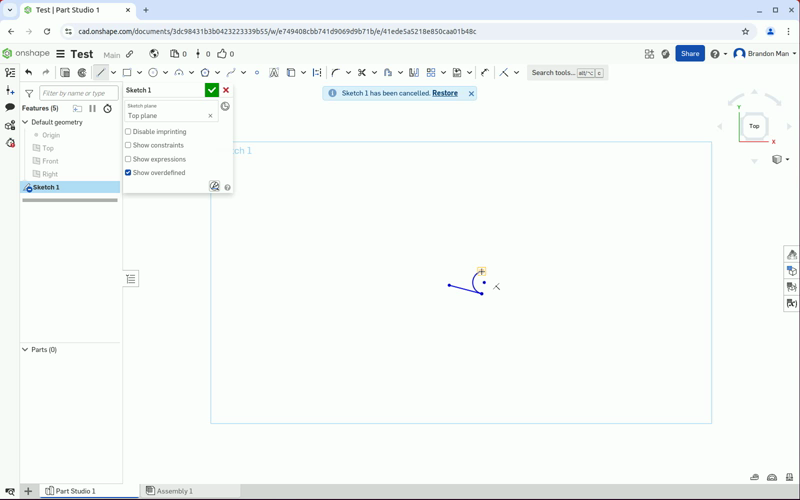
mouse_move(511, 271)
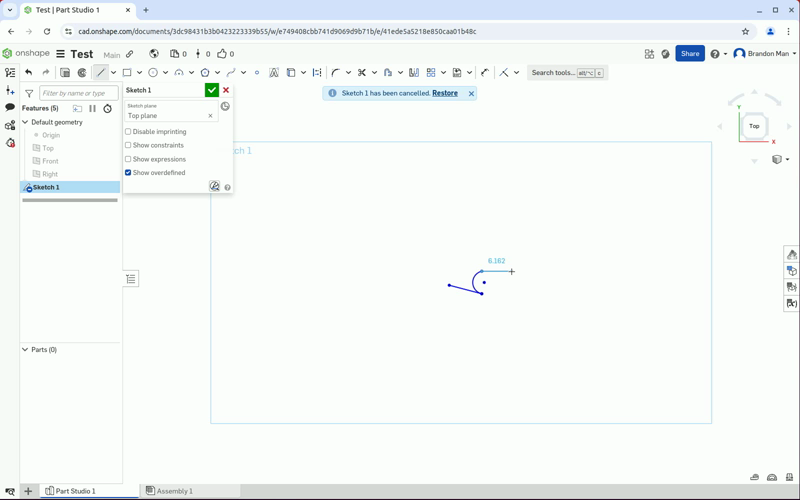
mouse_move(449, 279)
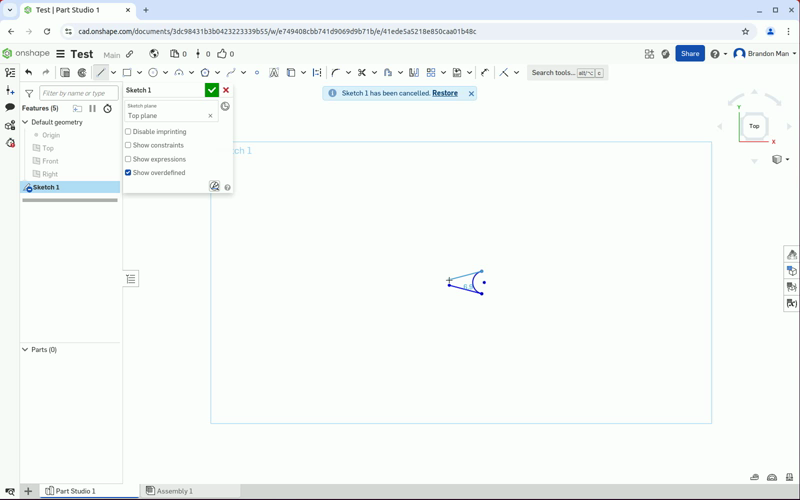
click(449, 279)
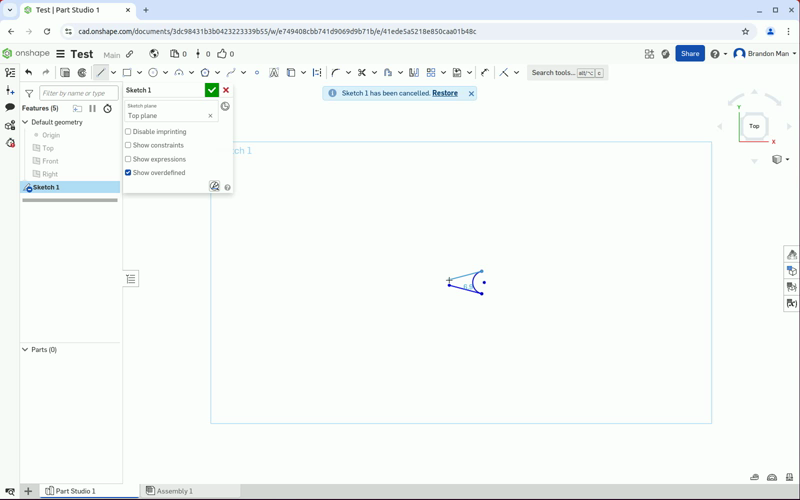
key_up(shift)
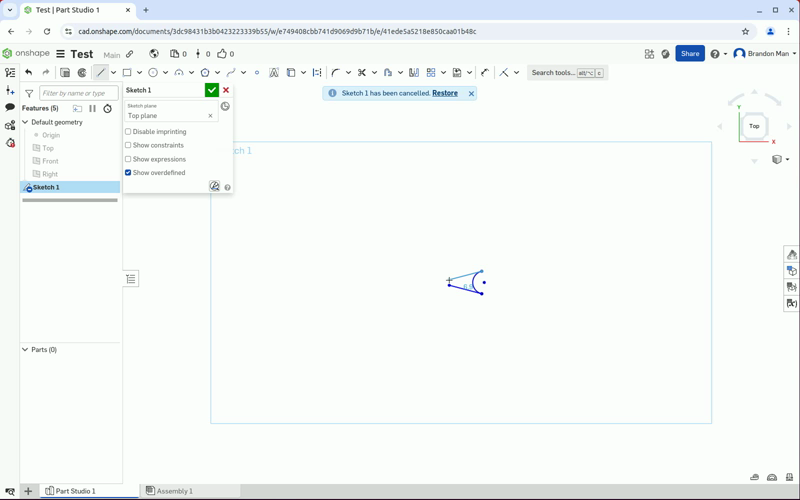
key(esc)
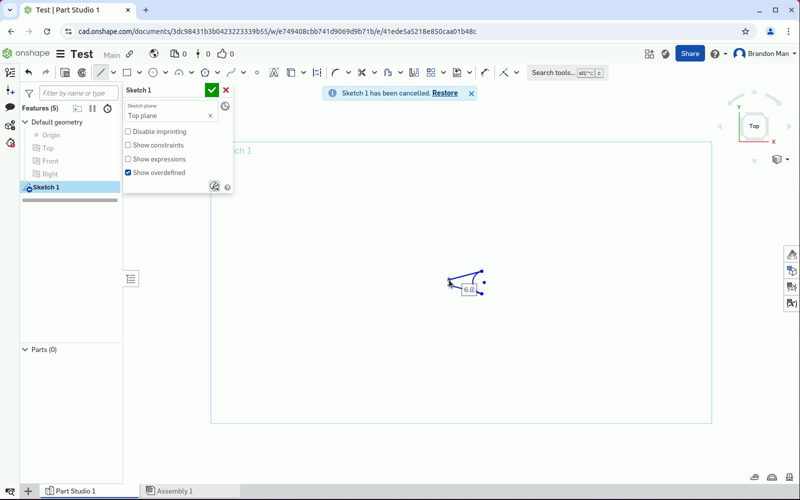
key(a)
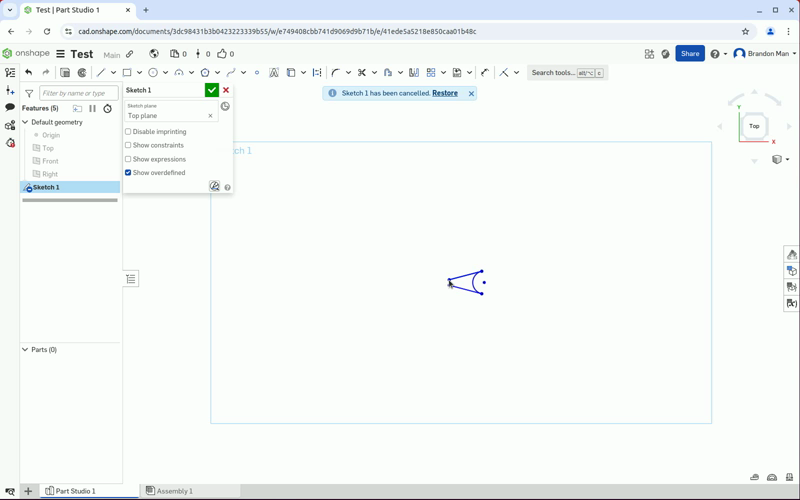
mouse_move(449, 279)
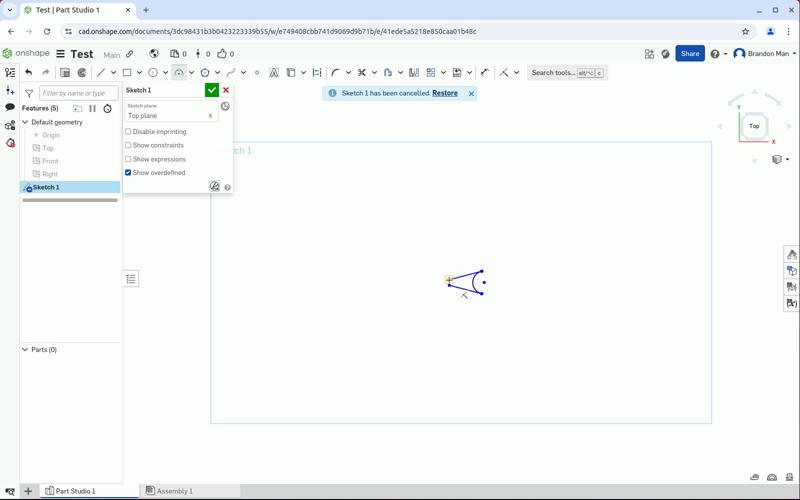
click(449, 279)
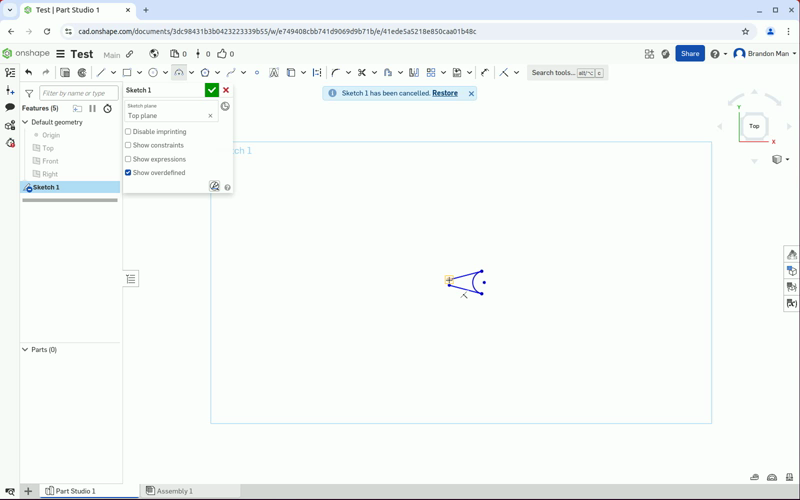
mouse_move(449, 285)
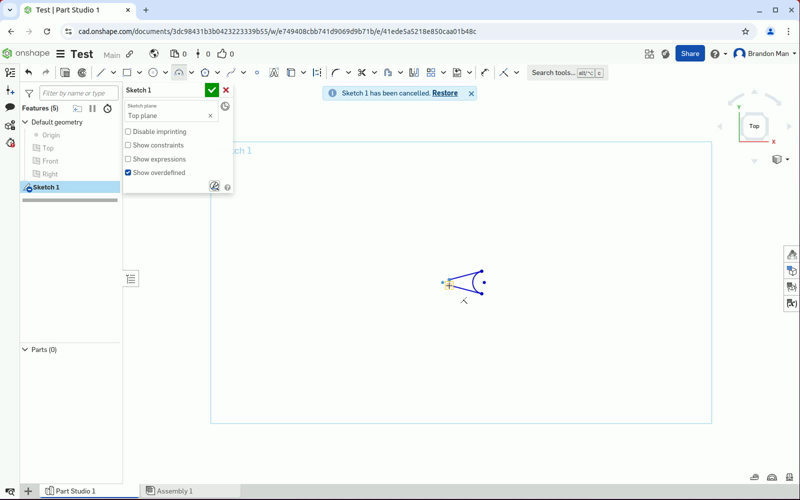
scroll(6)
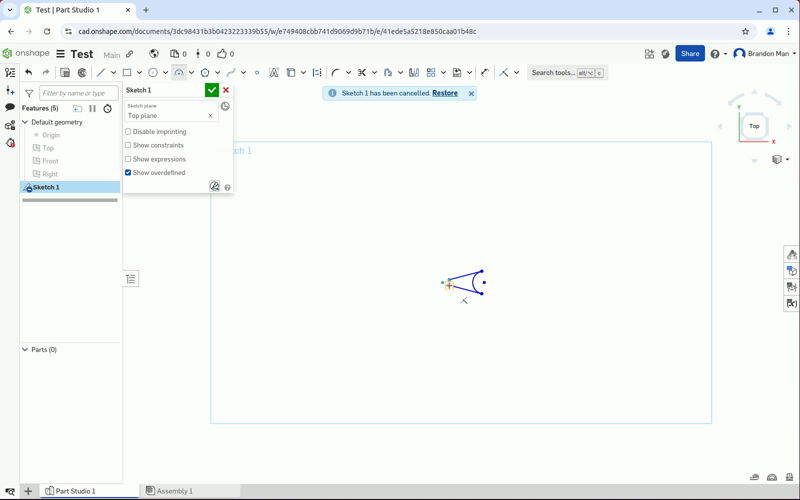
scroll(6)
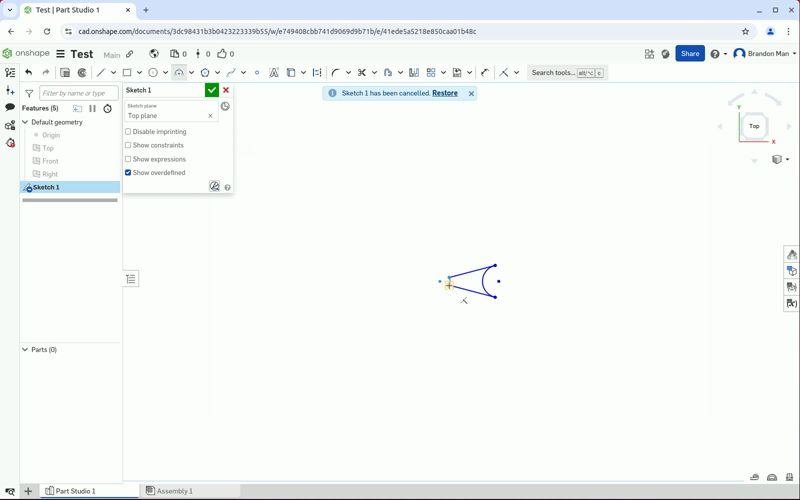
scroll(6)
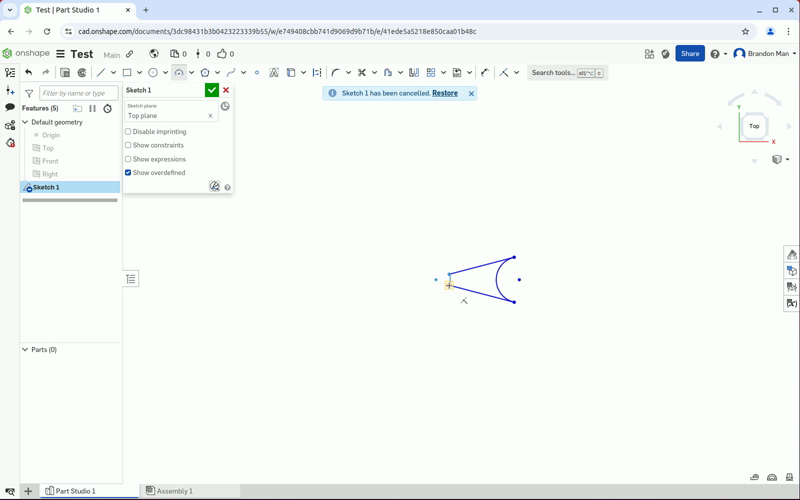
scroll(6)
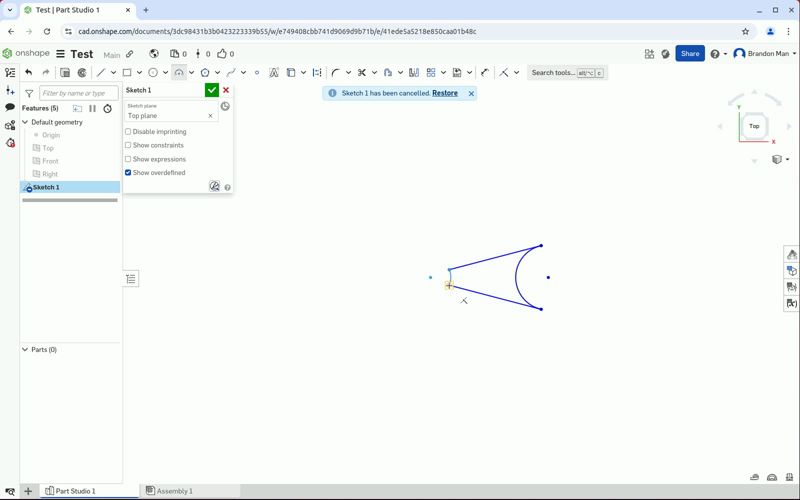
scroll(6)
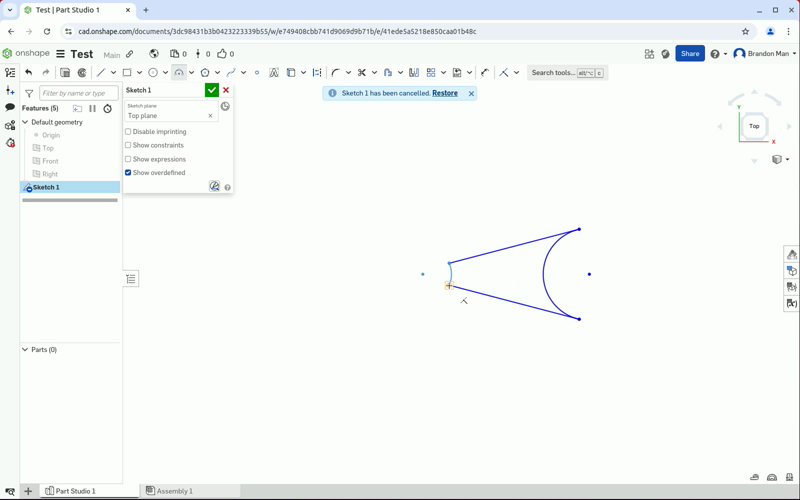
scroll(6)
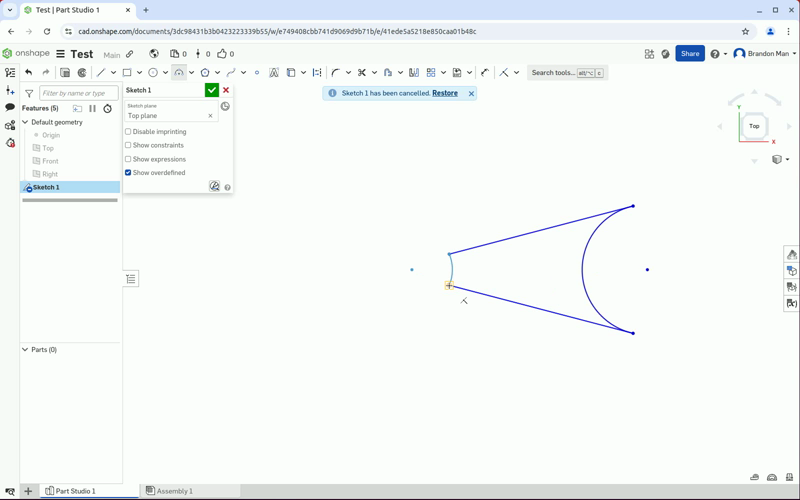
scroll(6)
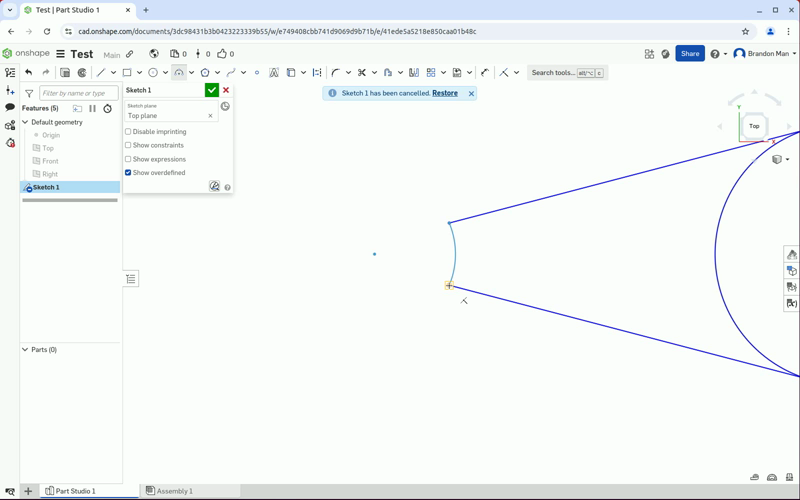
click(449, 285)
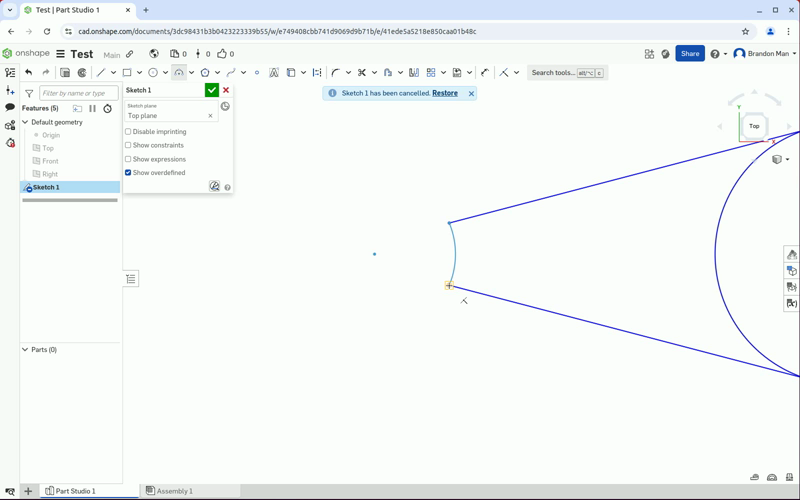
scroll(-6)
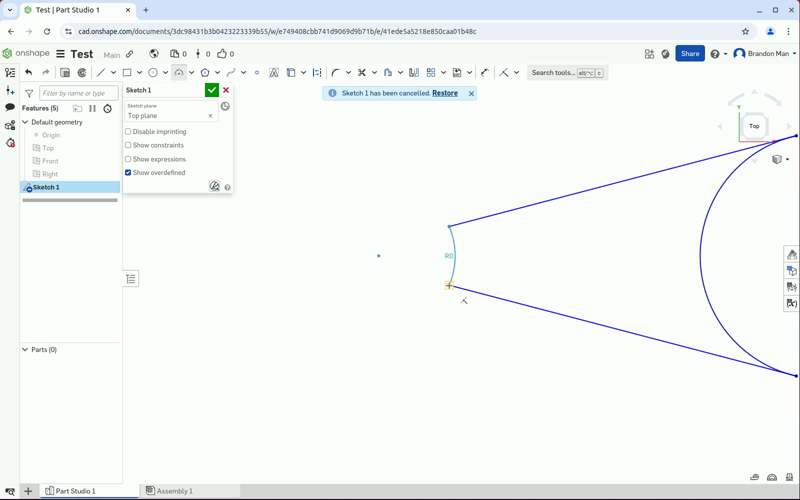
scroll(-6)
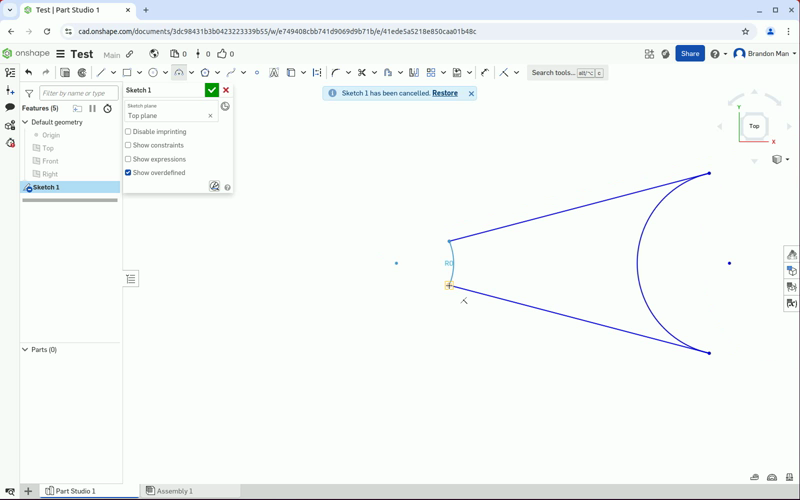
scroll(-6)
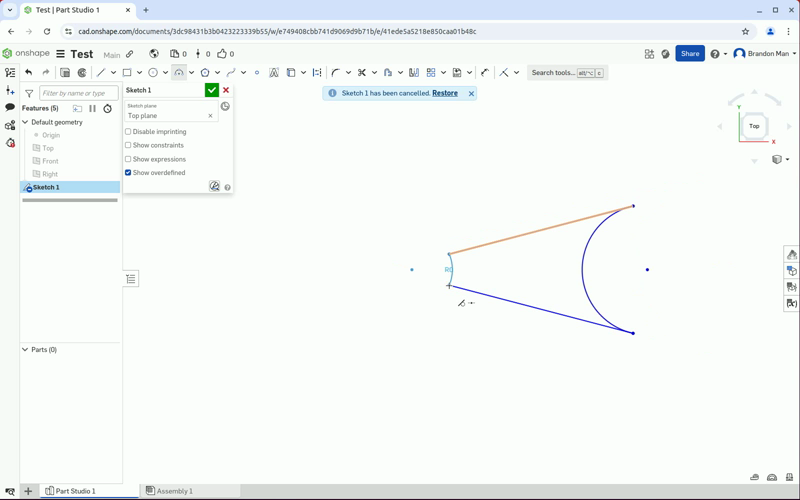
scroll(-6)
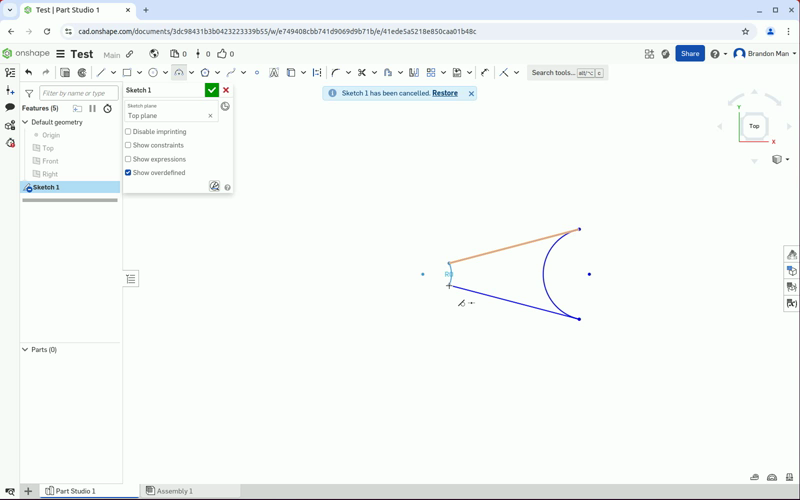
scroll(-6)
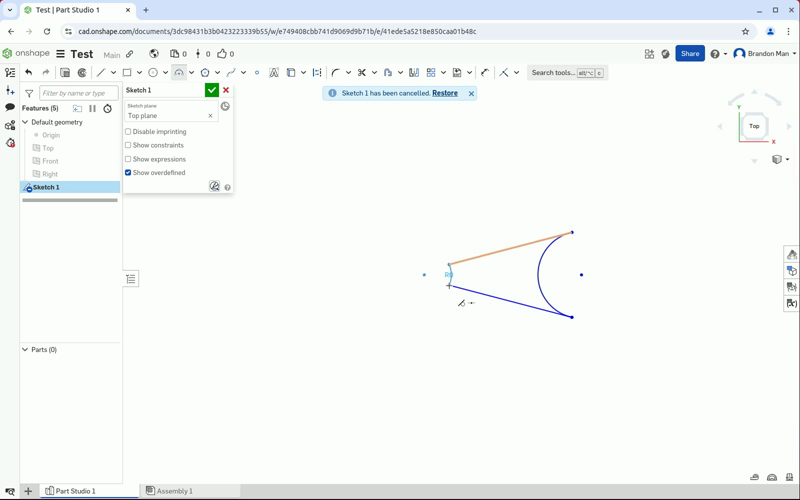
scroll(-6)
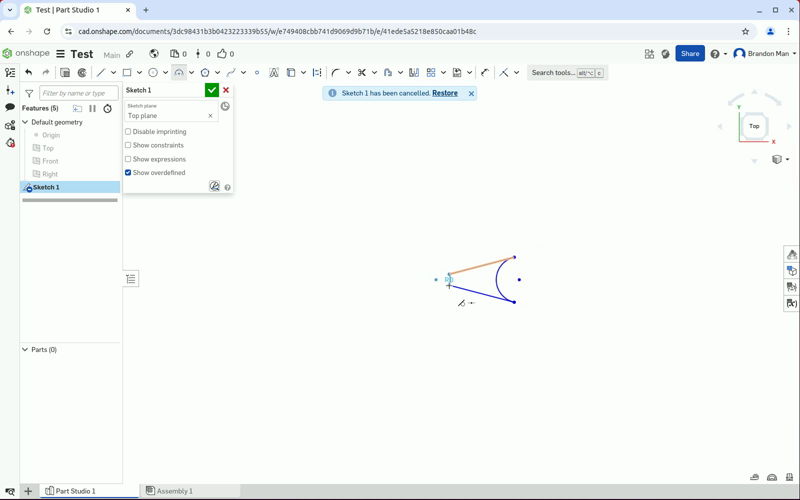
scroll(-6)
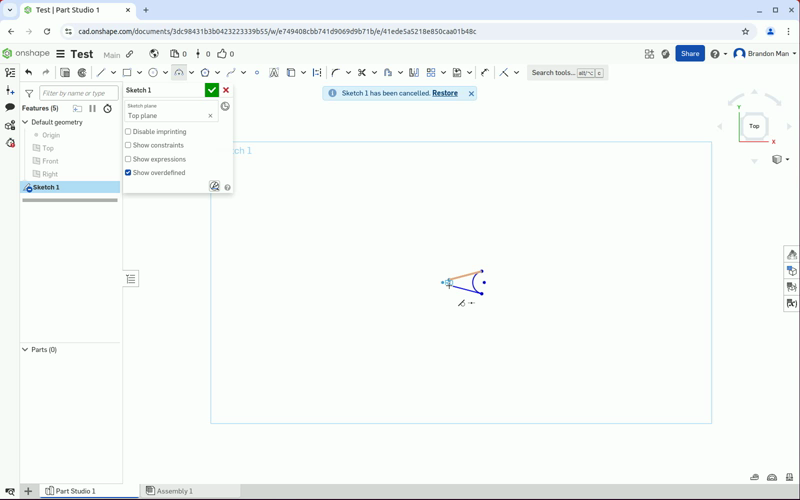
key_down(shift)
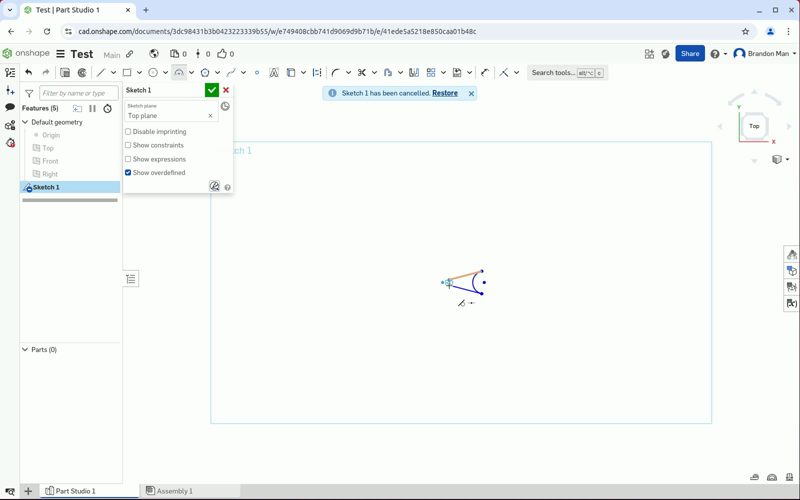
mouse_move(452, 282)
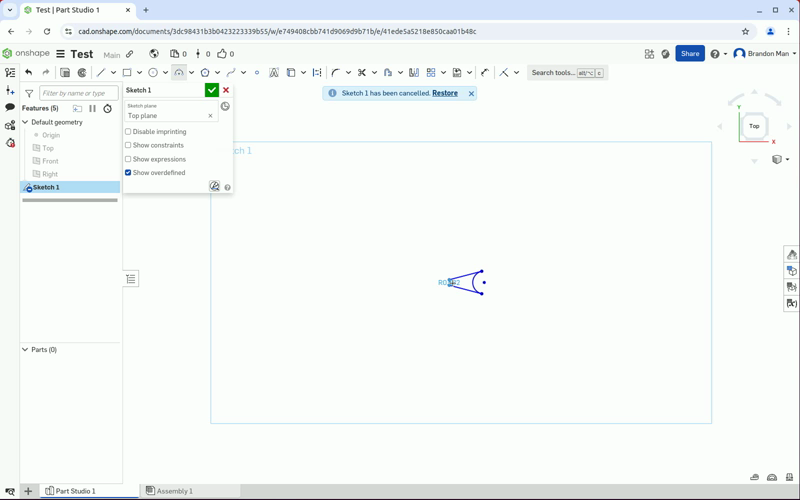
scroll(6)
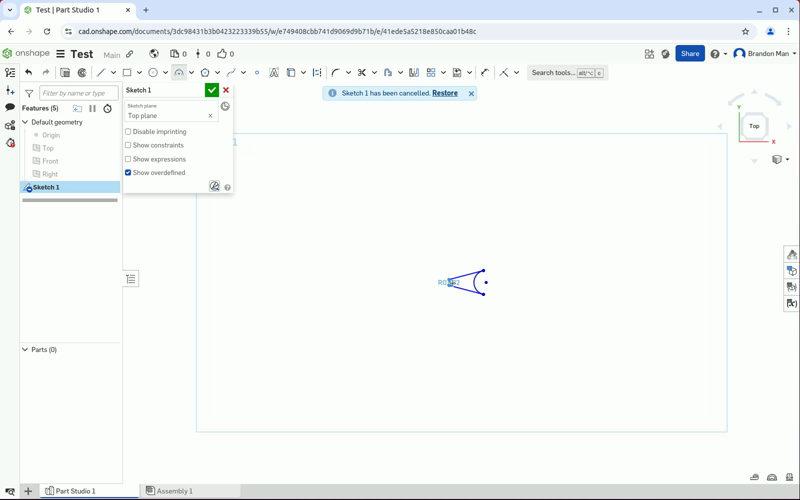
scroll(6)
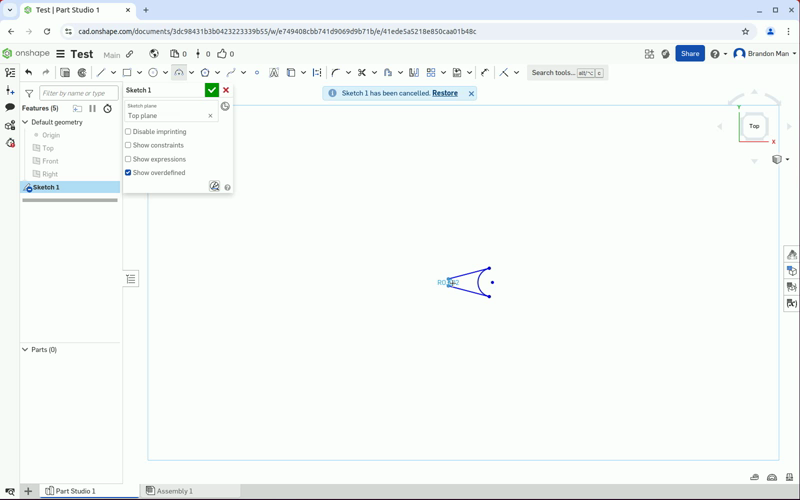
scroll(6)
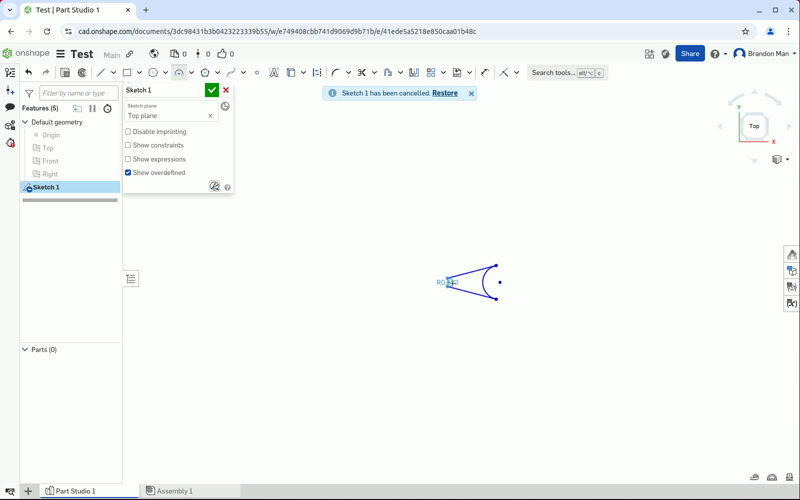
scroll(6)
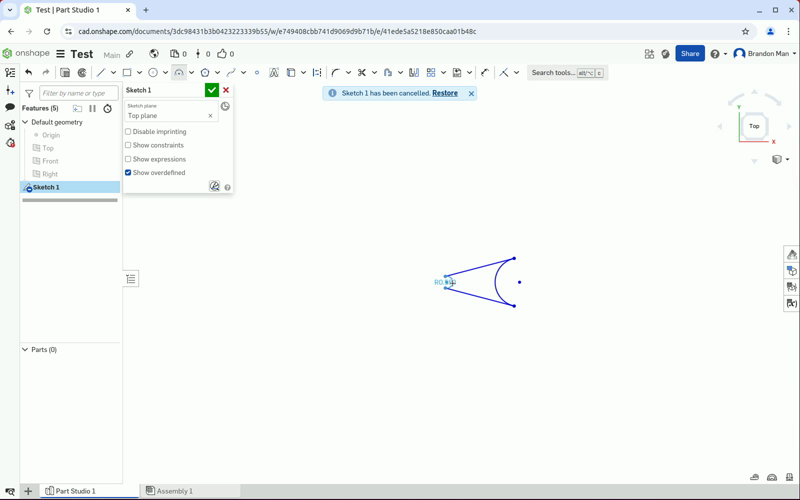
scroll(6)
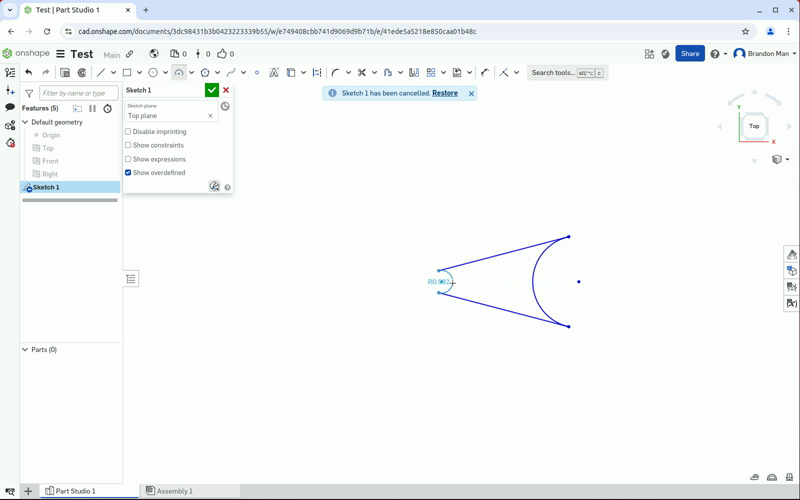
scroll(6)
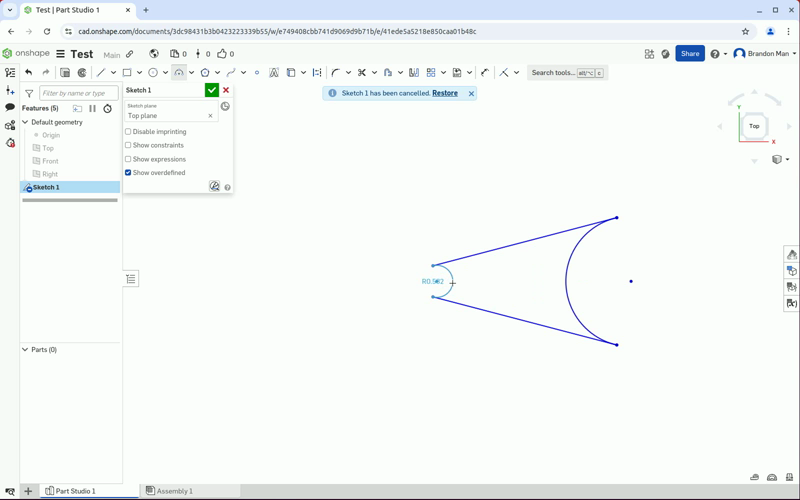
scroll(6)
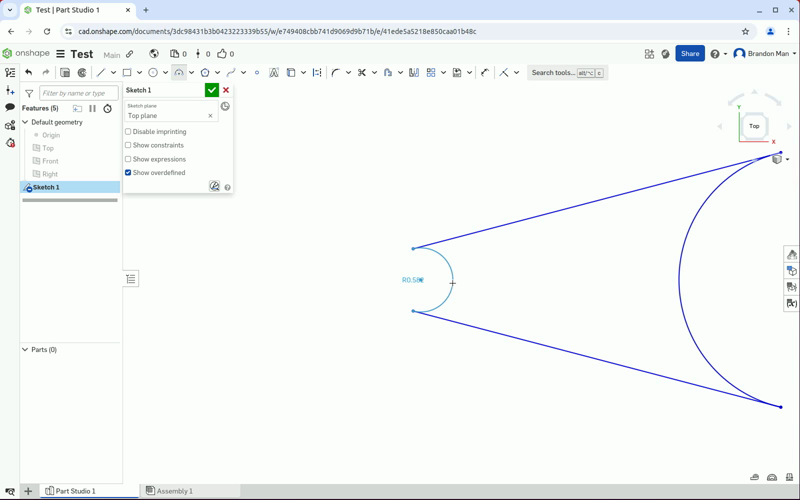
click(452, 282)
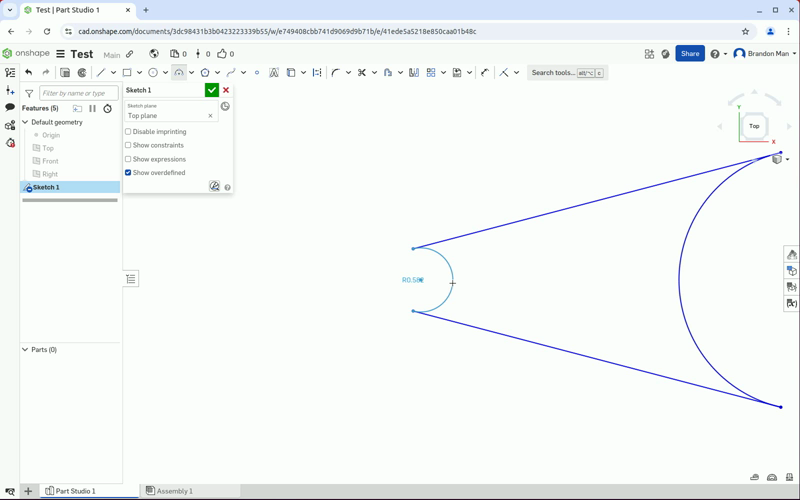
scroll(-6)
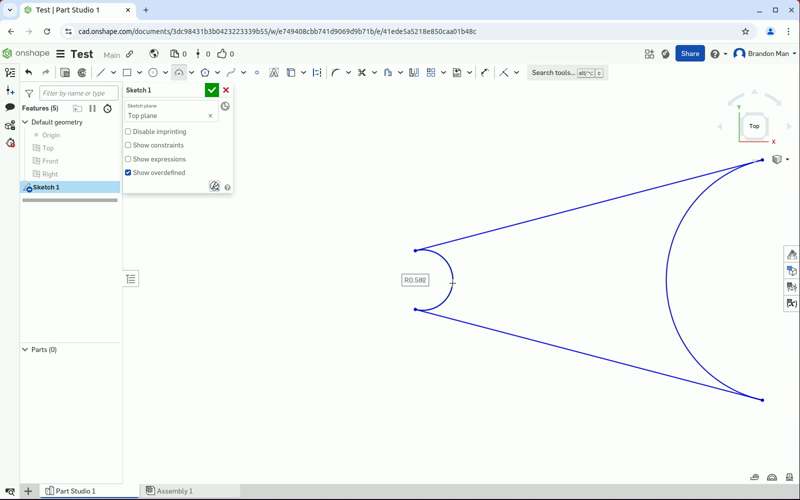
scroll(-6)
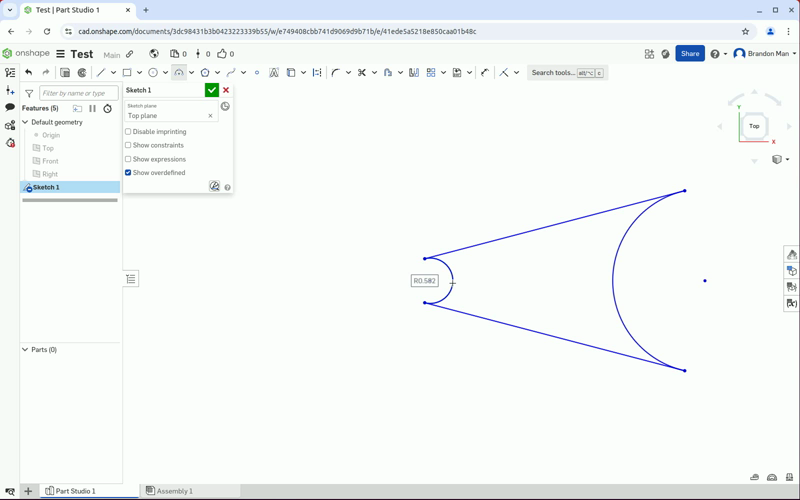
scroll(-6)
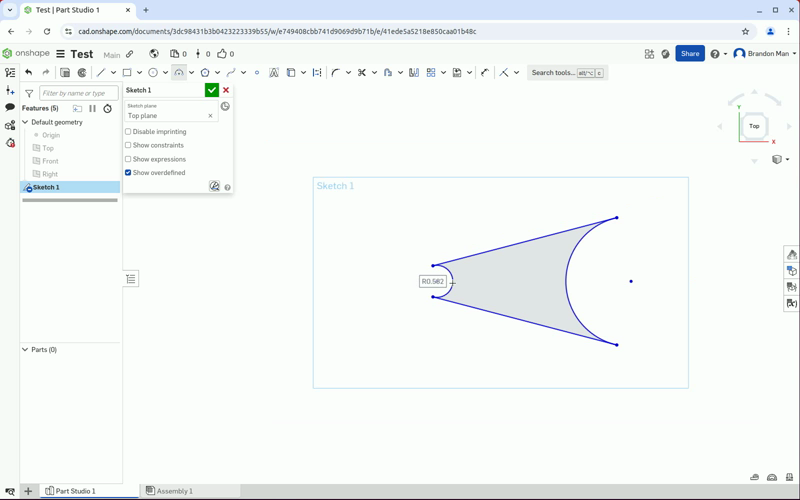
scroll(-6)
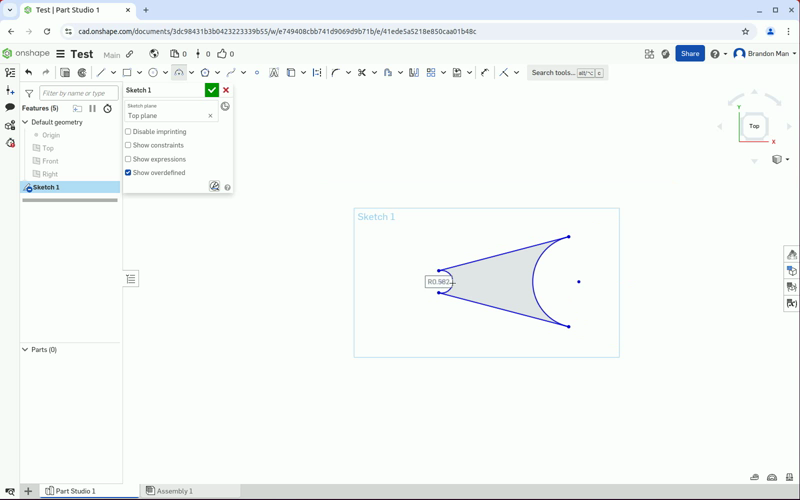
scroll(-6)
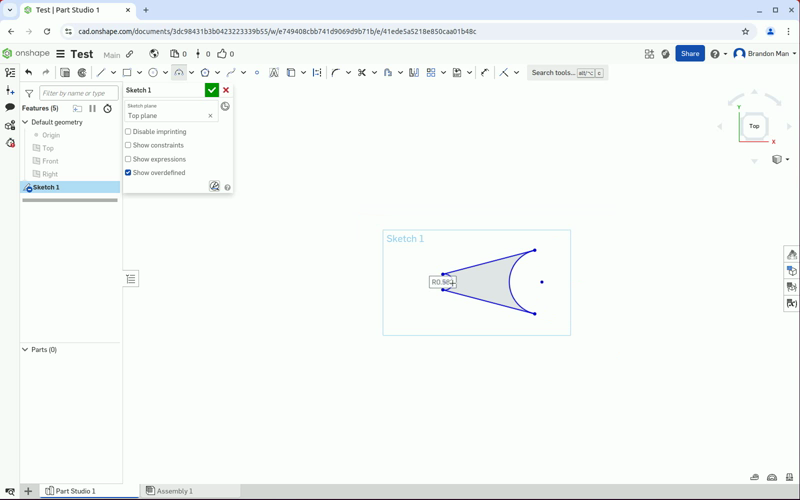
scroll(-6)
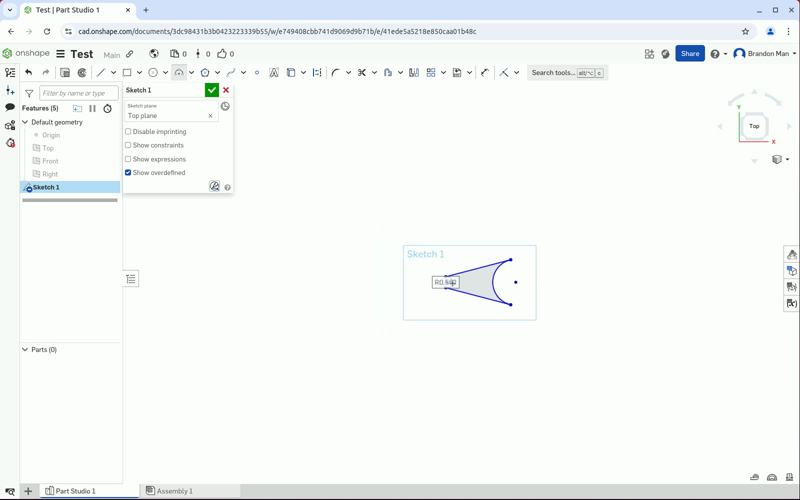
scroll(-6)
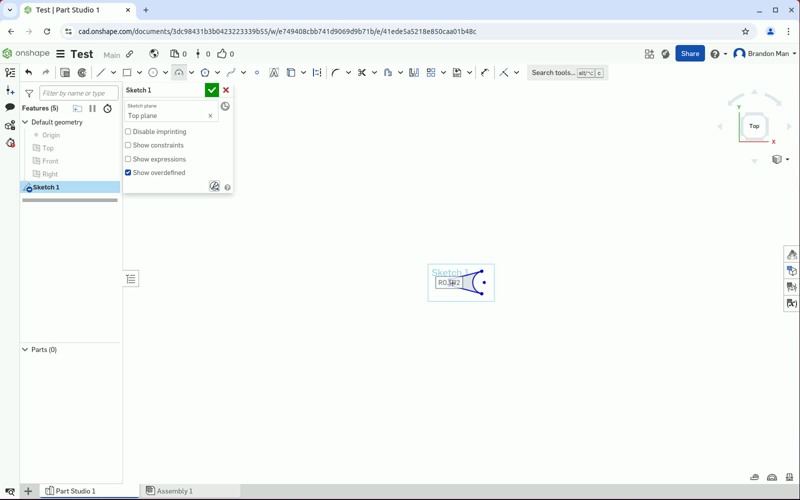
key_up(shift)
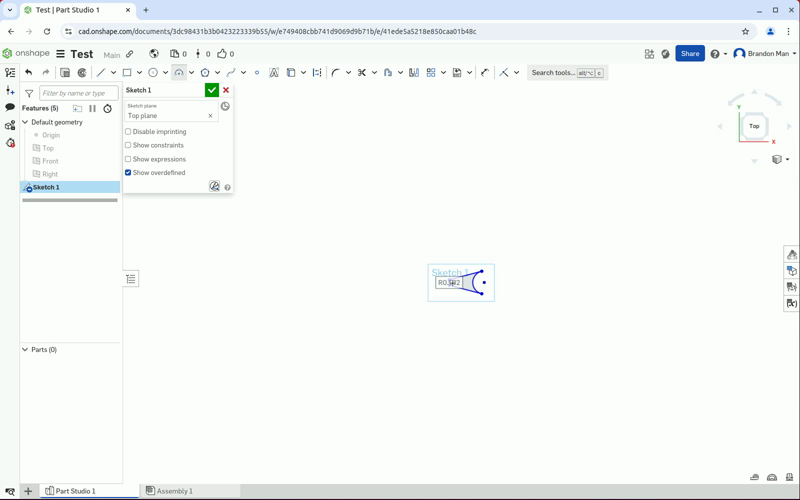
key(esc)
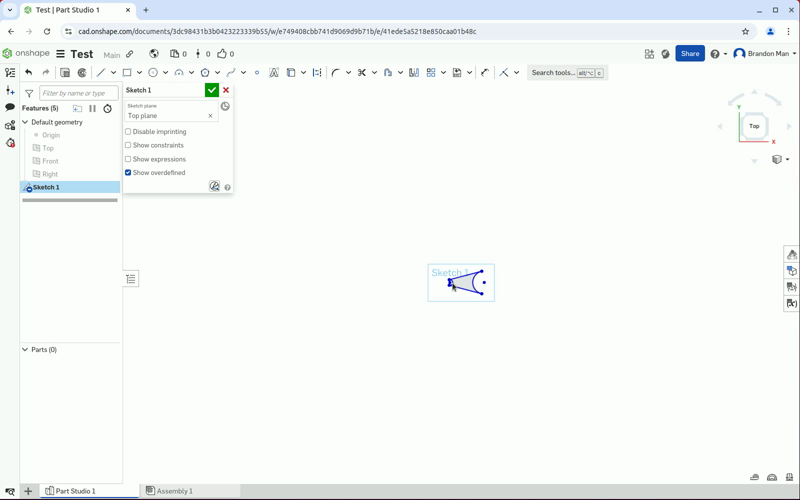
mouse_move(462, 281)
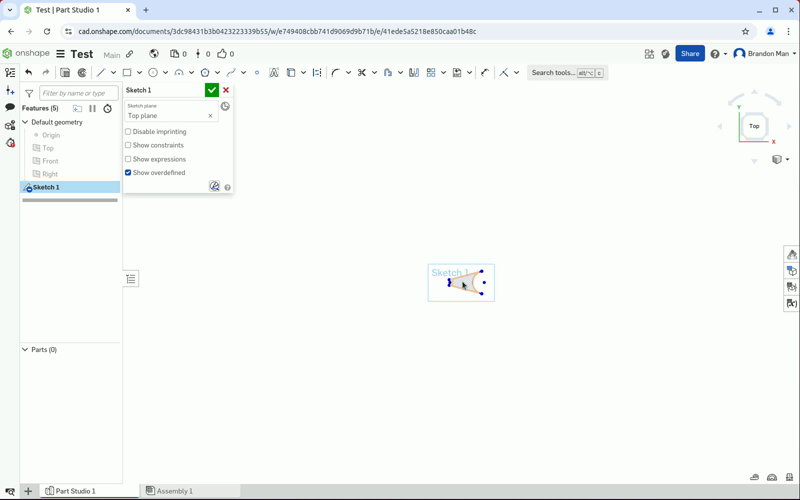
scroll(6)
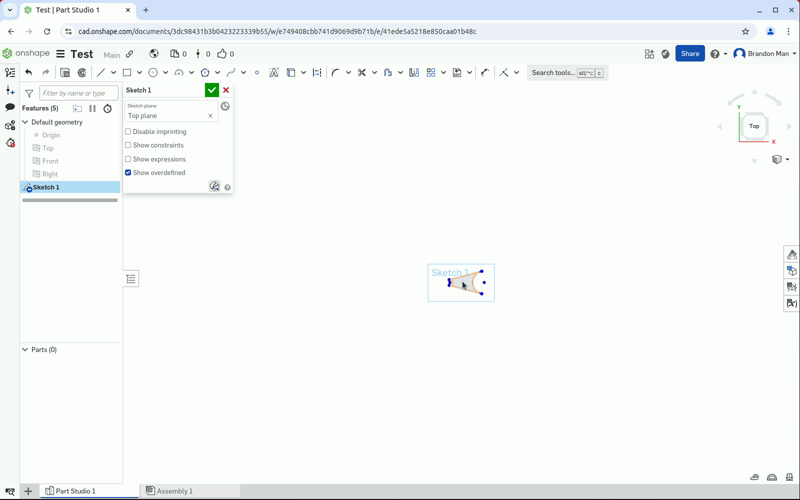
scroll(6)
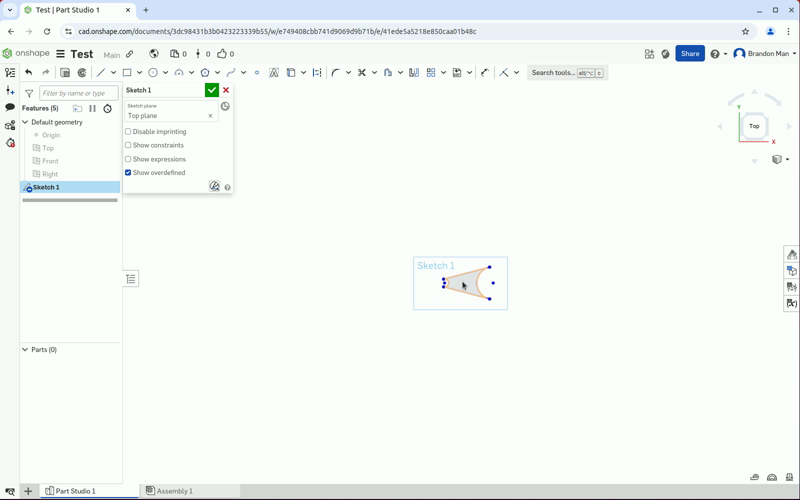
scroll(6)
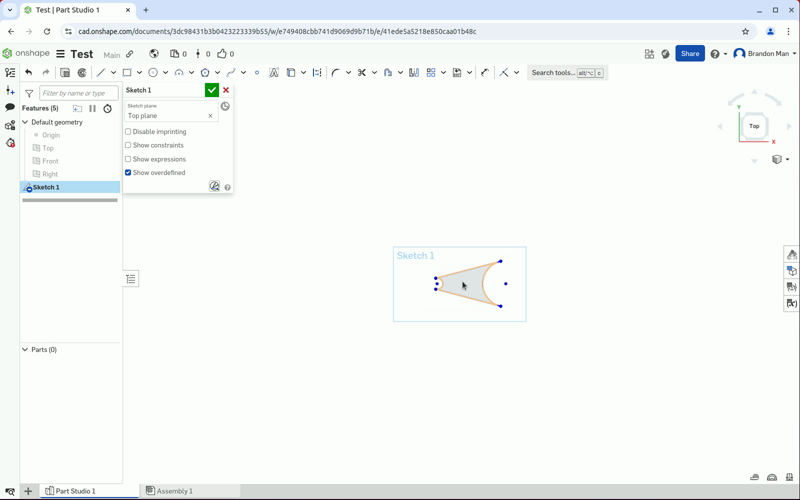
scroll(6)
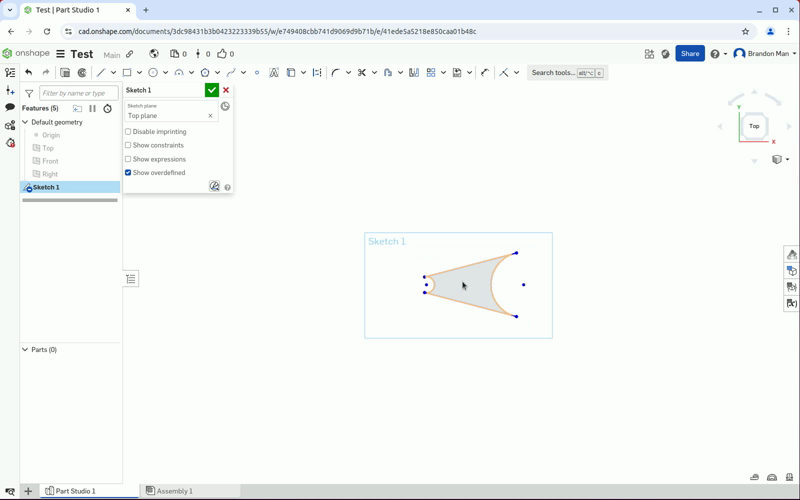
scroll(6)
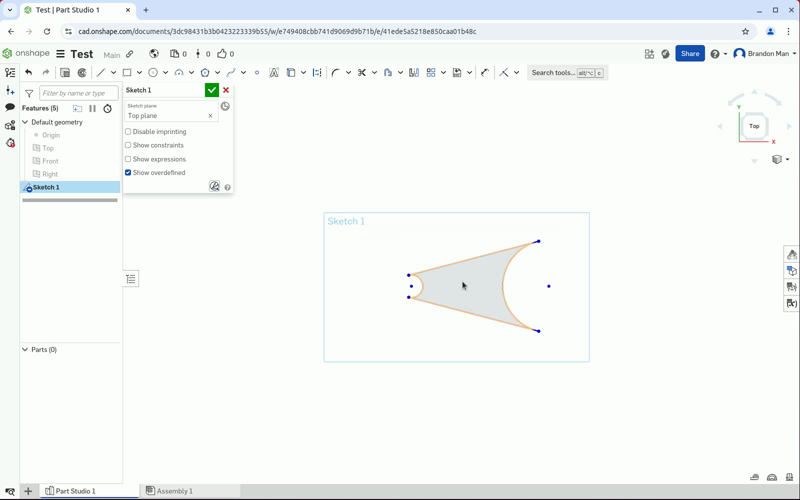
scroll(6)
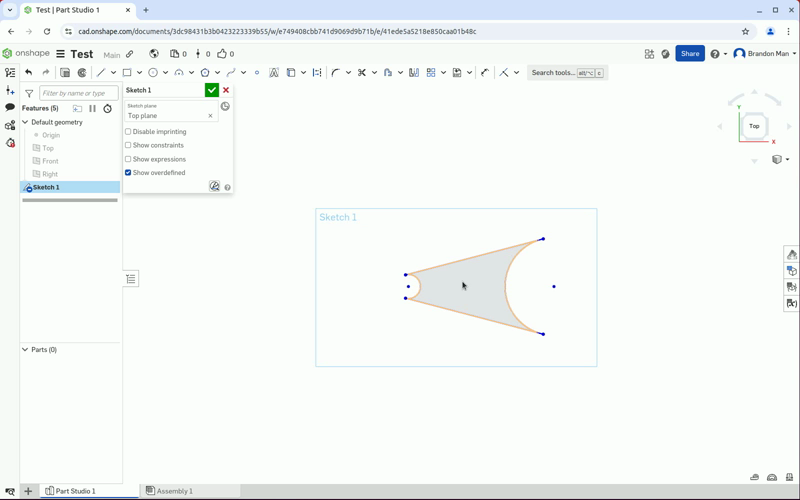
scroll(6)
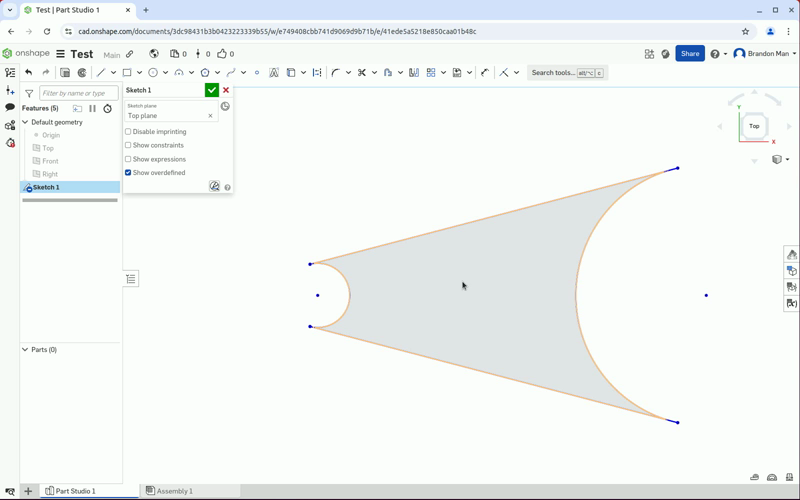
click(462, 281)
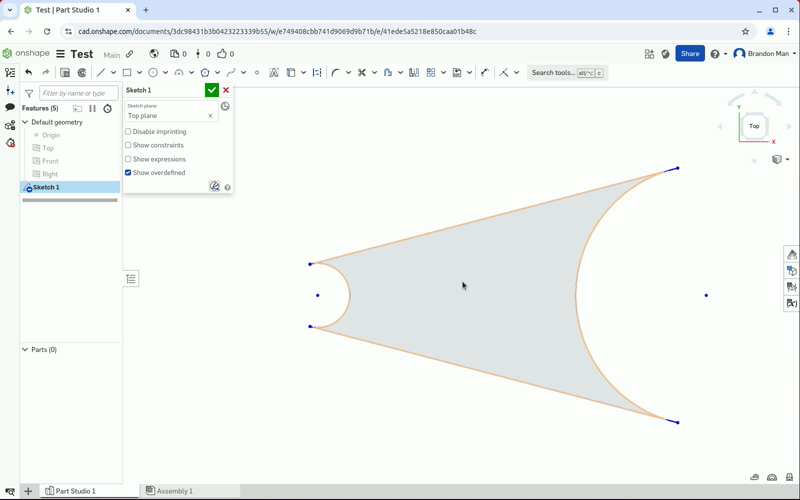
scroll(-6)
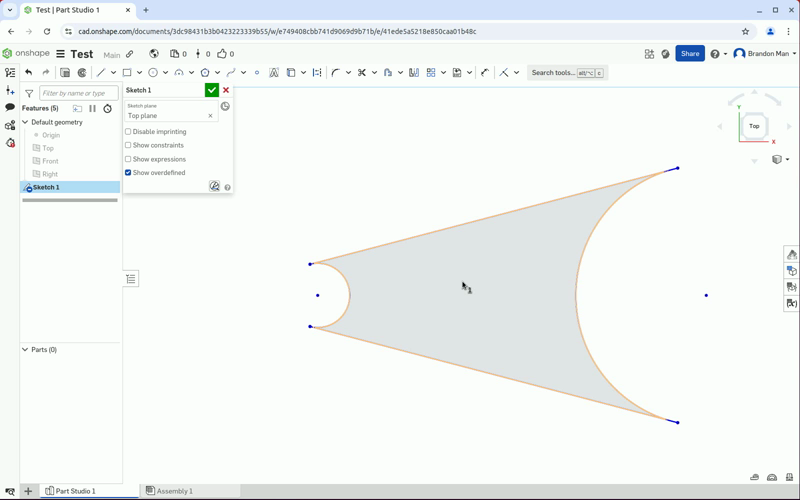
scroll(-6)
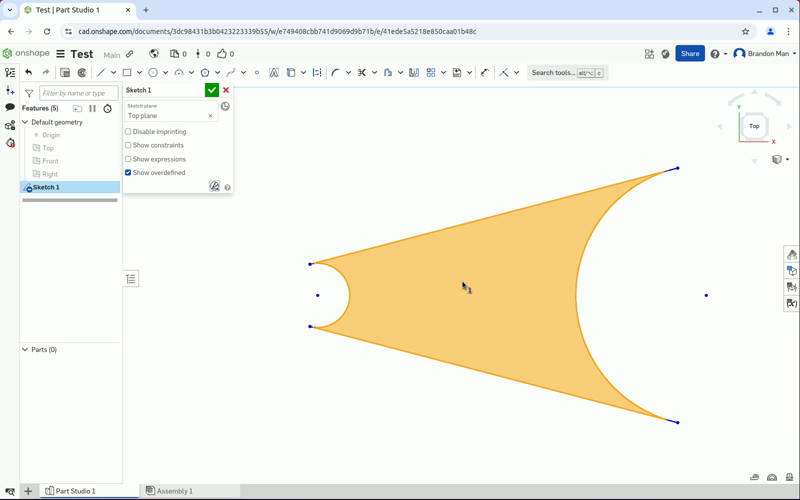
scroll(-6)
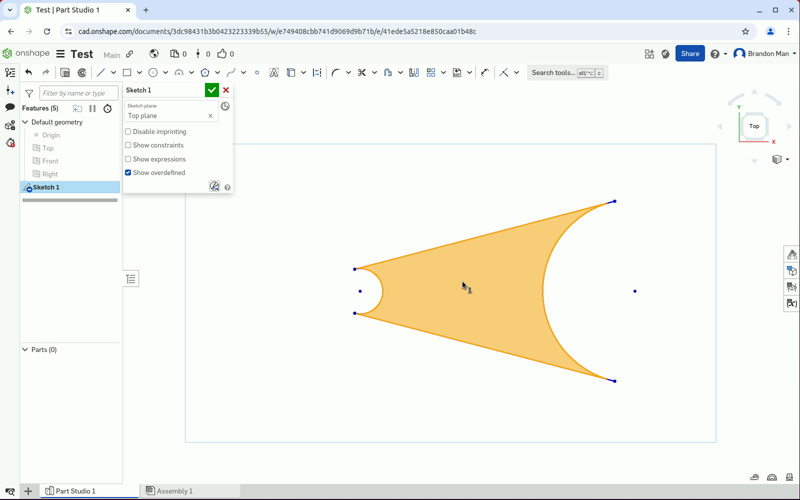
scroll(-6)
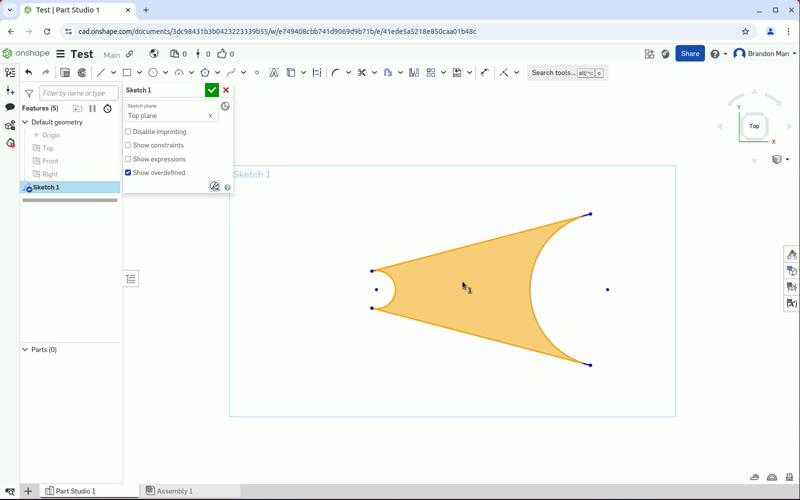
scroll(-6)
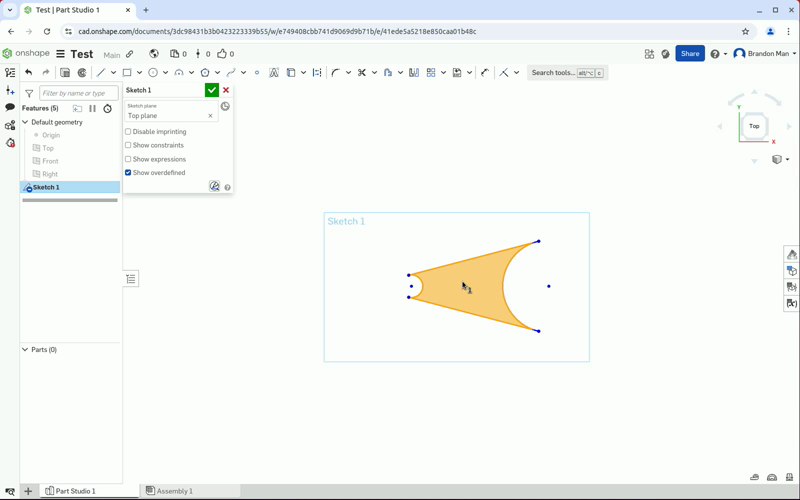
scroll(-6)
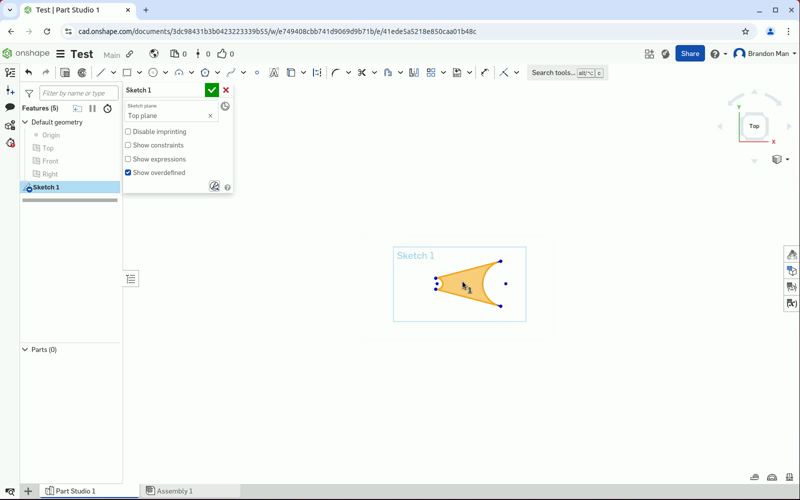
scroll(-6)
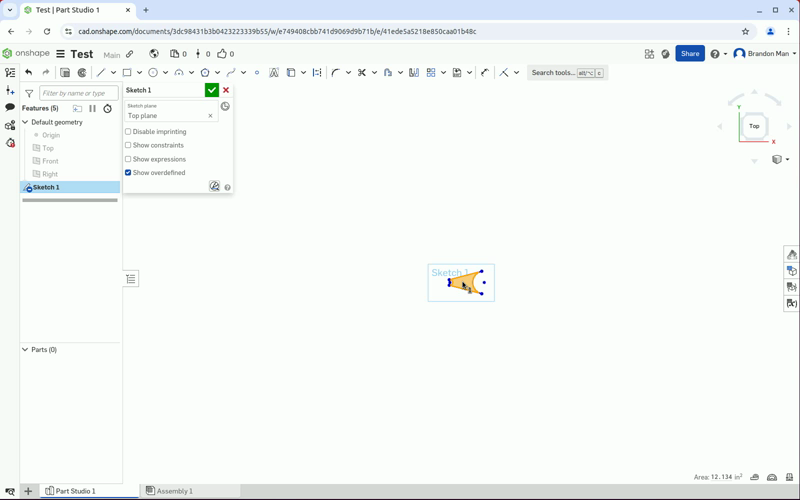
mouse_move(73, 352)
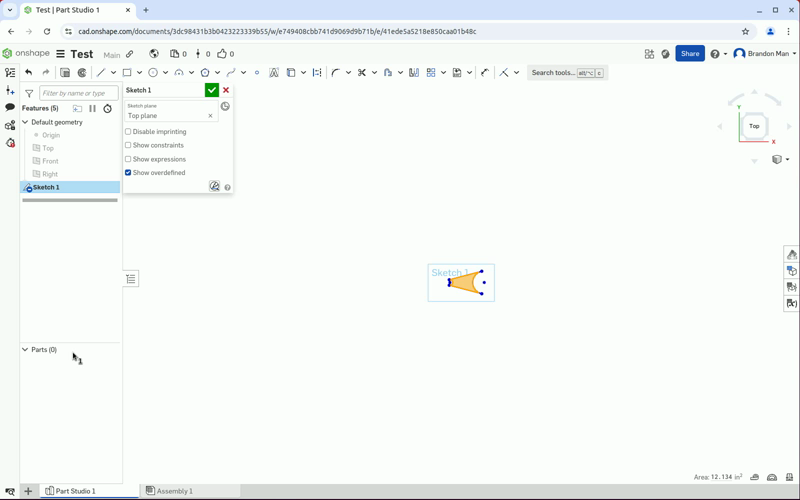
key(shift+y)
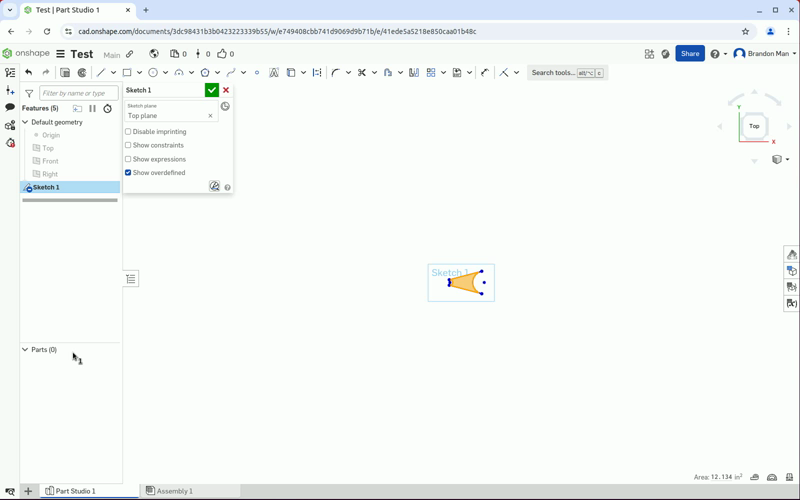
key(shift+e)
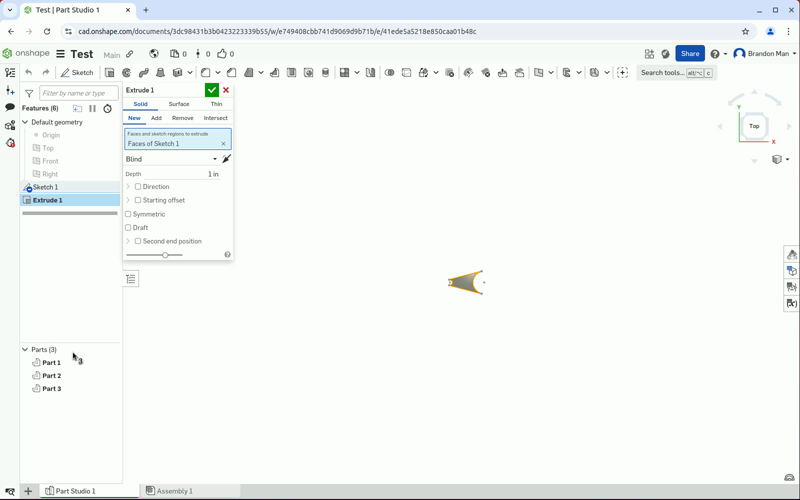
mouse_move(143, 106)
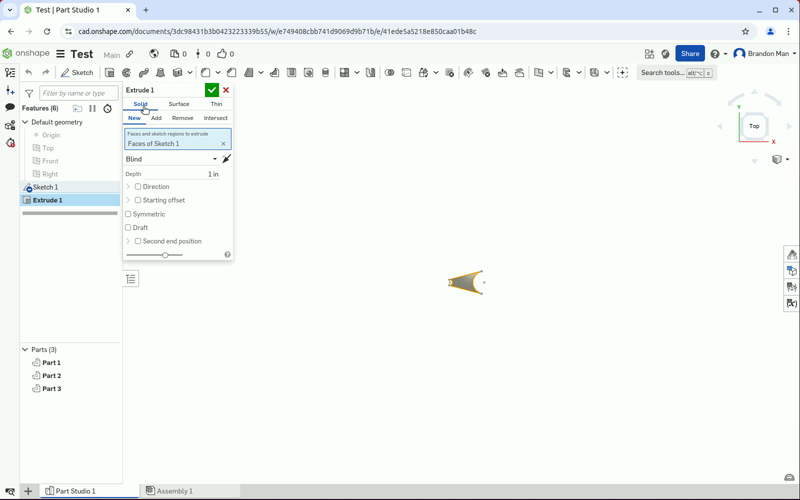
click(143, 106)
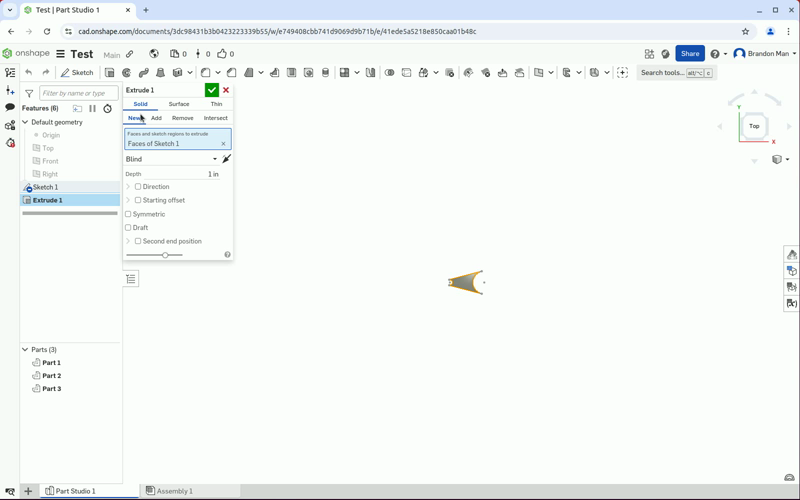
mouse_move(137, 120)
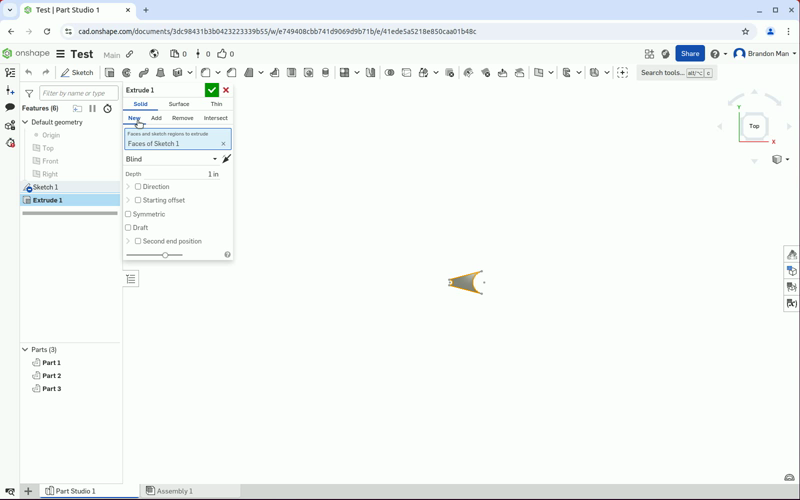
click(137, 120)
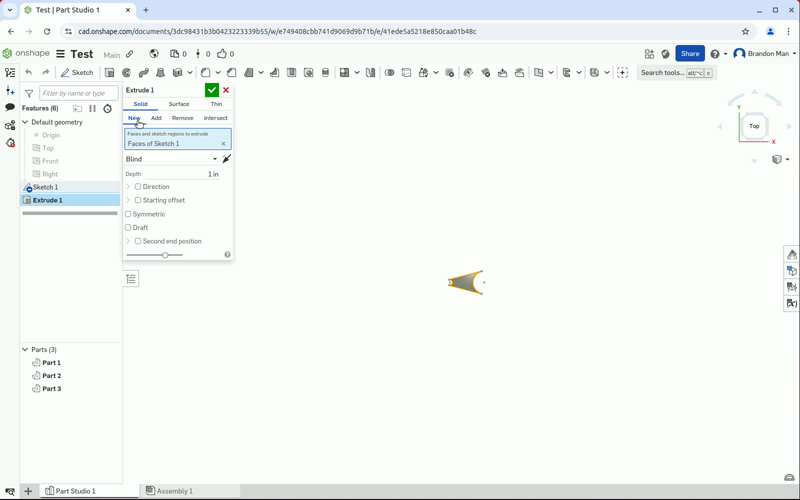
key(tab, 4)
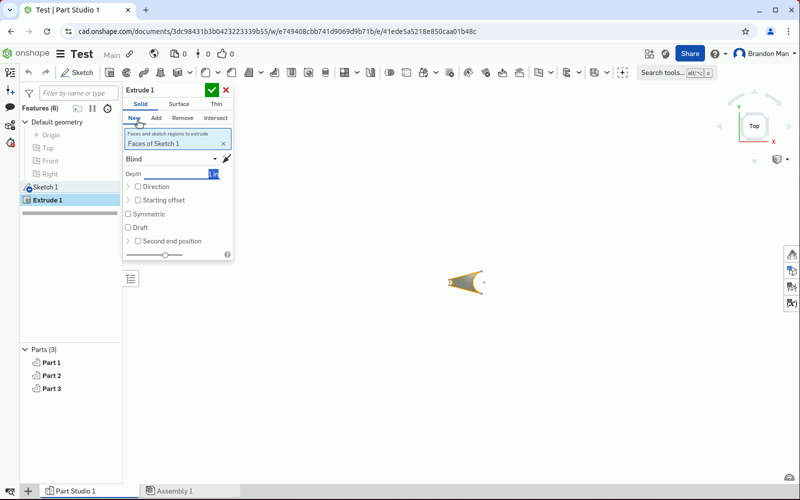
text(23.108)
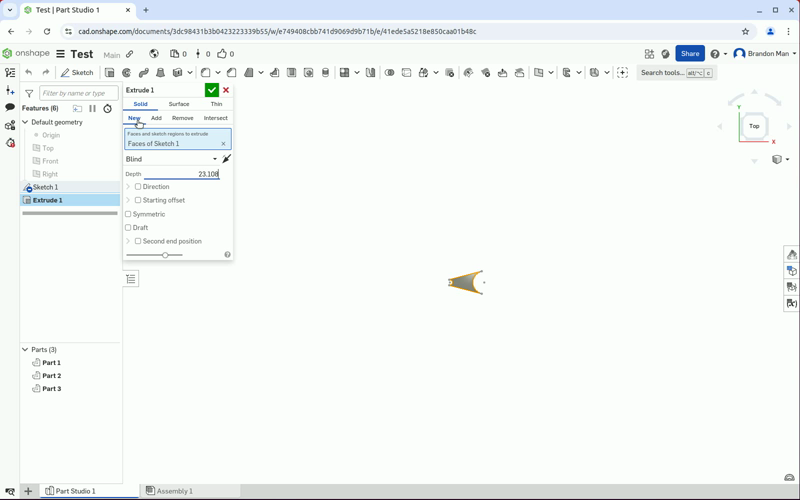
key(enter)
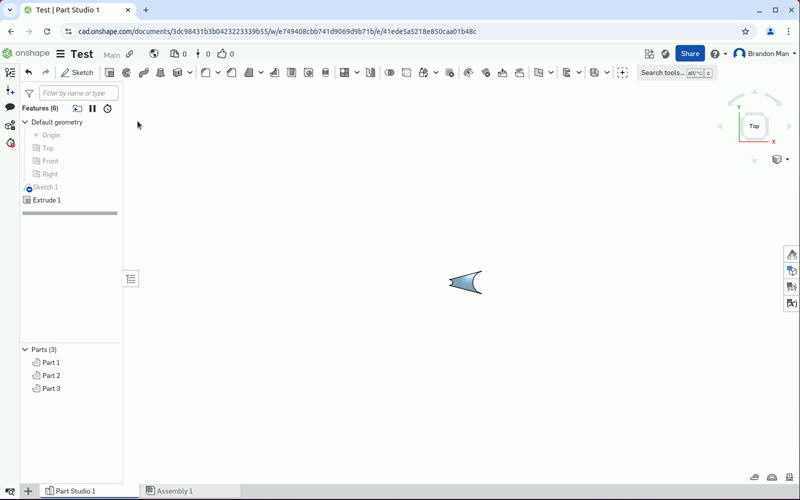
key(shift+h)
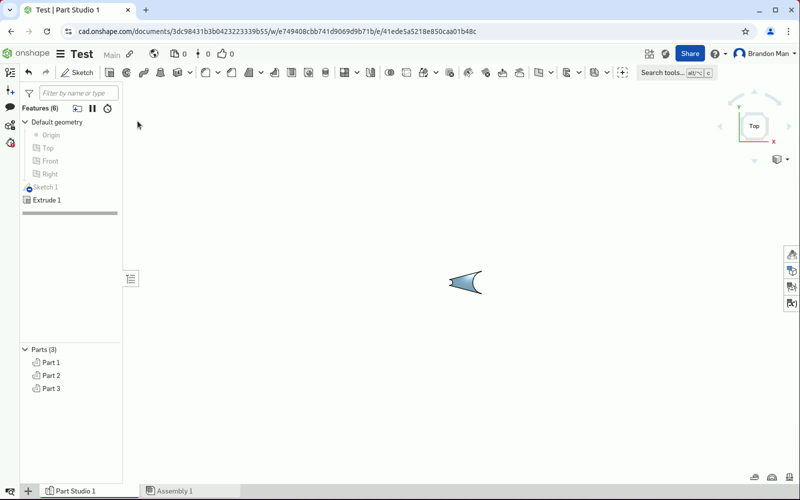
key(shift+h)
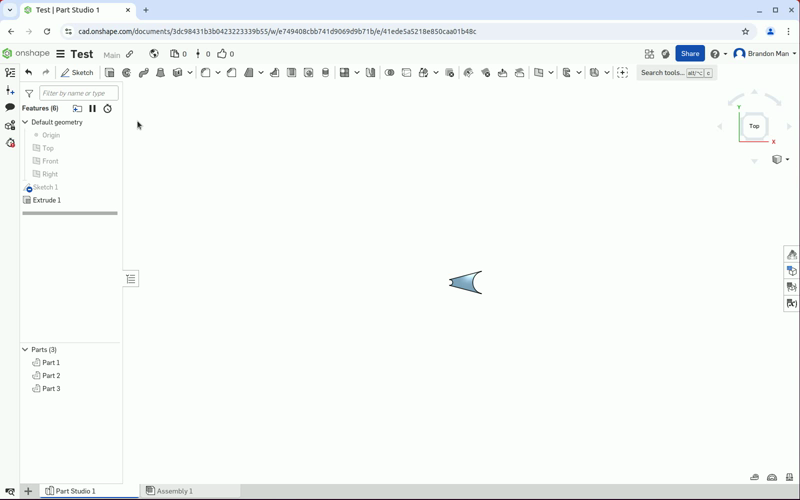
mouse_move(73, 189)
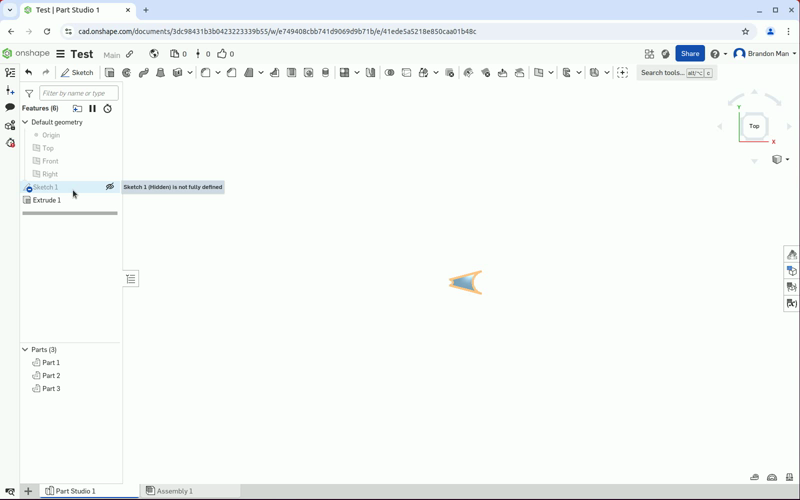
click(73, 189)
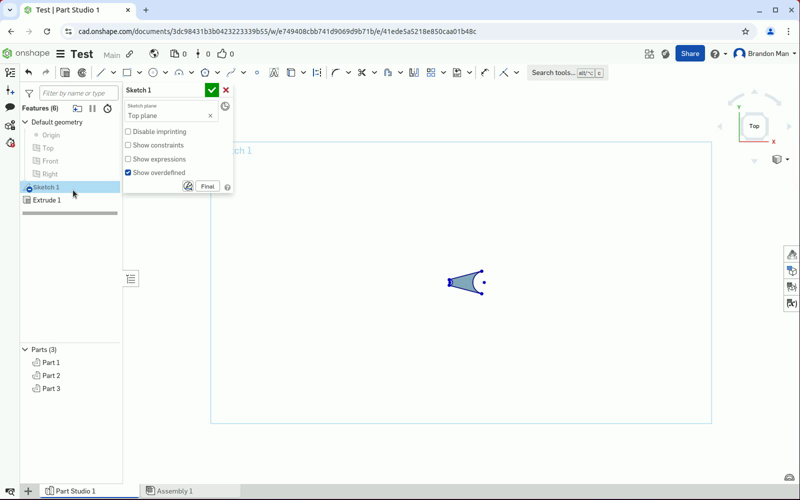
mouse_move(229, 92)
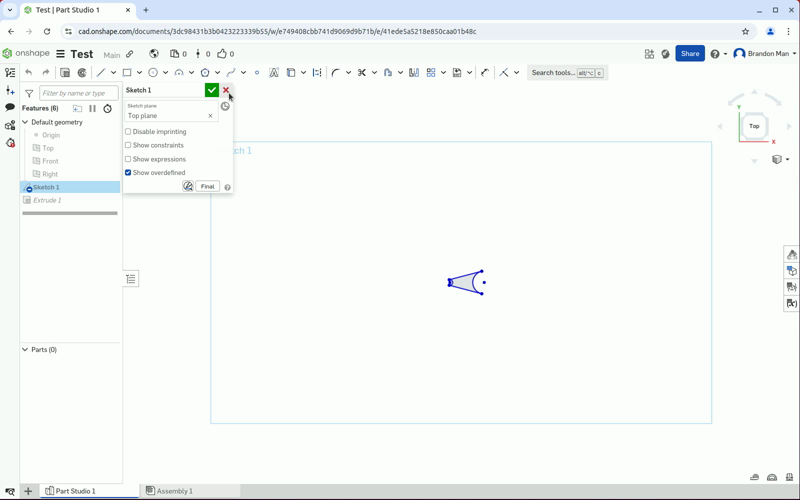
click(229, 92)
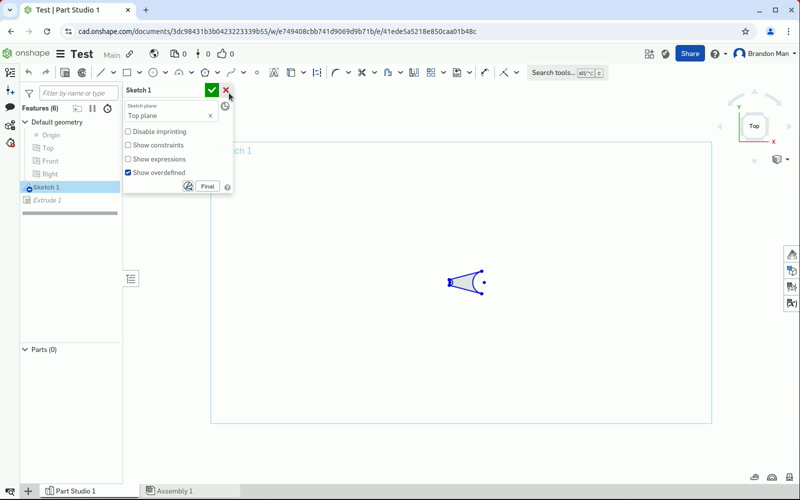
key(shift+s)
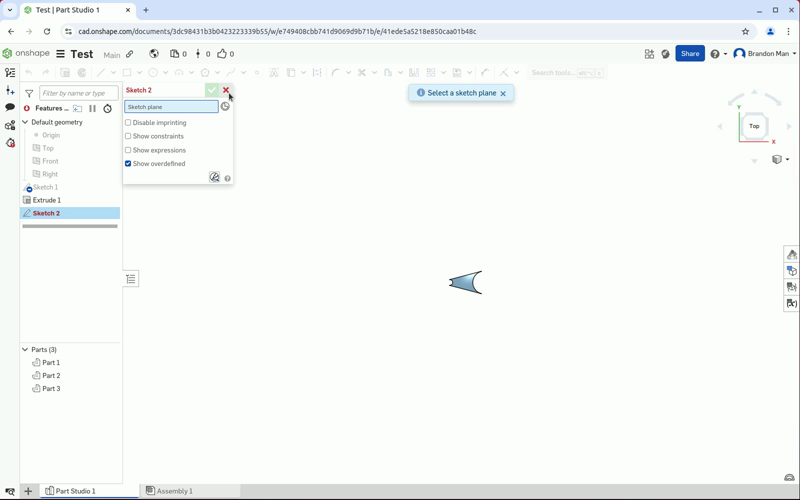
mouse_move(73, 150)
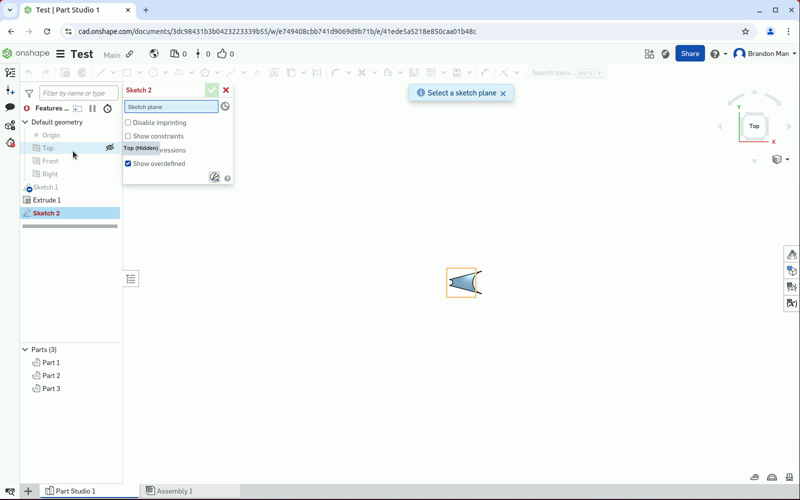
click(73, 150)
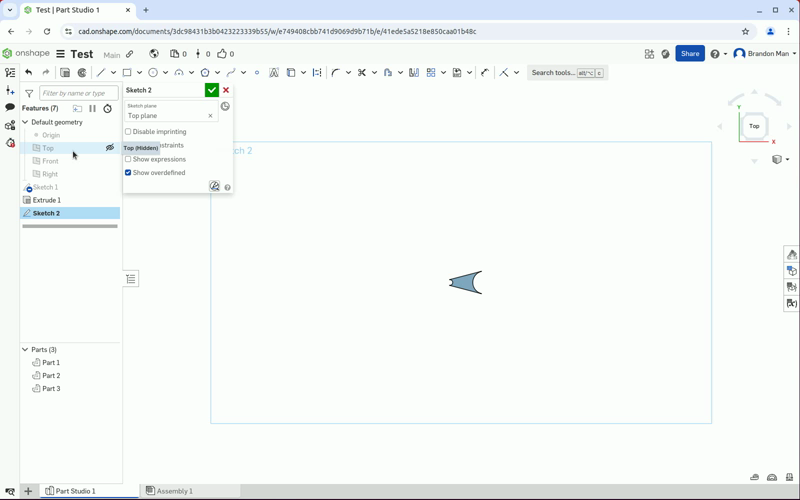
mouse_move(73, 352)
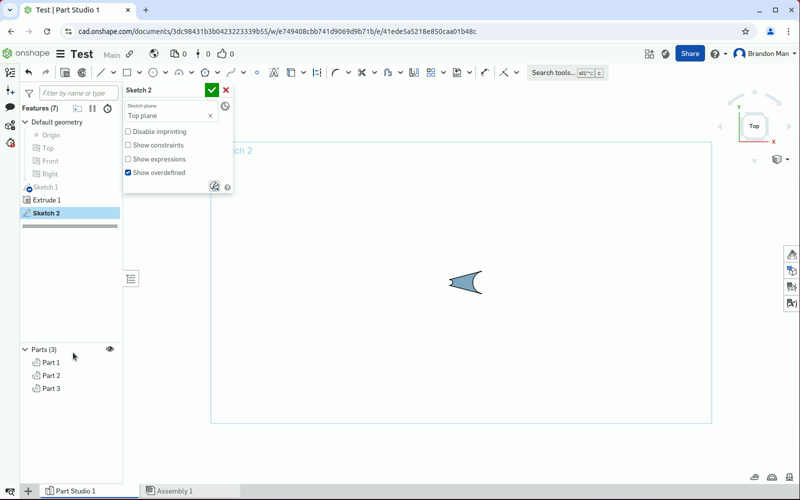
key(y)
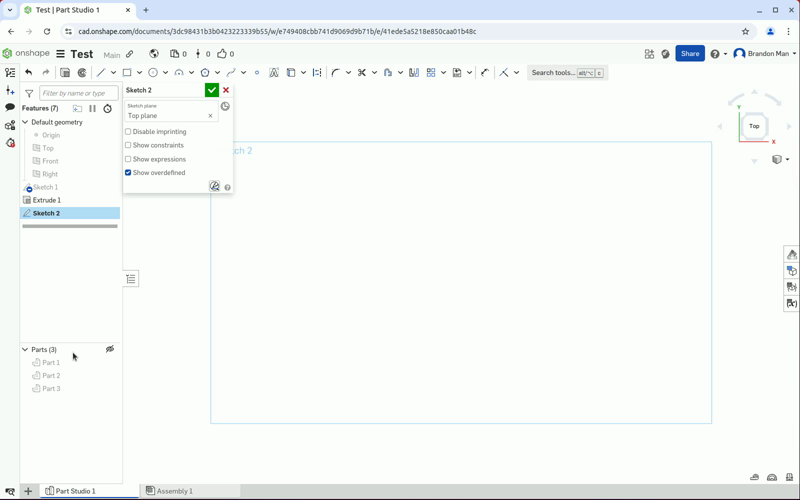
key(c)
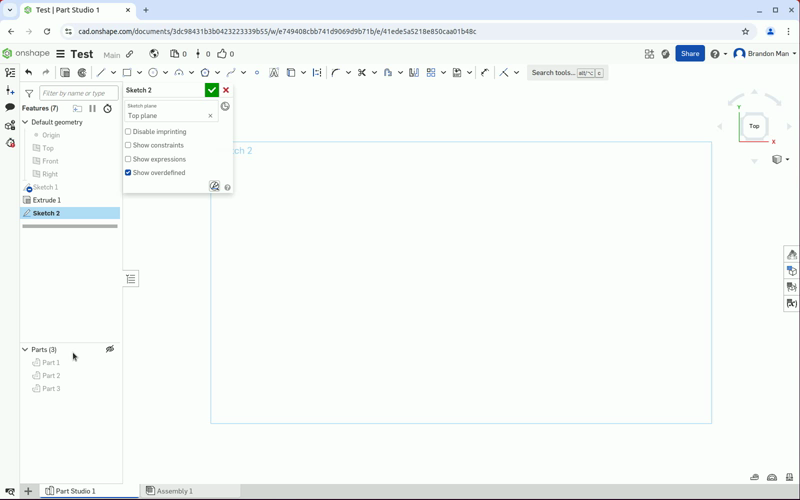
key_down(shift)
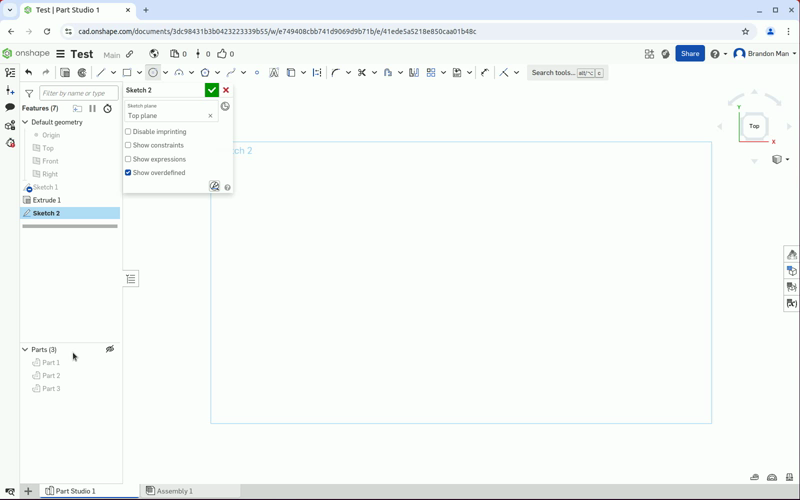
mouse_move(484, 282)
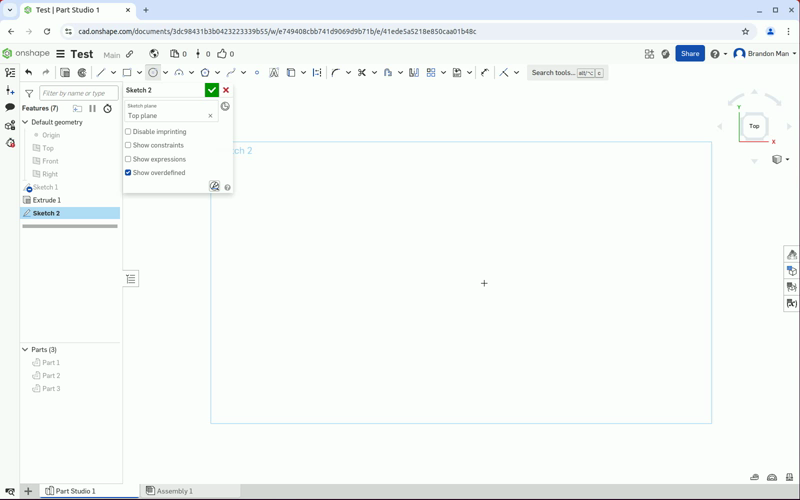
click(484, 282)
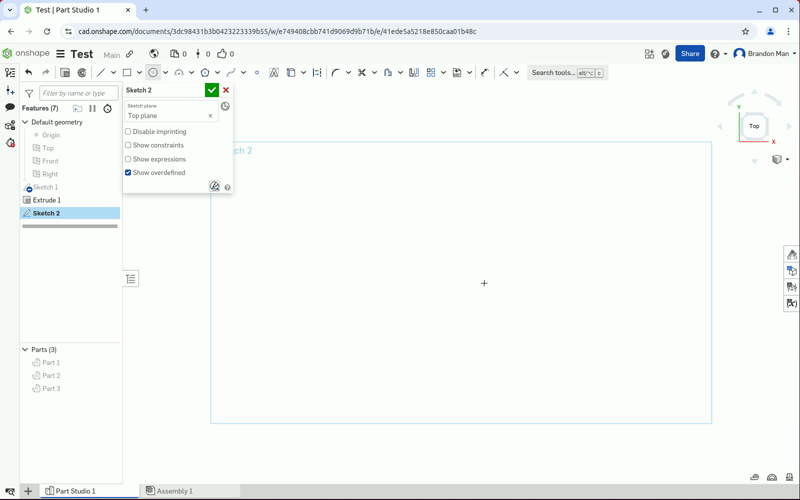
key_up(shift)
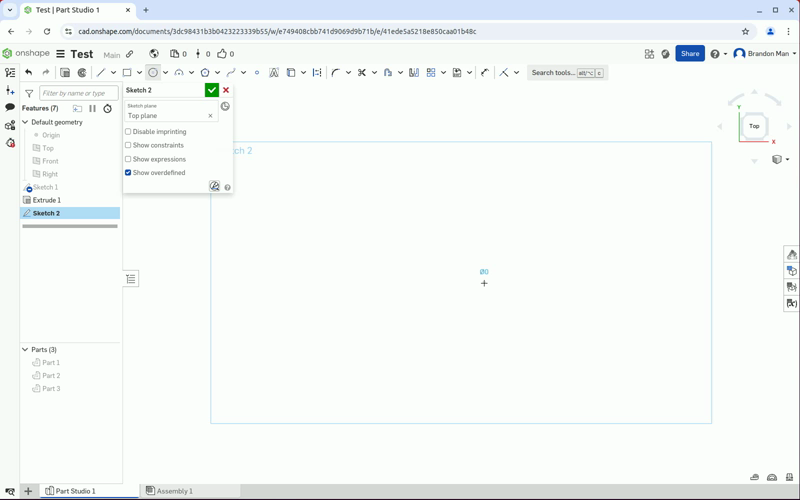
mouse_move(495, 282)
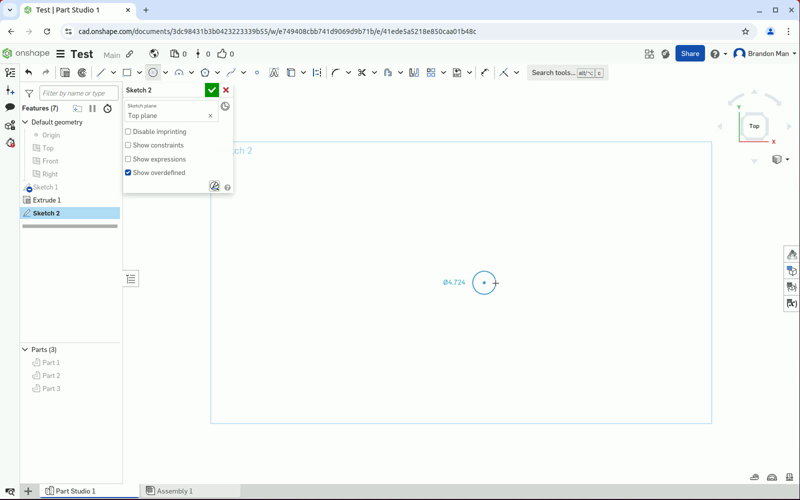
click(495, 282)
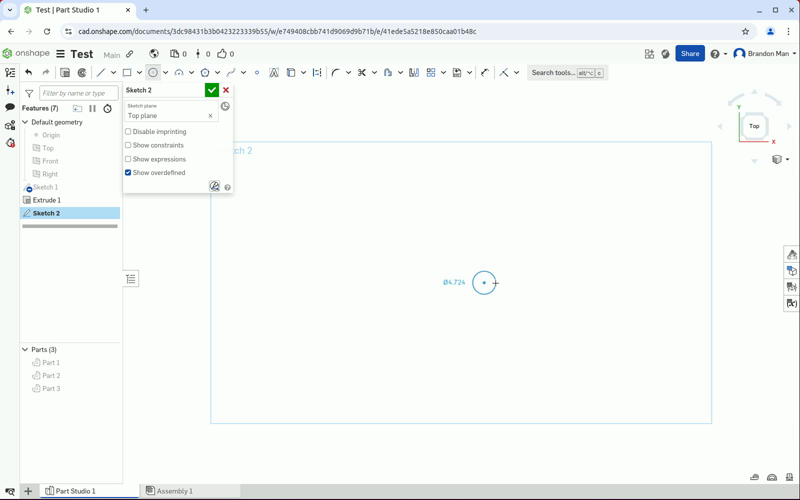
key(esc)
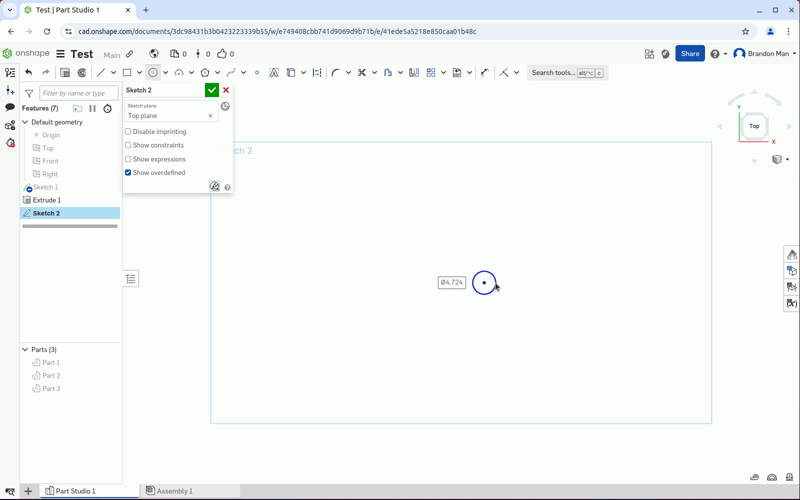
mouse_move(488, 290)
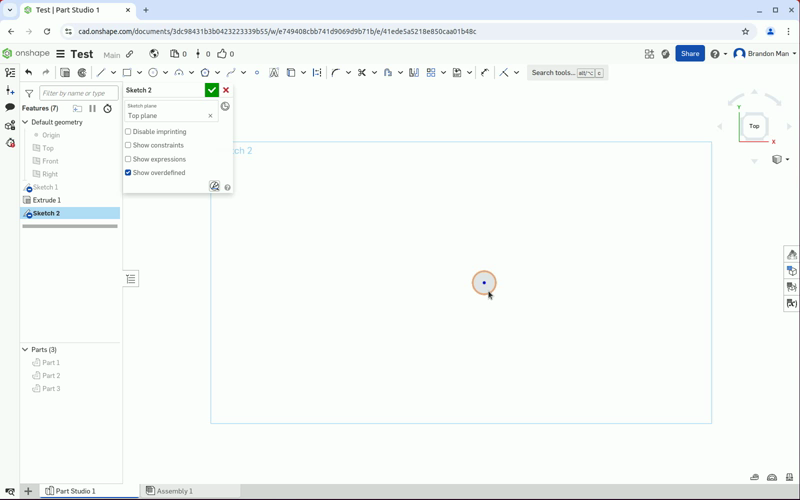
scroll(6)
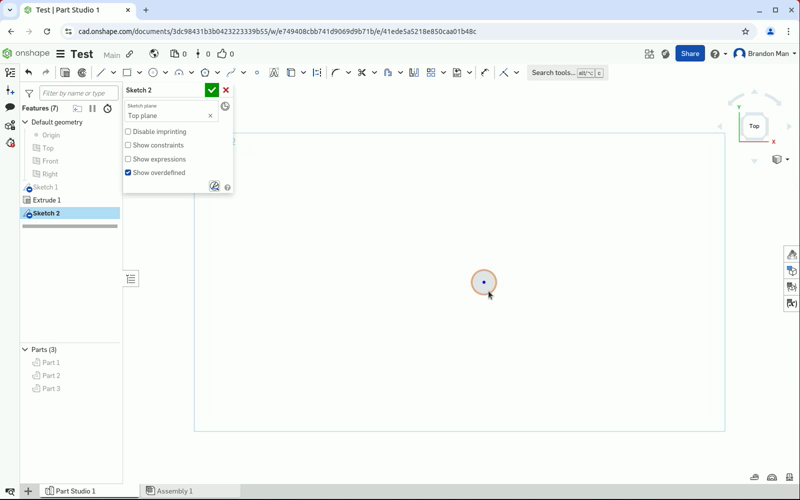
scroll(6)
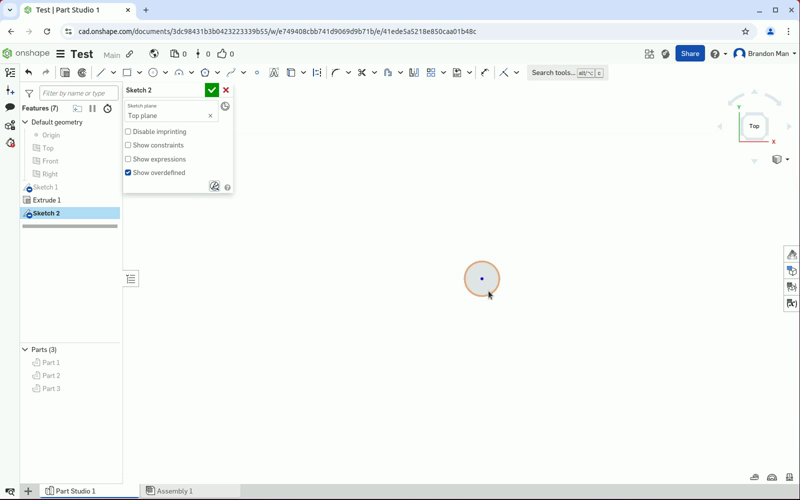
scroll(6)
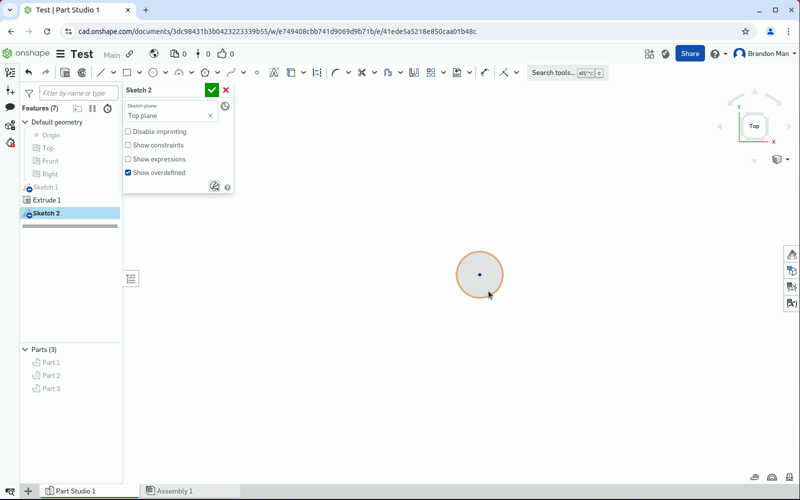
scroll(6)
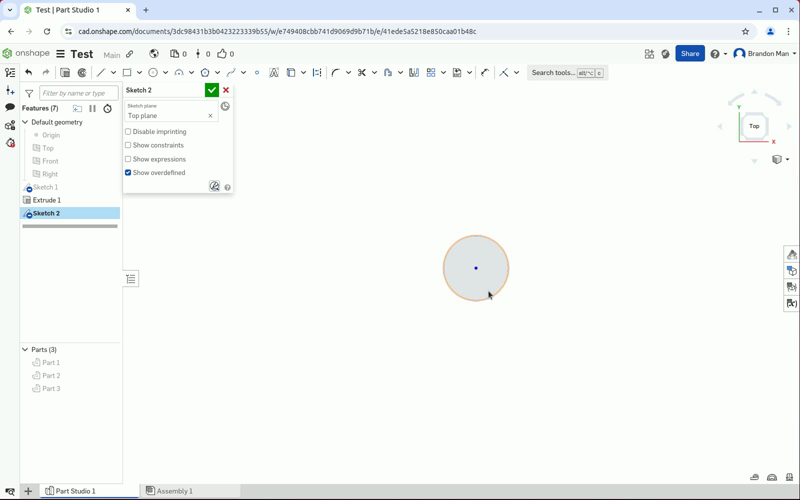
scroll(6)
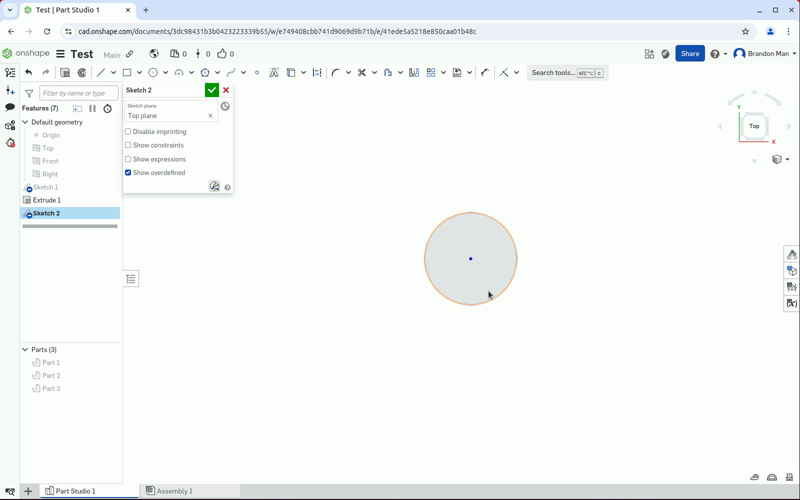
scroll(6)
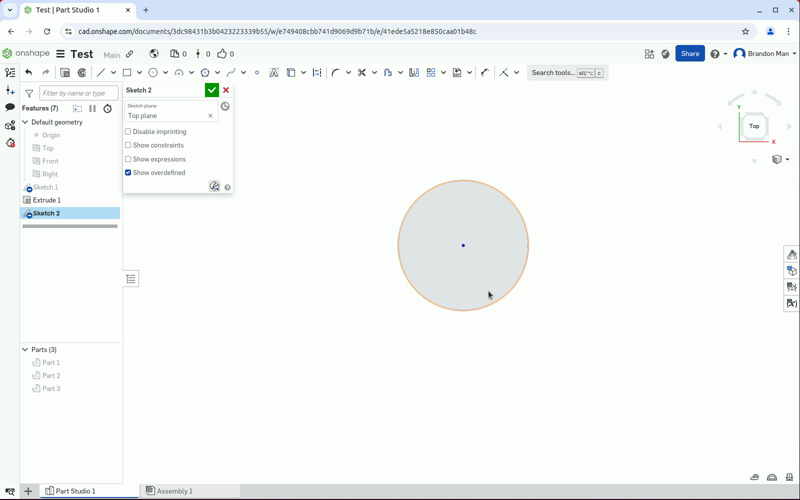
scroll(6)
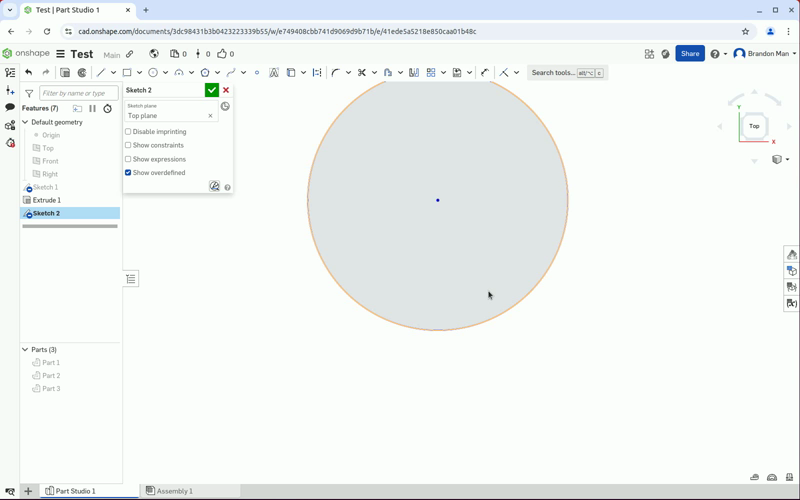
click(488, 290)
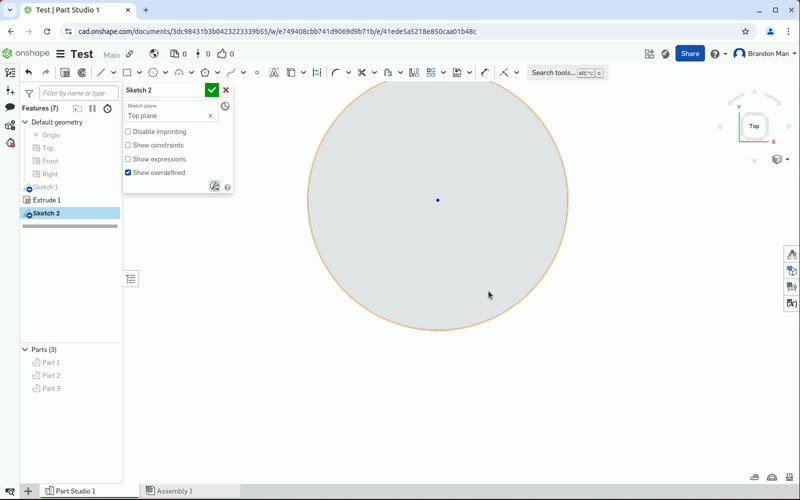
scroll(-6)
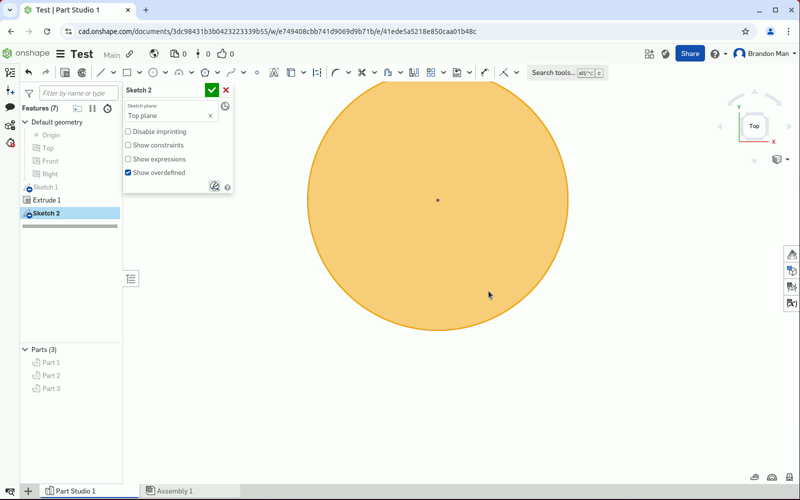
scroll(-6)
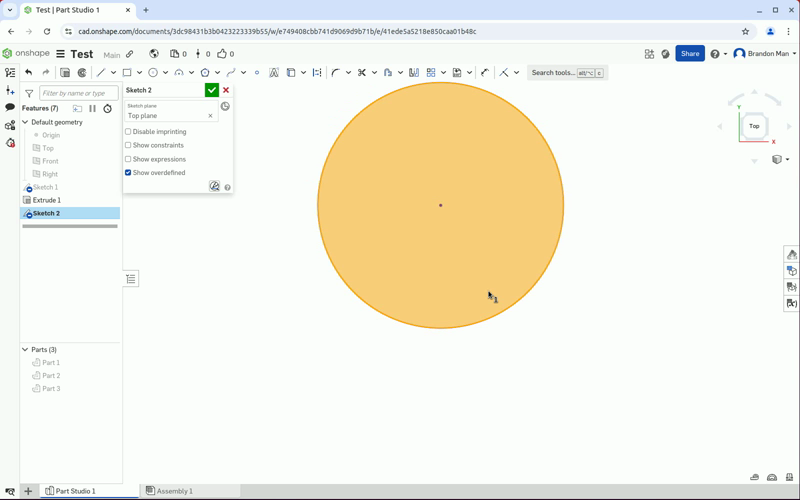
scroll(-6)
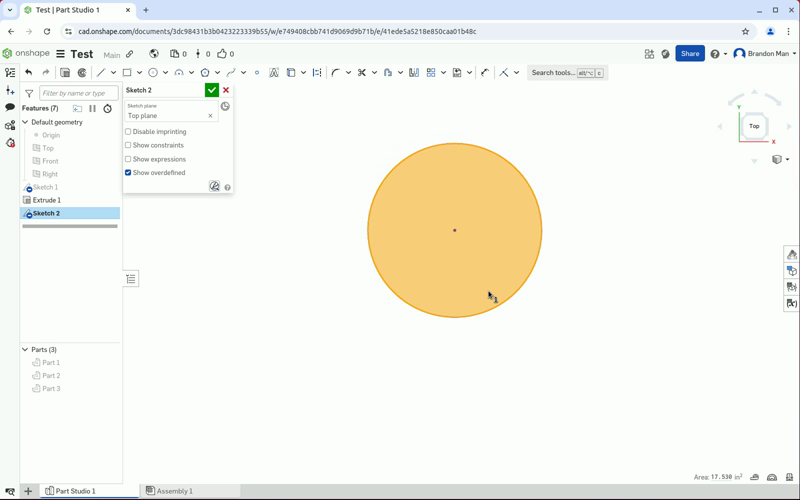
scroll(-6)
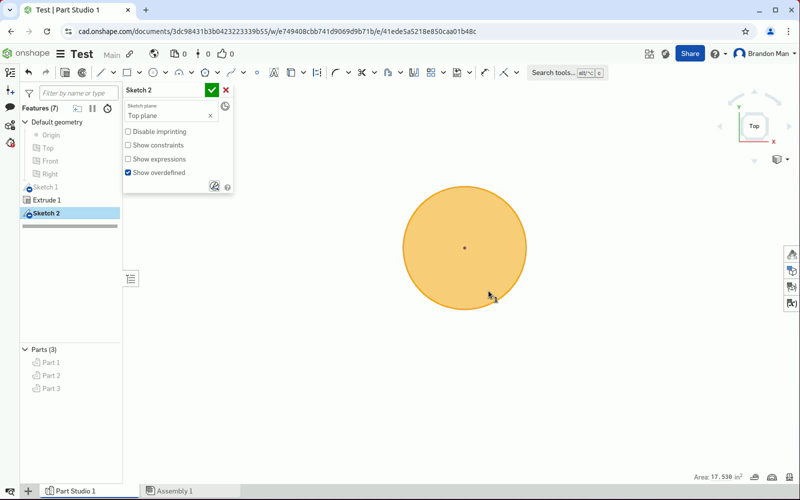
scroll(-6)
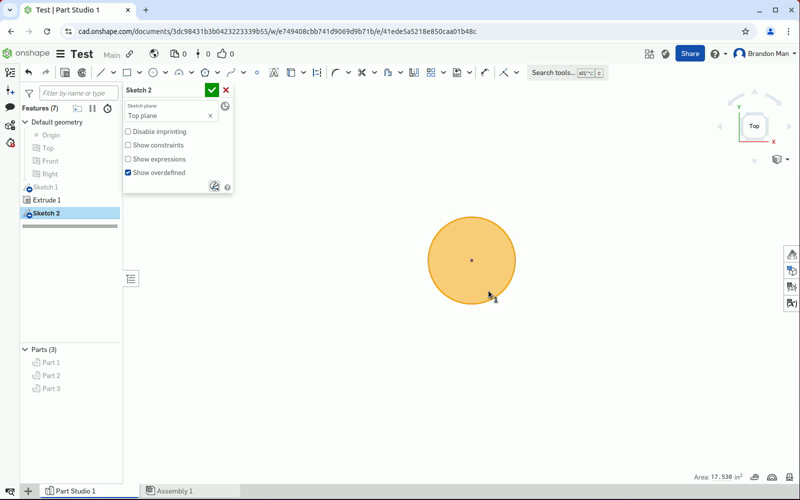
scroll(-6)
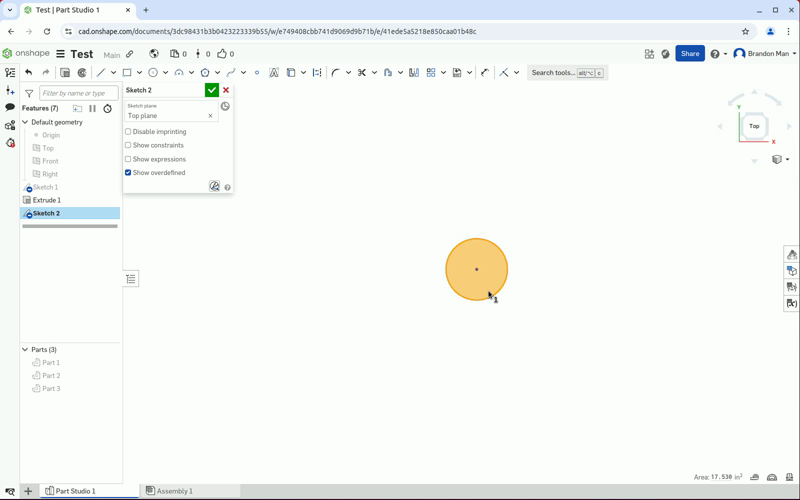
scroll(-6)
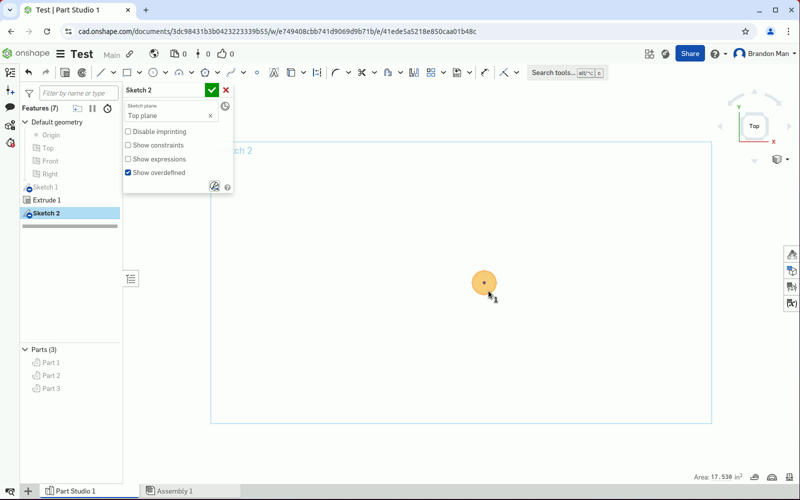
mouse_move(73, 352)
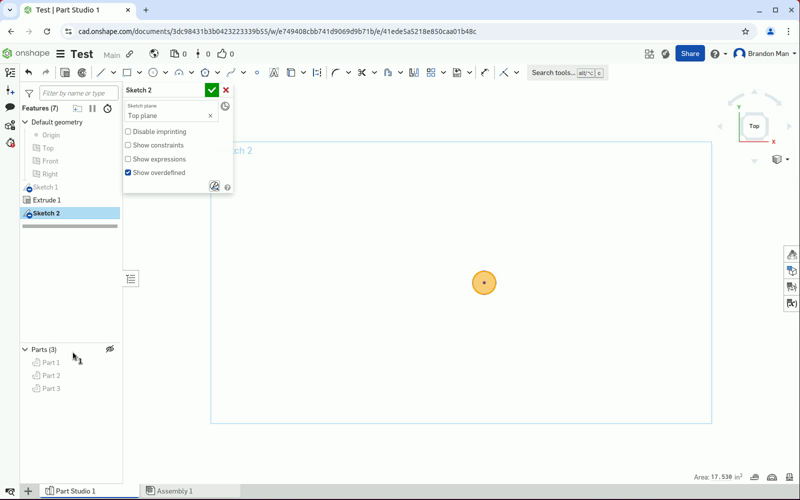
key(shift+y)
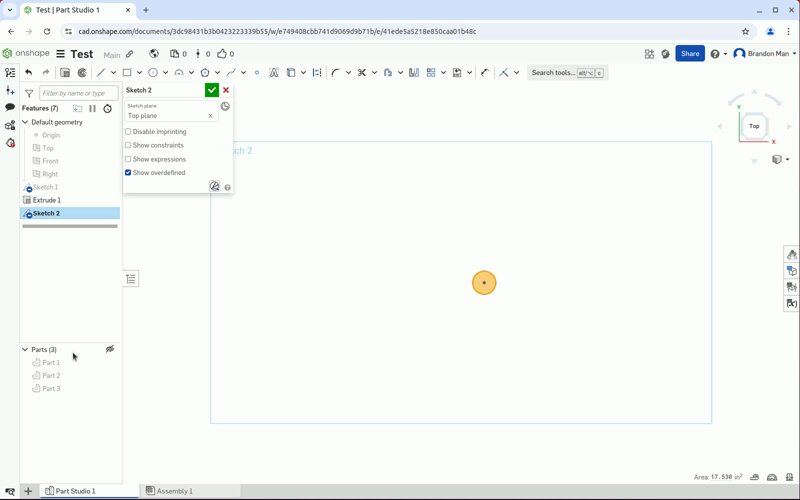
key(shift+e)
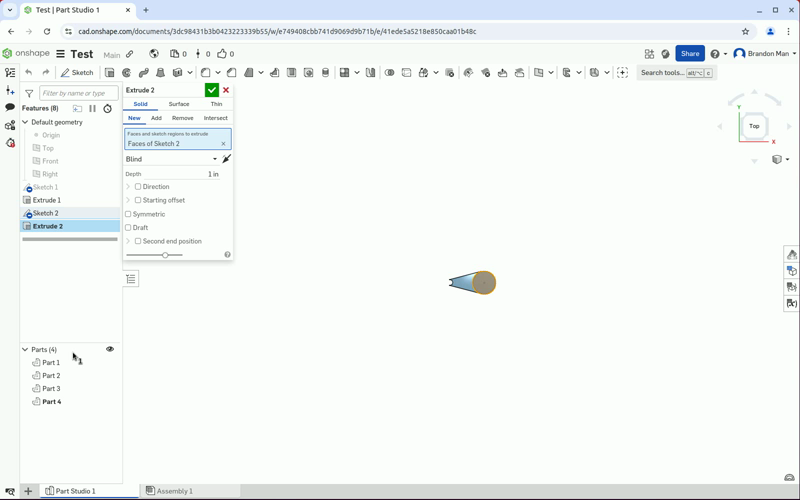
mouse_move(143, 106)
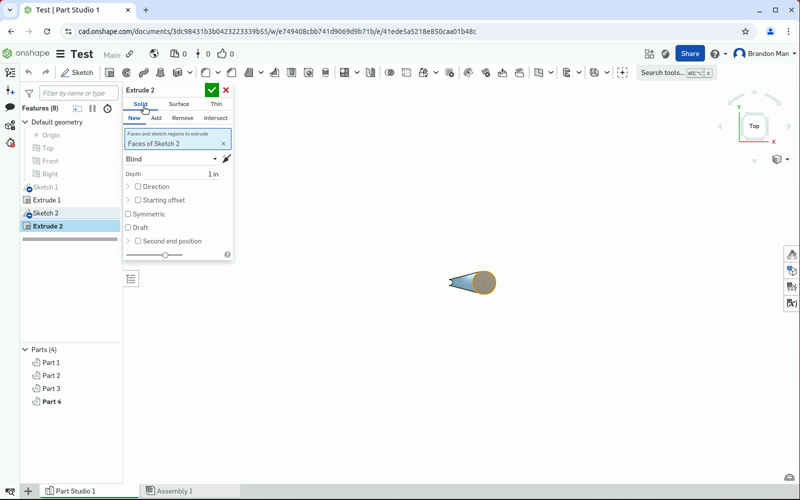
click(143, 106)
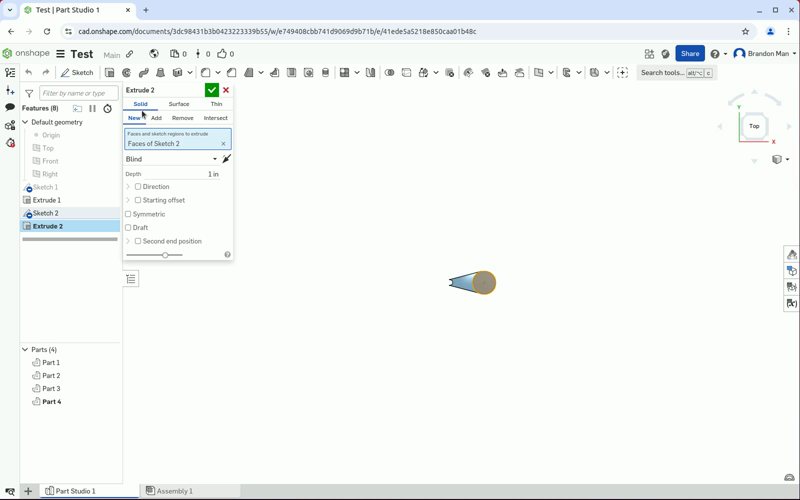
mouse_move(137, 120)
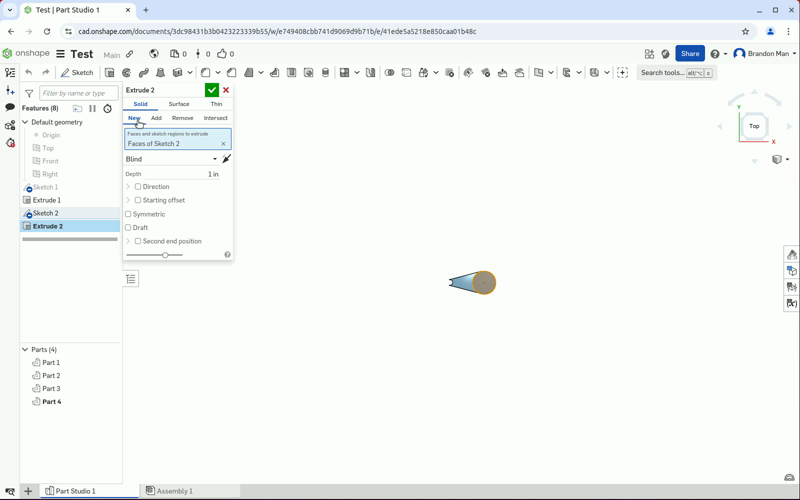
click(137, 120)
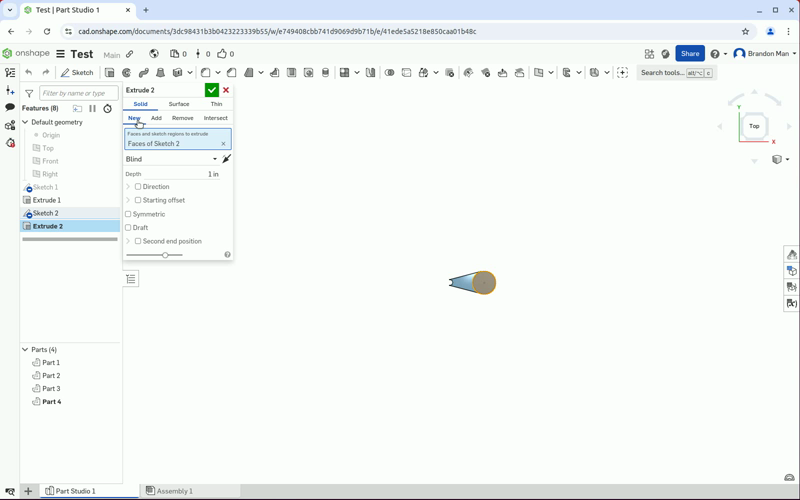
key(tab, 4)
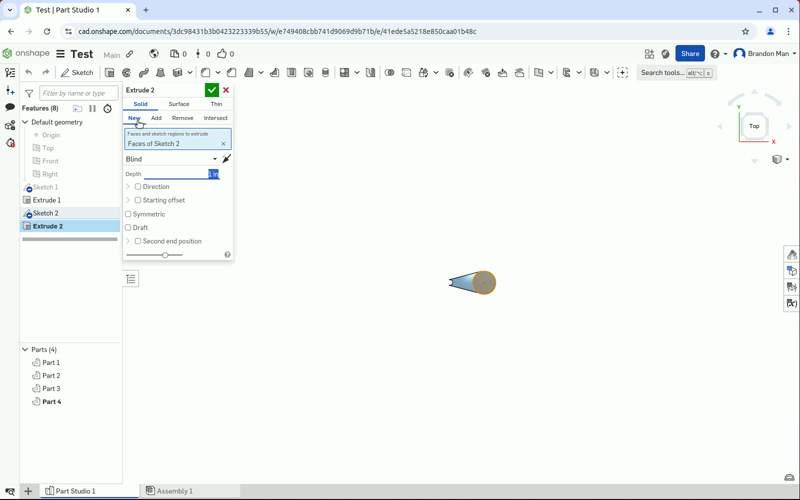
text(23.108)
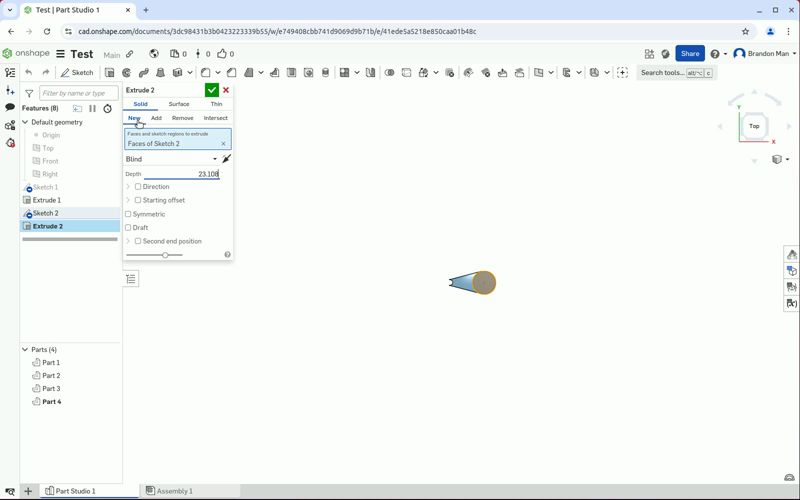
key(enter)
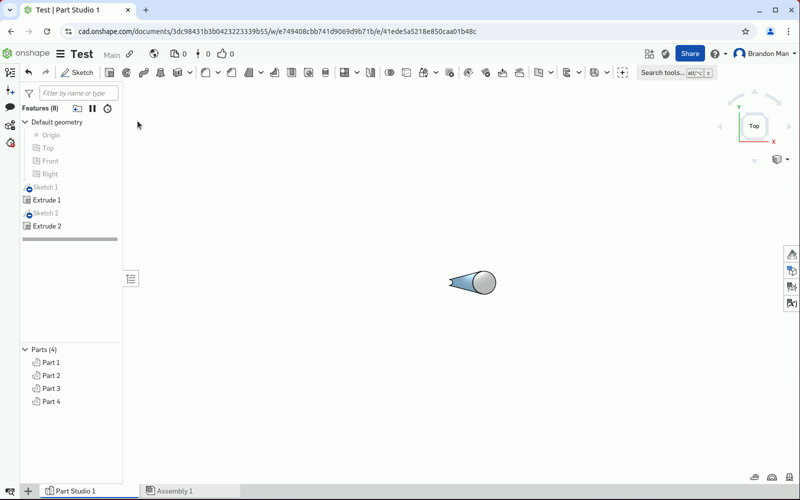
key(shift+h)
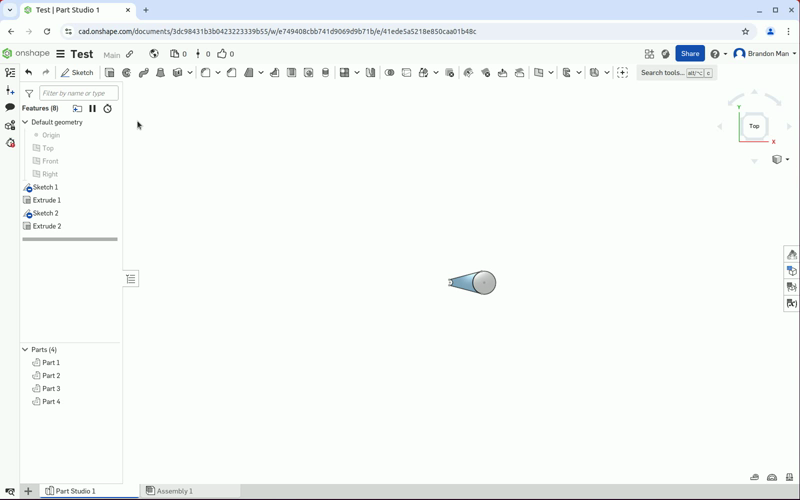
key(shift+h)
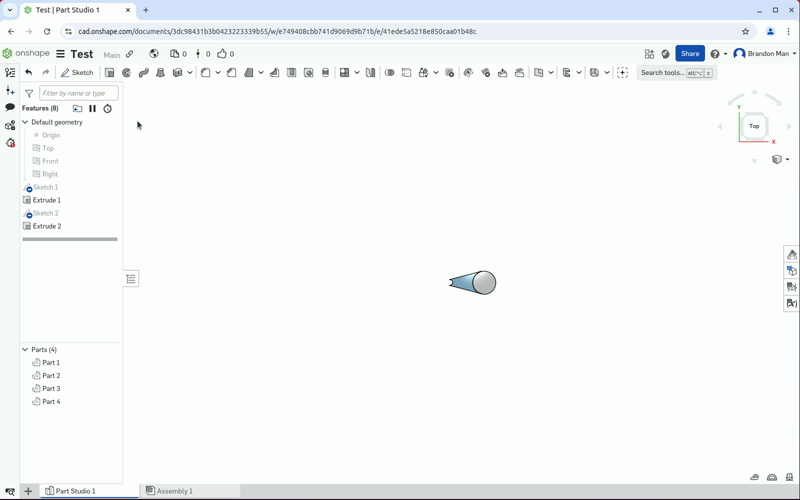
mouse_move(73, 189)
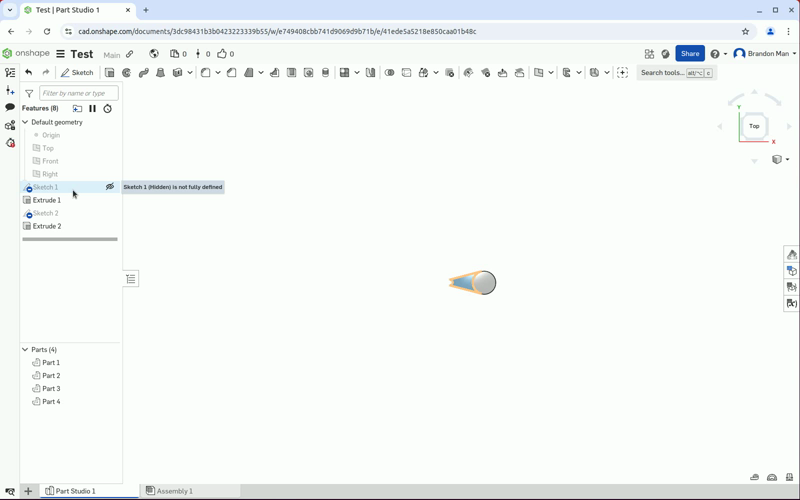
click(73, 189)
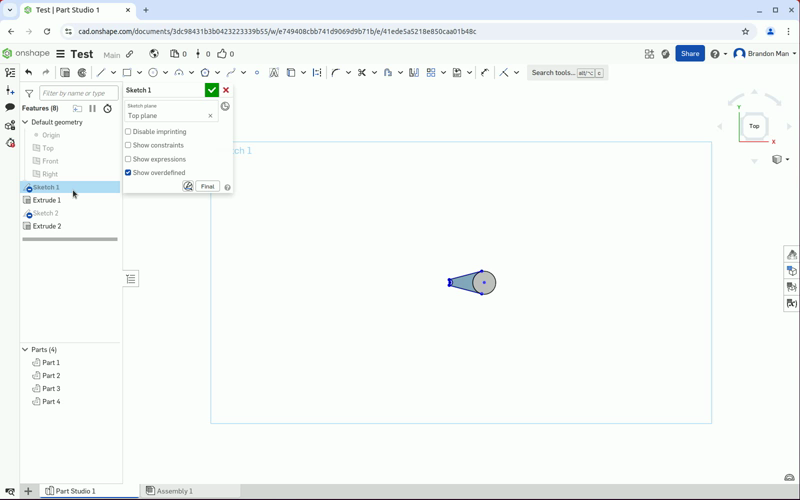
mouse_move(229, 92)
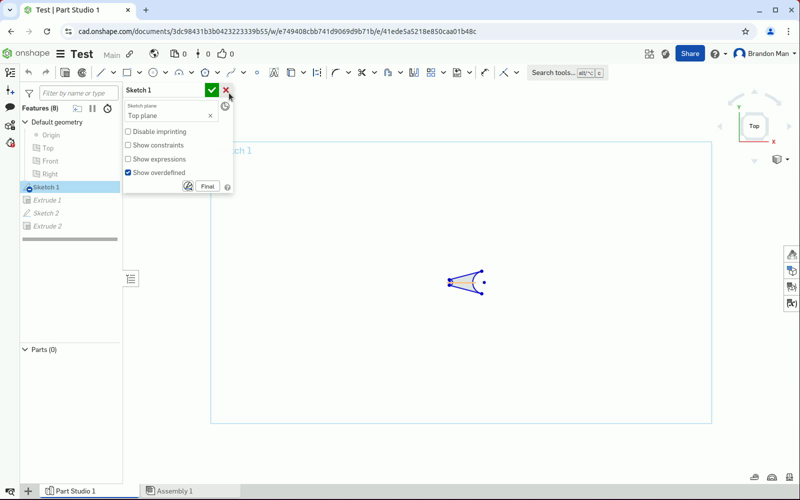
click(229, 92)
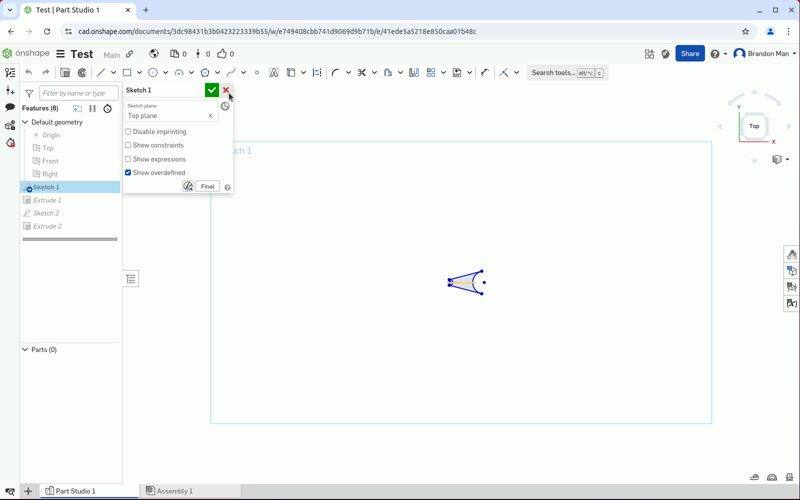
key(shift+s)
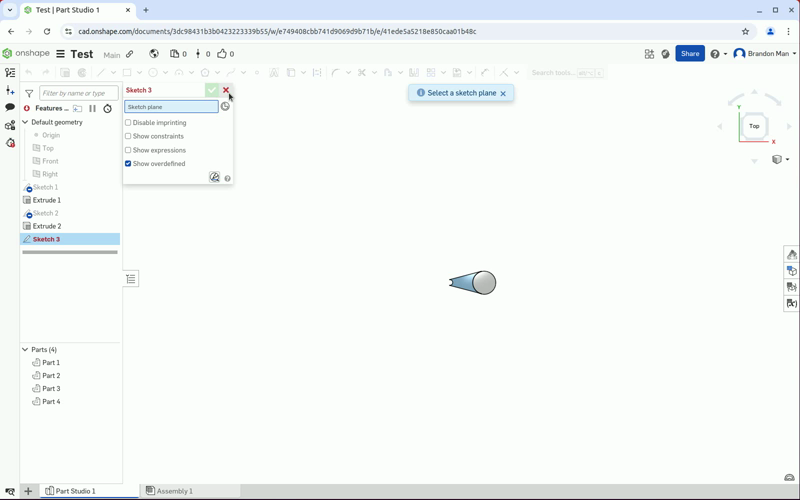
mouse_move(73, 150)
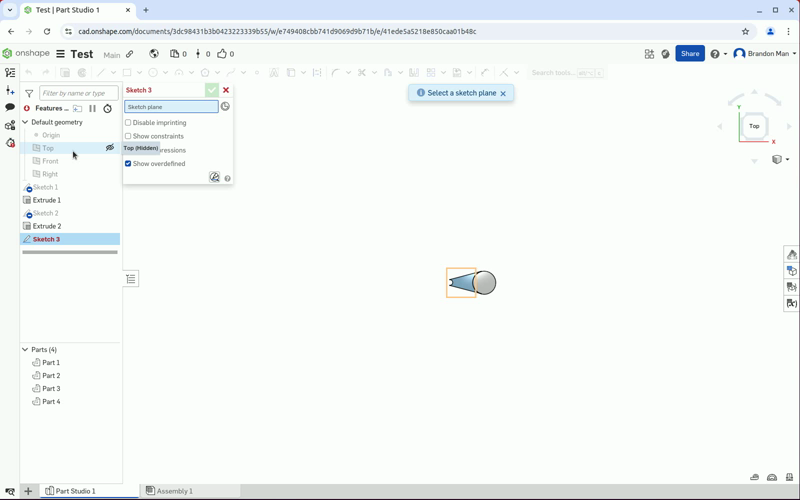
click(73, 150)
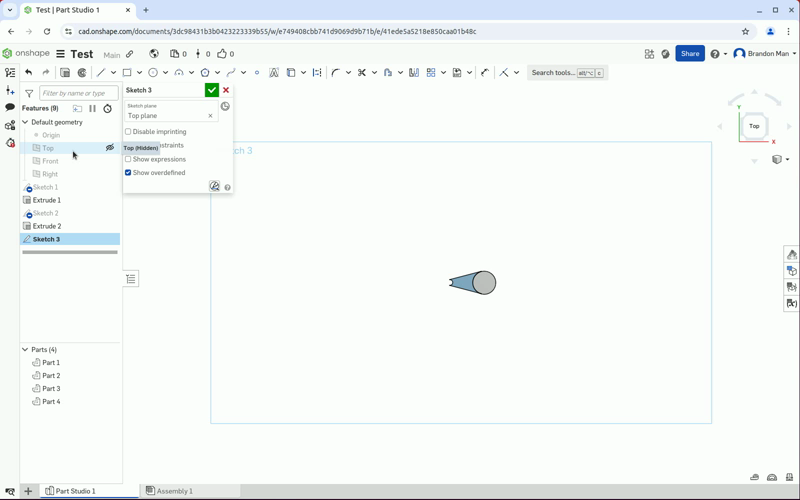
mouse_move(73, 352)
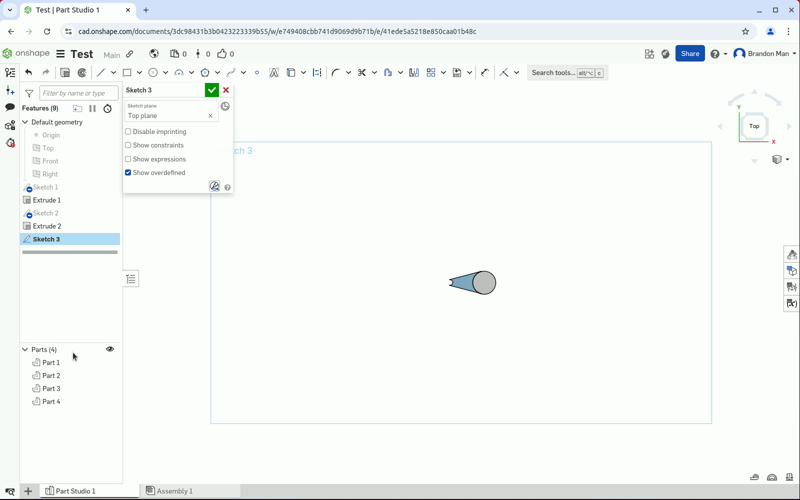
key(y)
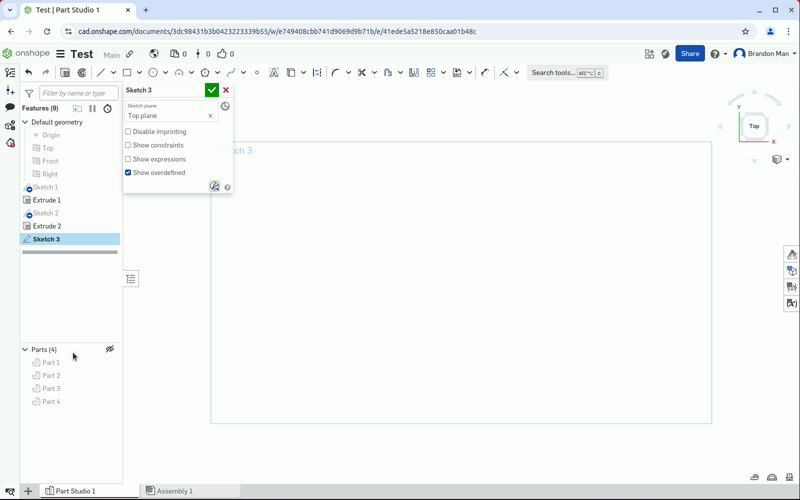
key(c)
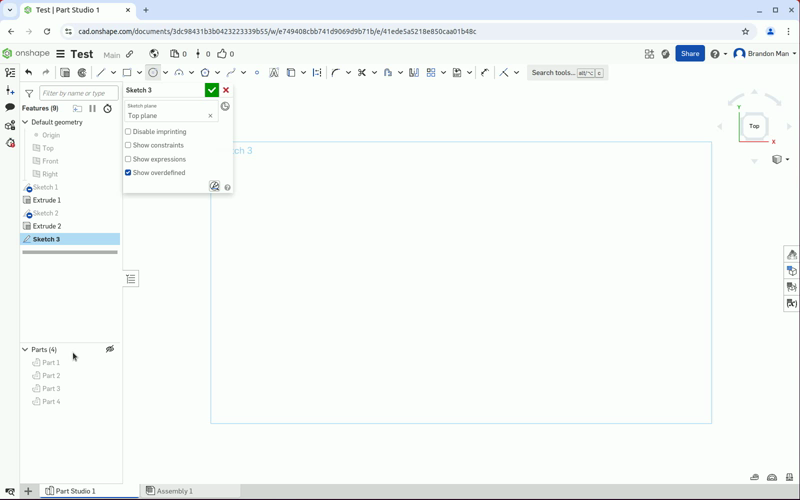
key_down(shift)
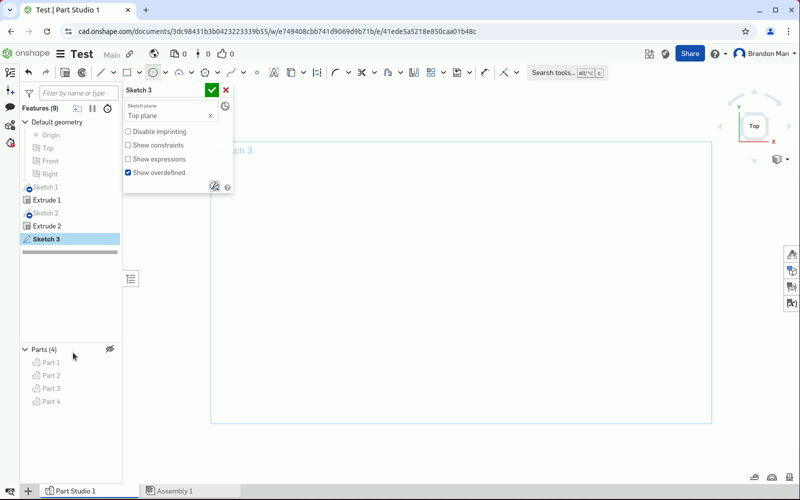
mouse_move(450, 282)
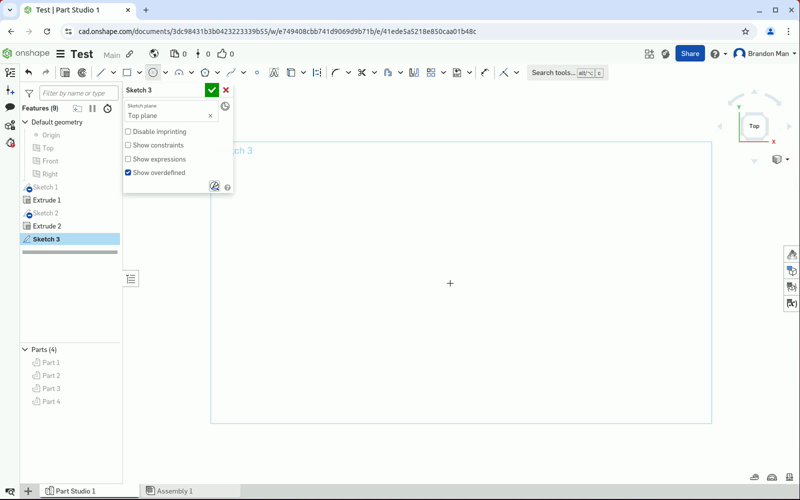
click(450, 282)
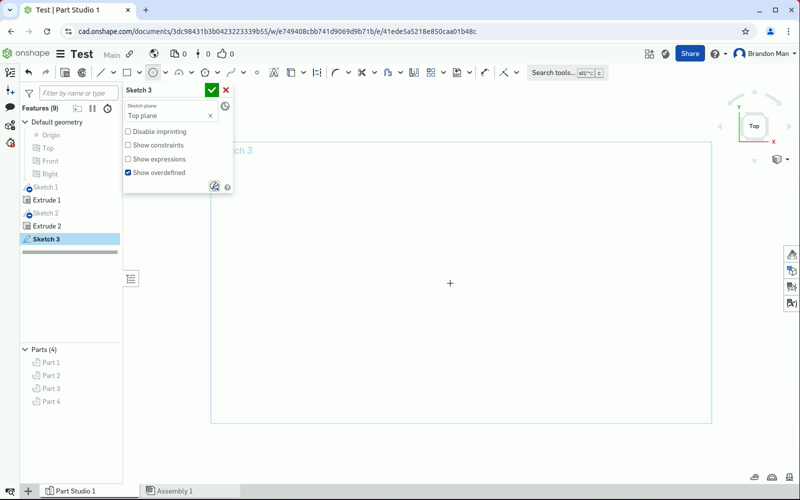
key_up(shift)
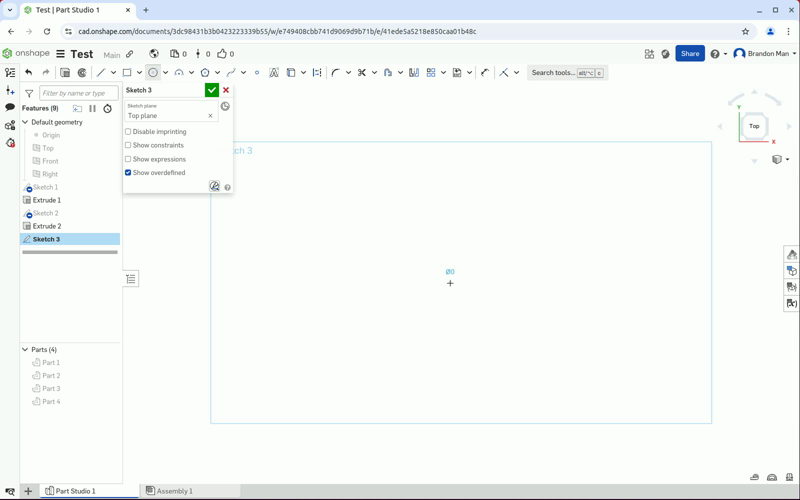
mouse_move(453, 282)
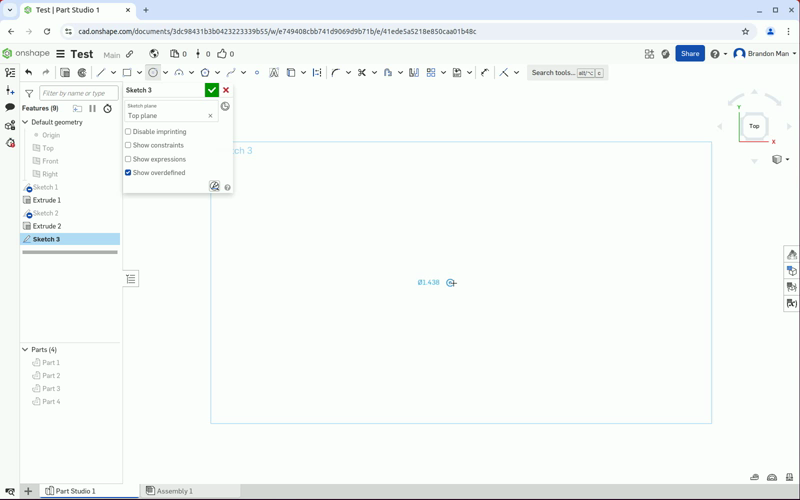
click(453, 282)
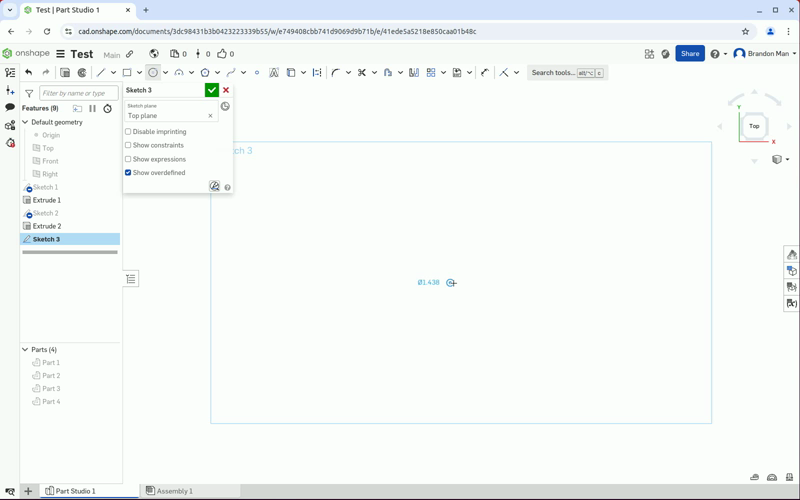
key(esc)
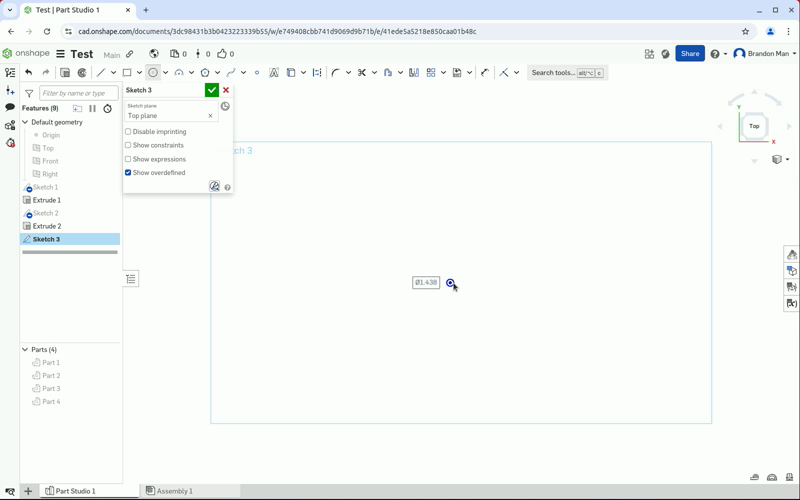
mouse_move(451, 280)
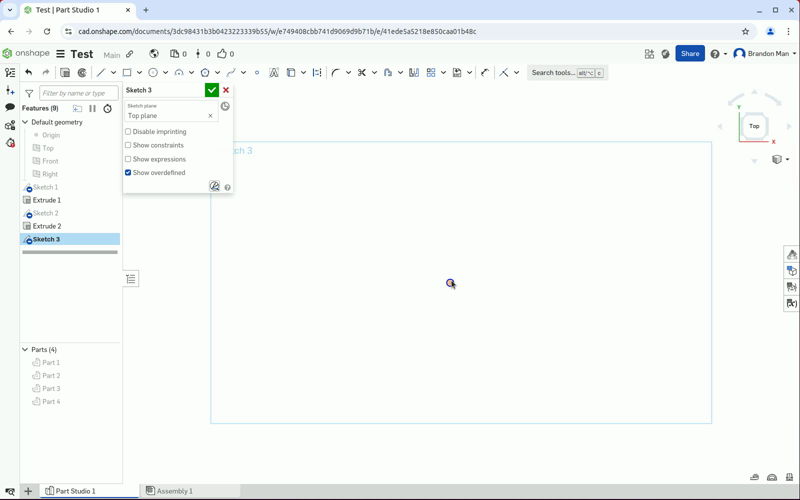
scroll(6)
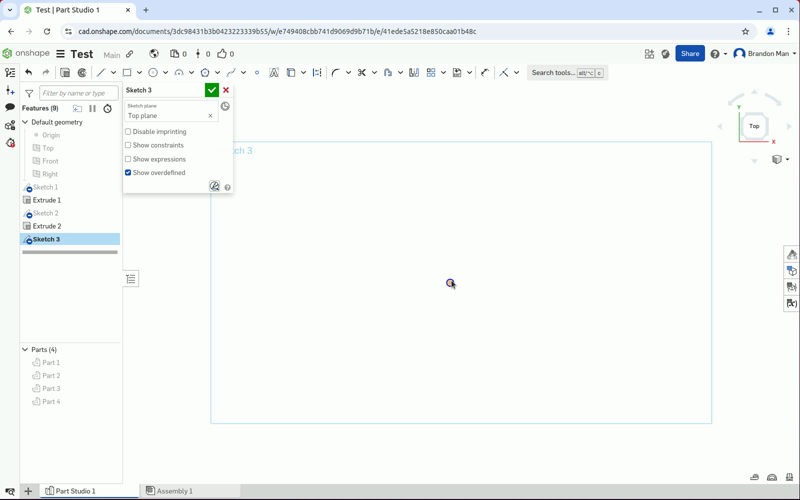
scroll(6)
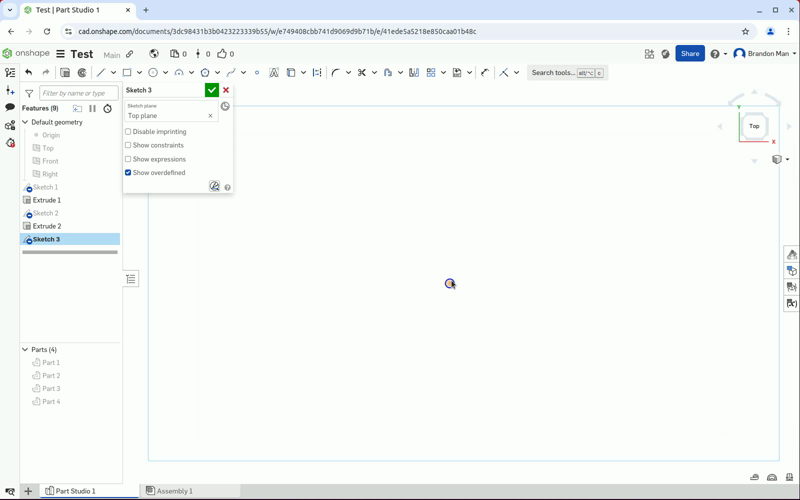
scroll(6)
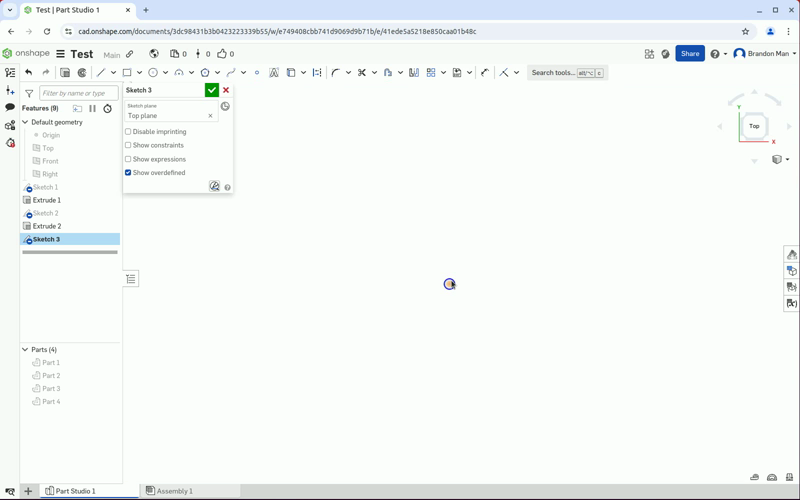
scroll(6)
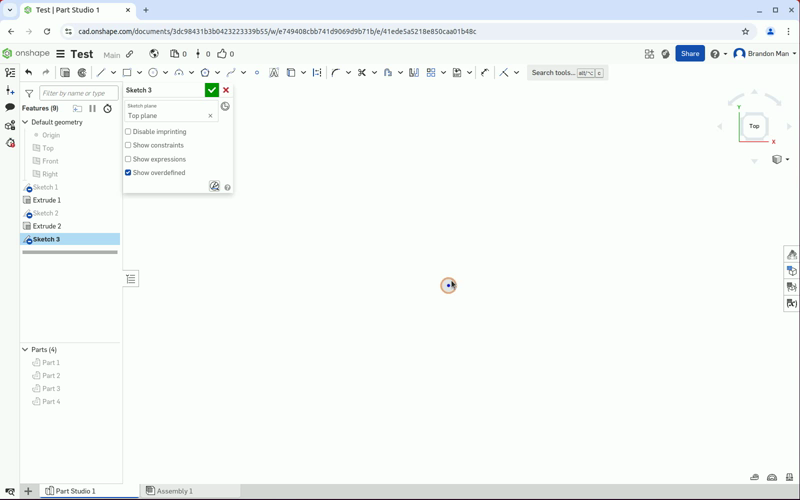
scroll(6)
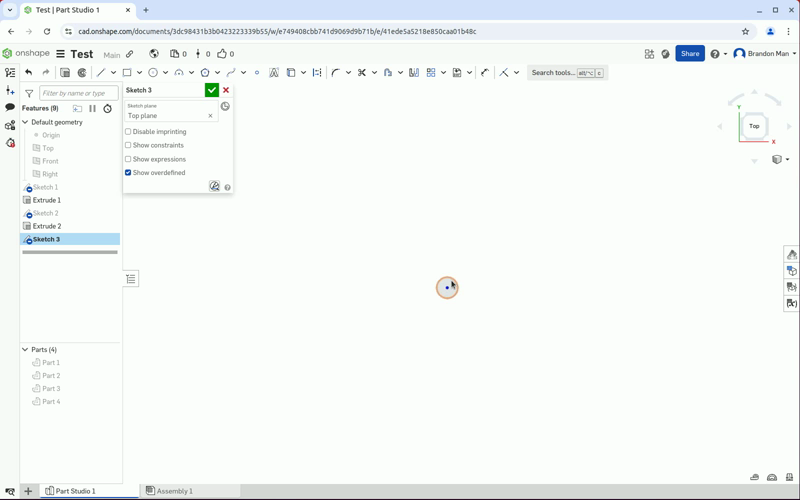
scroll(6)
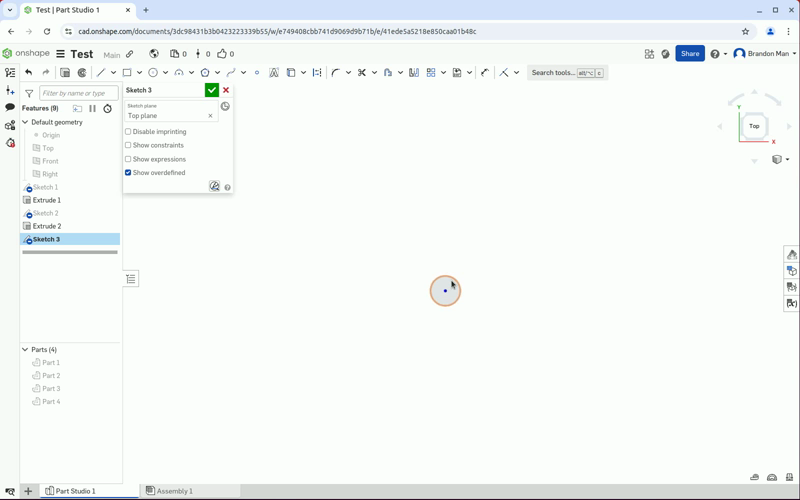
scroll(6)
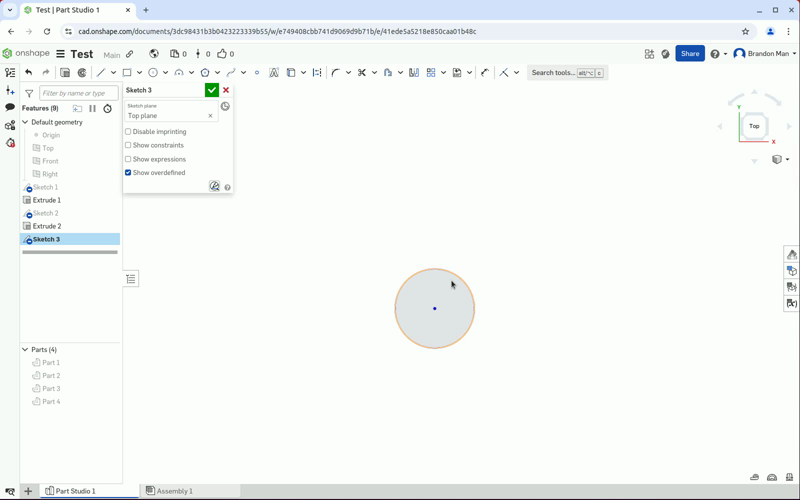
click(451, 280)
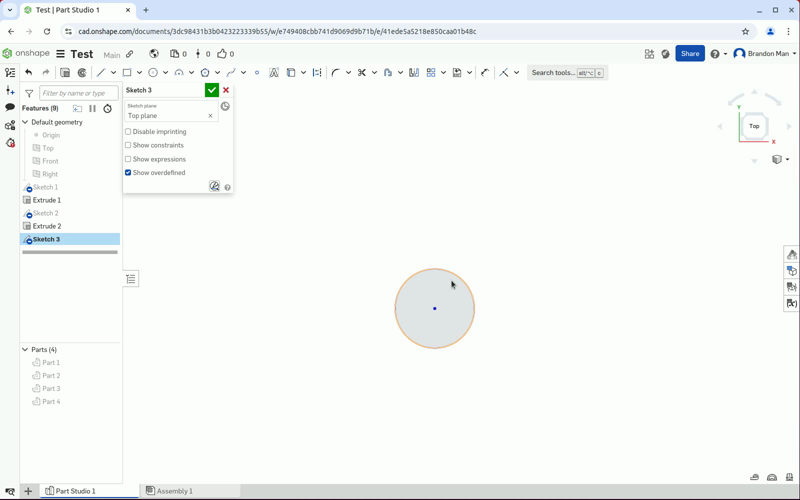
scroll(-6)
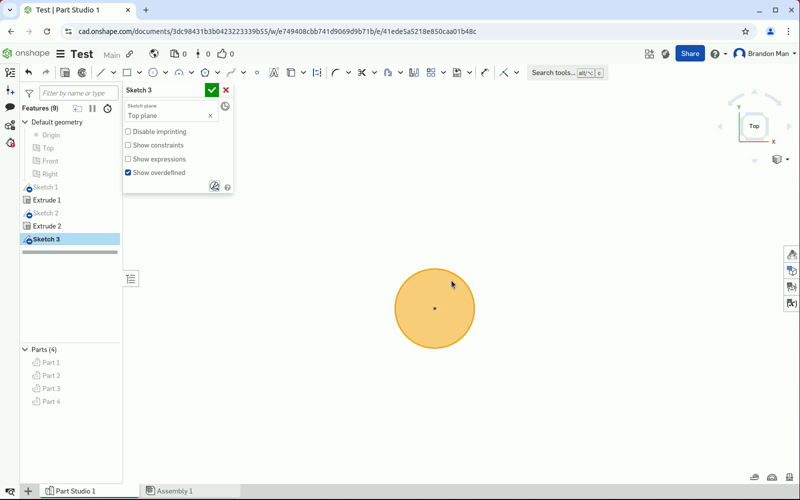
scroll(-6)
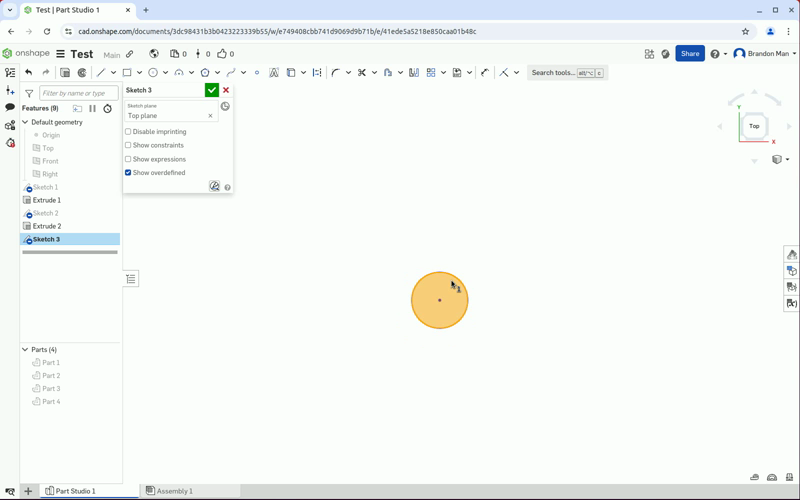
scroll(-6)
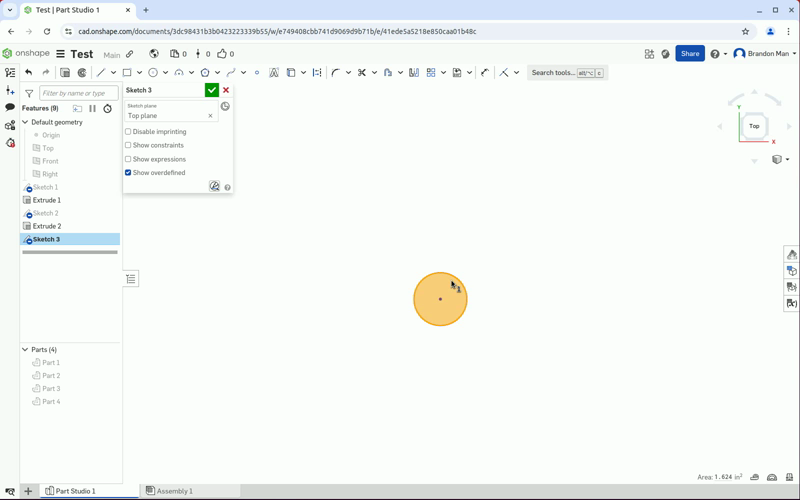
scroll(-6)
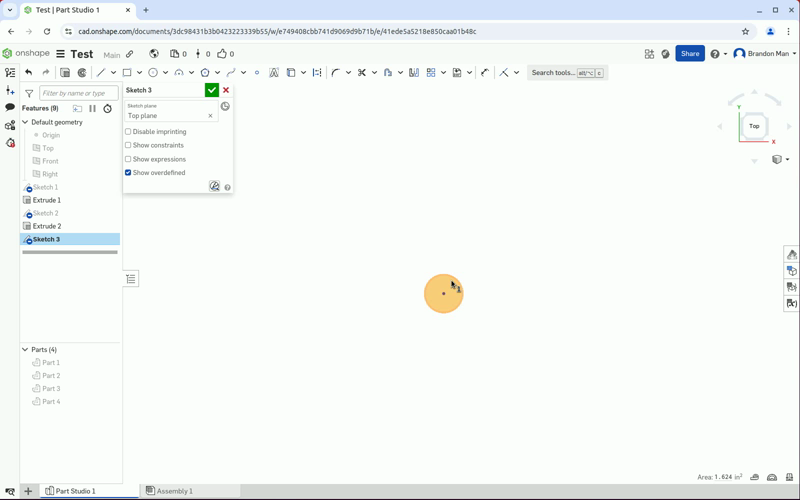
scroll(-6)
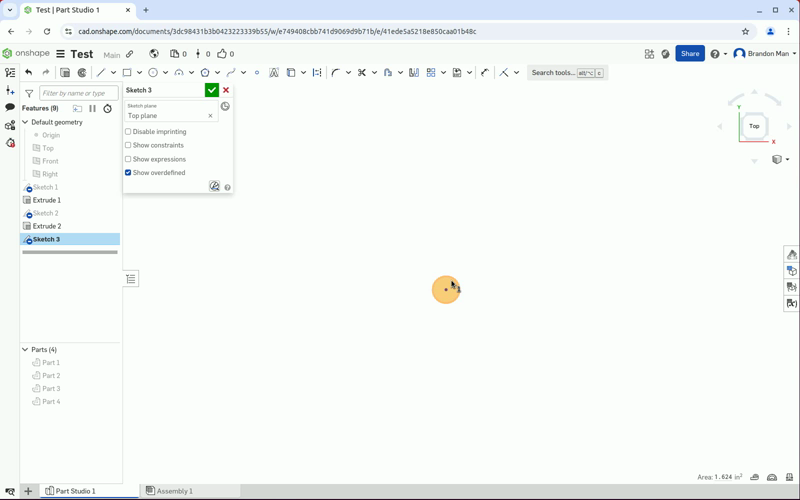
scroll(-6)
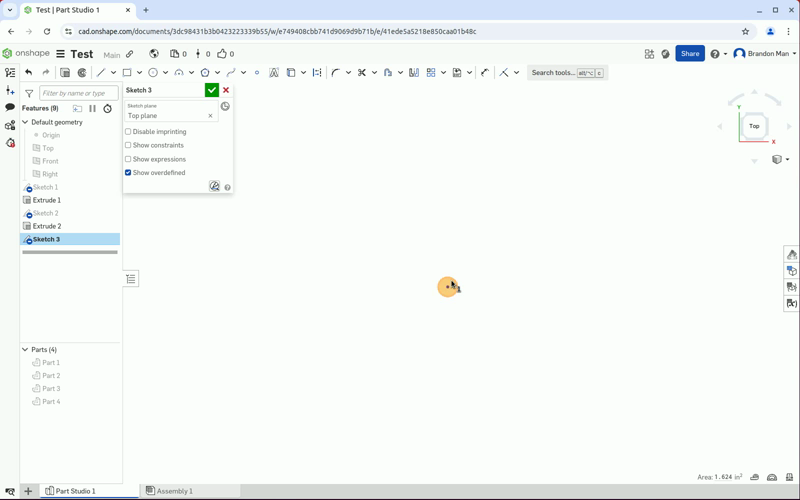
scroll(-6)
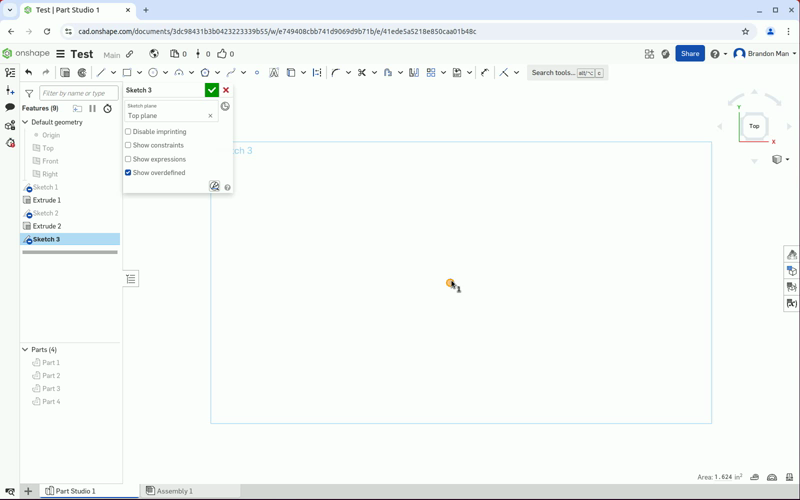
mouse_move(73, 352)
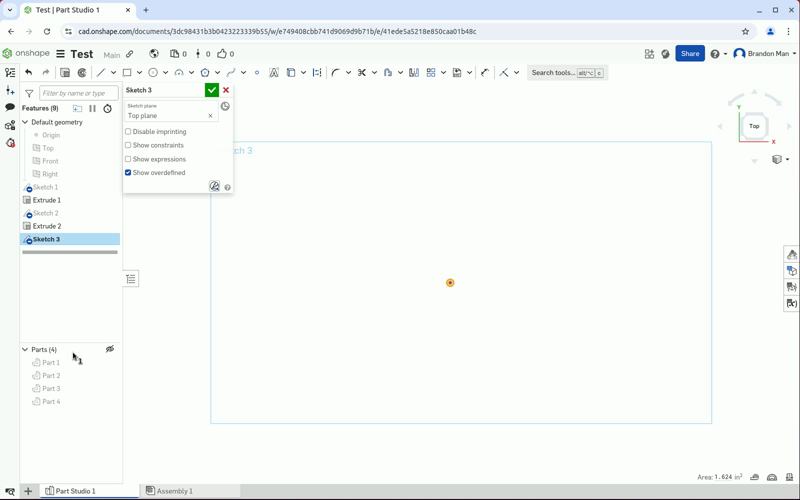
key(shift+y)
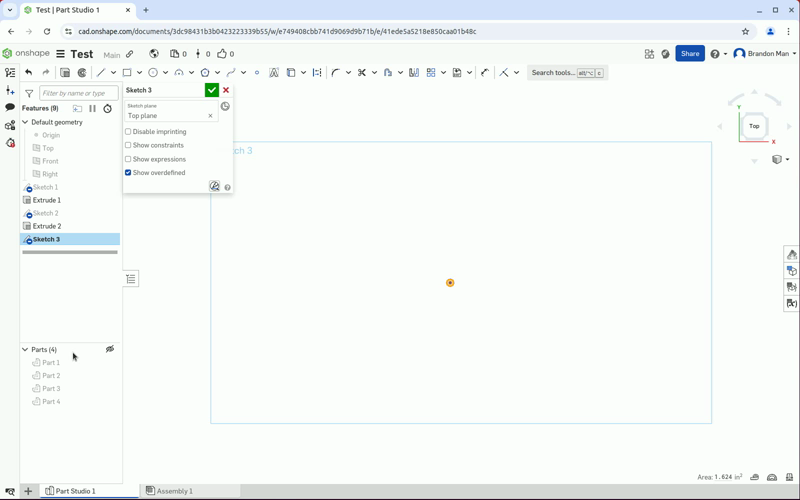
key(shift+e)
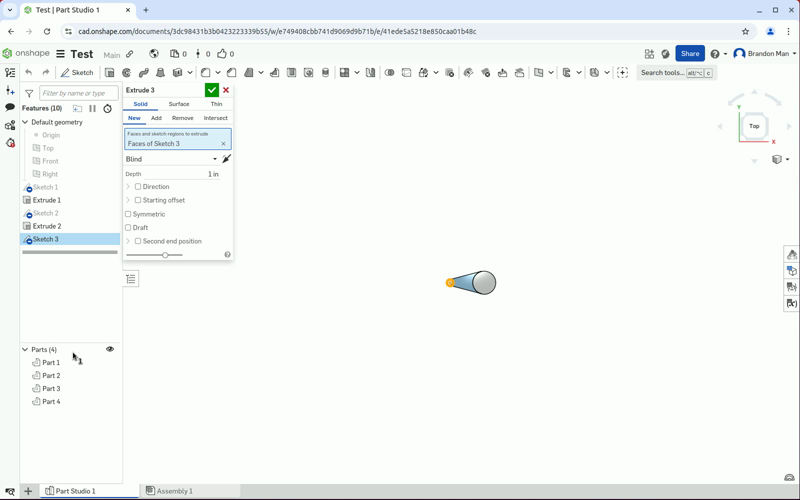
mouse_move(143, 106)
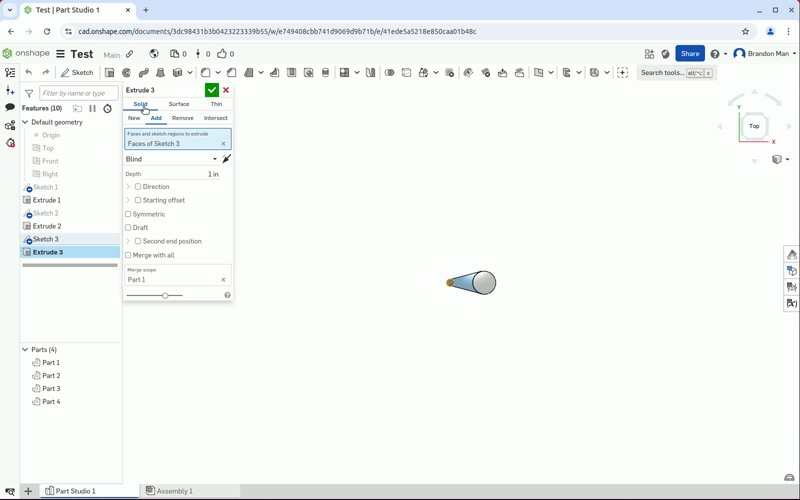
click(143, 106)
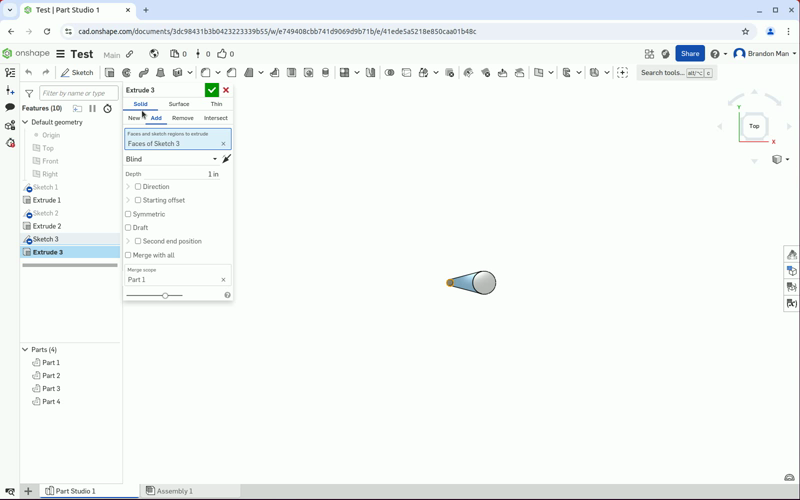
mouse_move(137, 120)
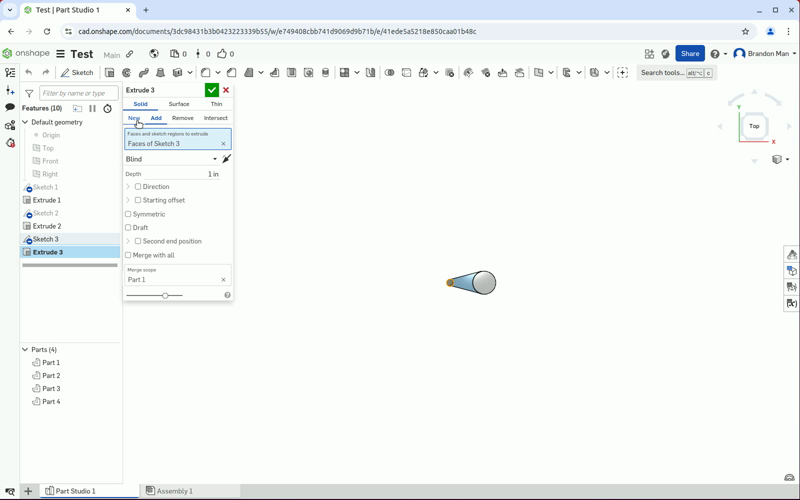
click(137, 120)
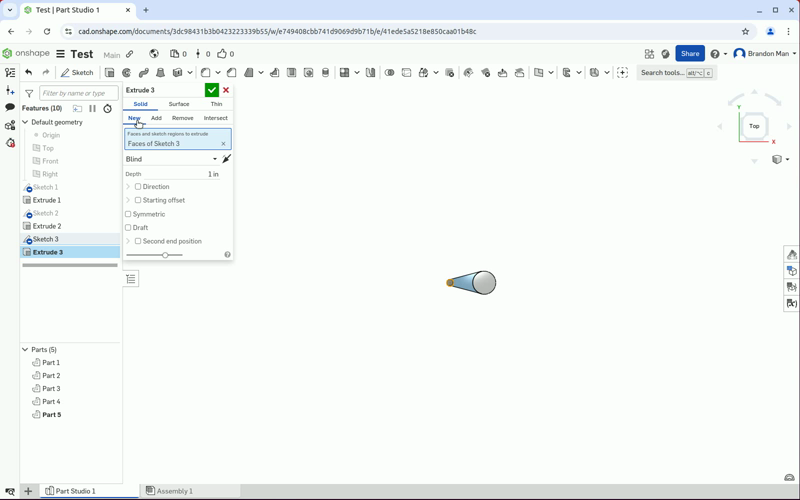
key(tab, 4)
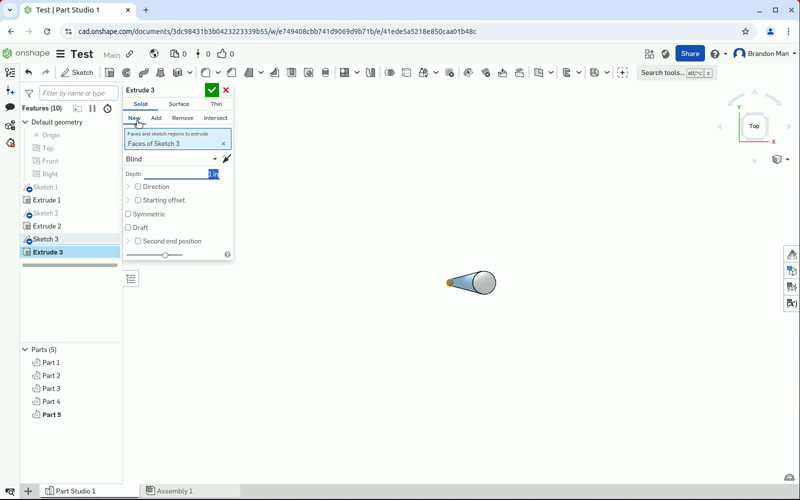
text(23.108)
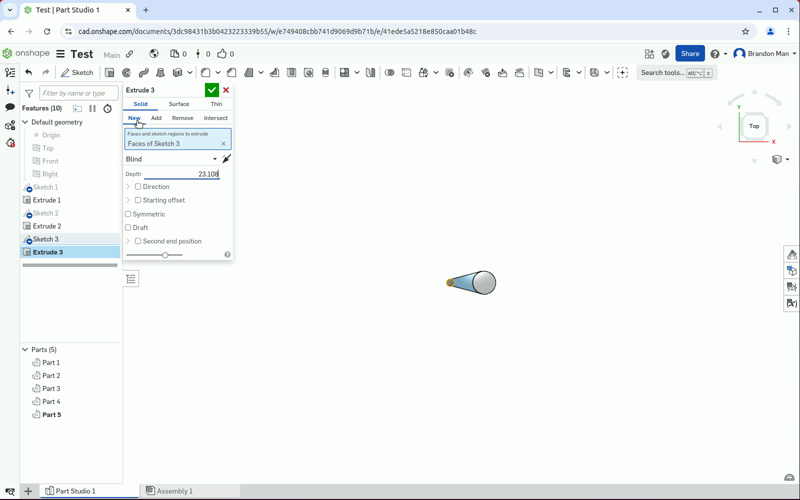
key(enter)
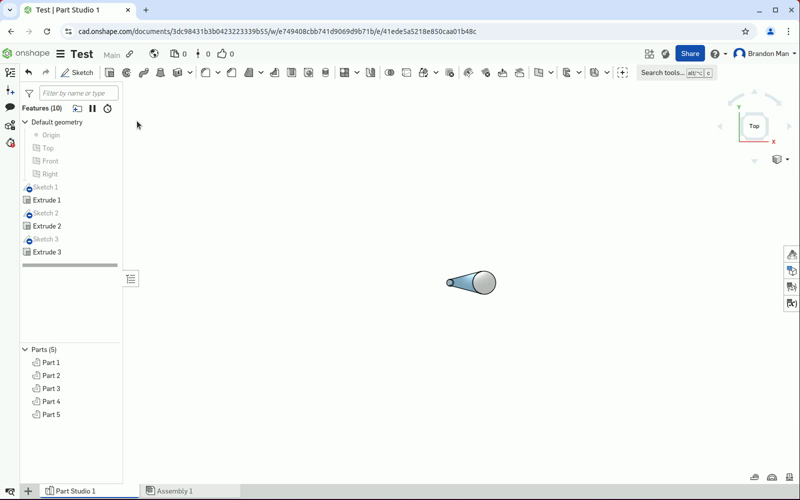
key(shift+h)
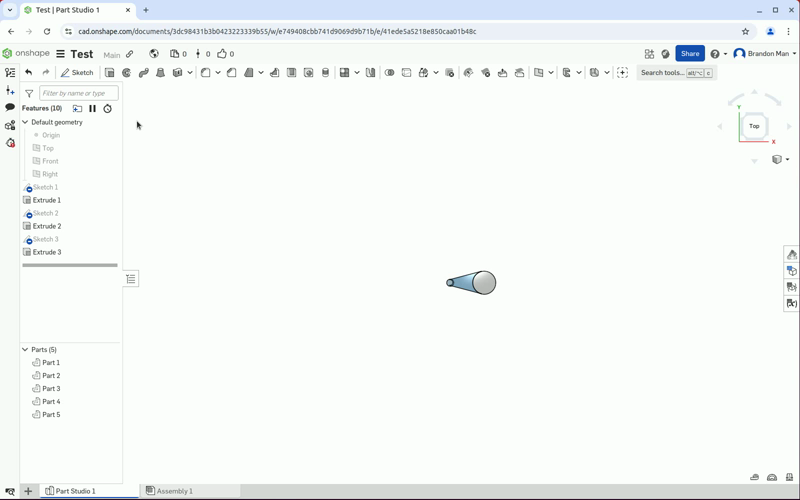
key(shift+h)
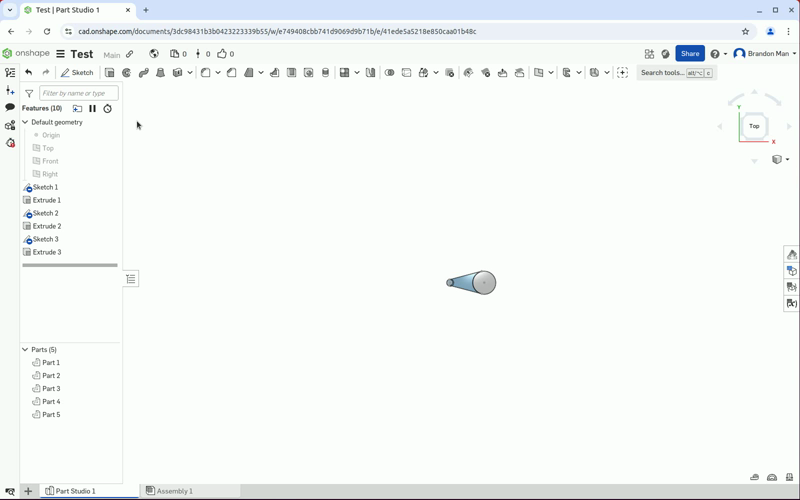
key(shift+7)
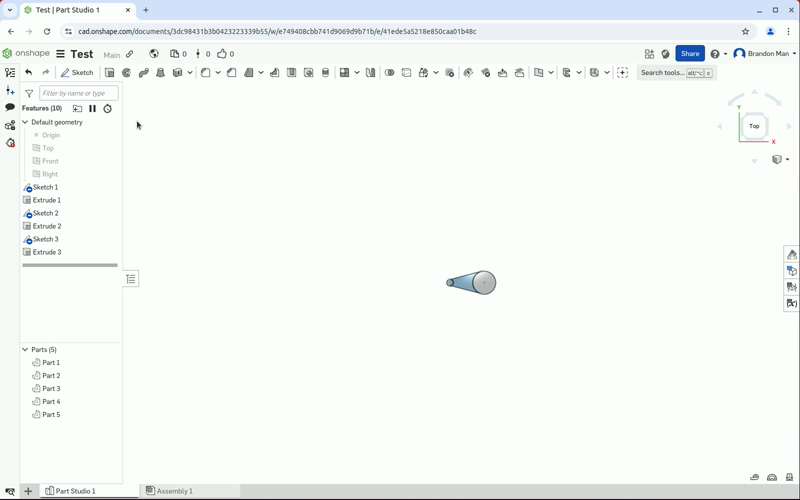
key(up, 3)
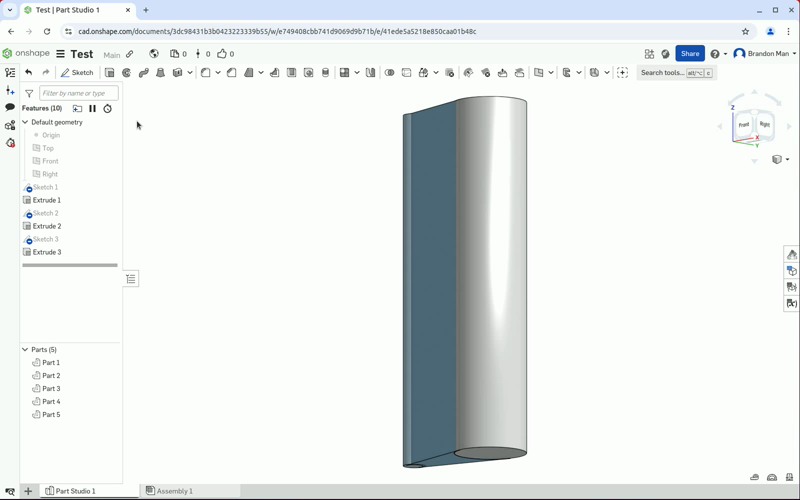
key(left, 3)
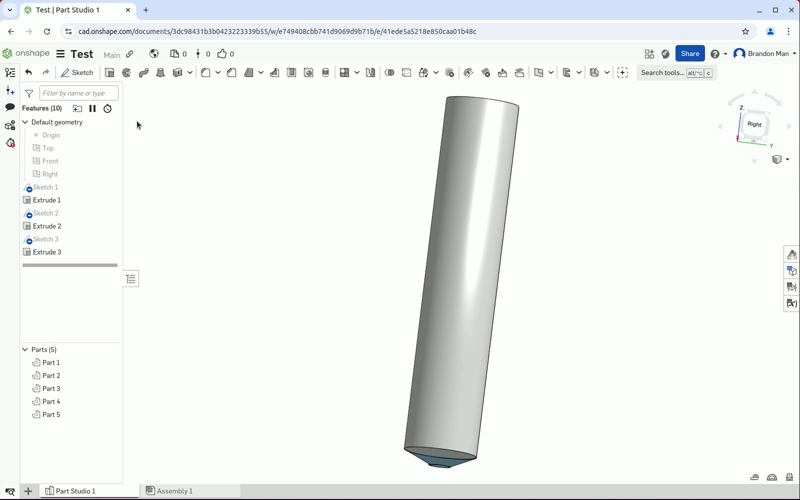
key(right, 3)
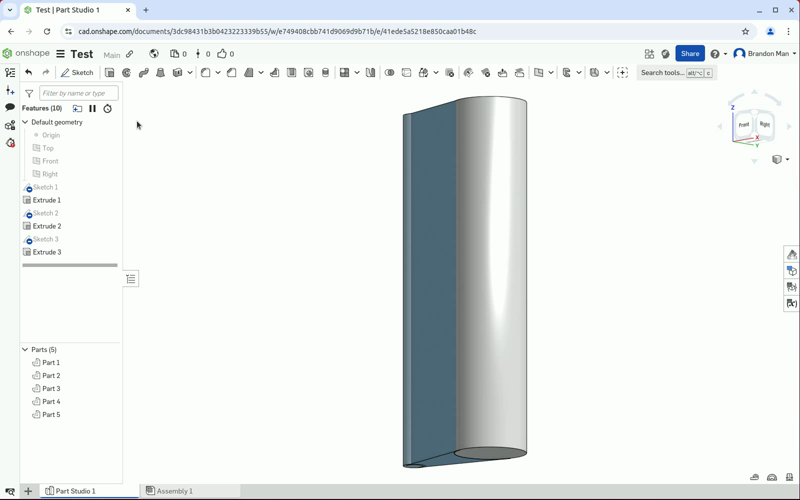
key(down, 3)
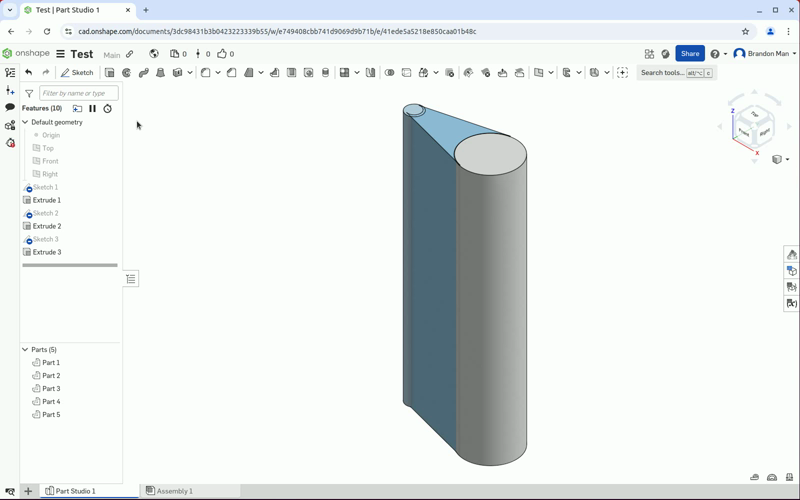
mouse_move(73, 189)
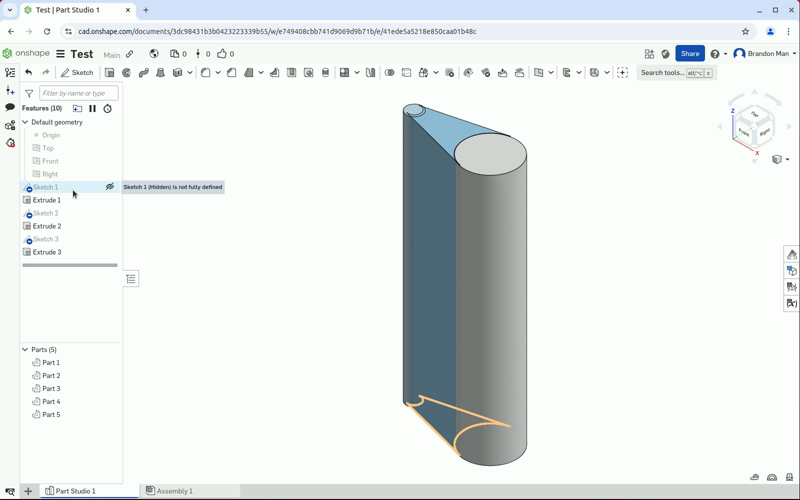
click(73, 189)